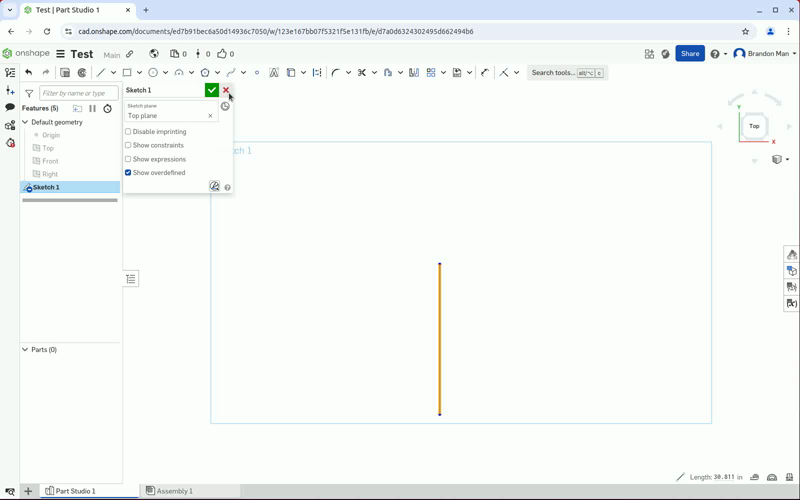
key(shift+h)
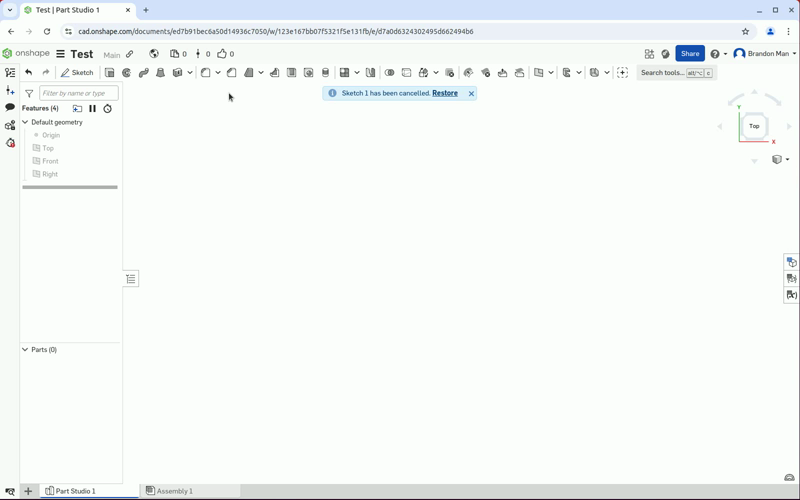
mouse_move(73, 352)
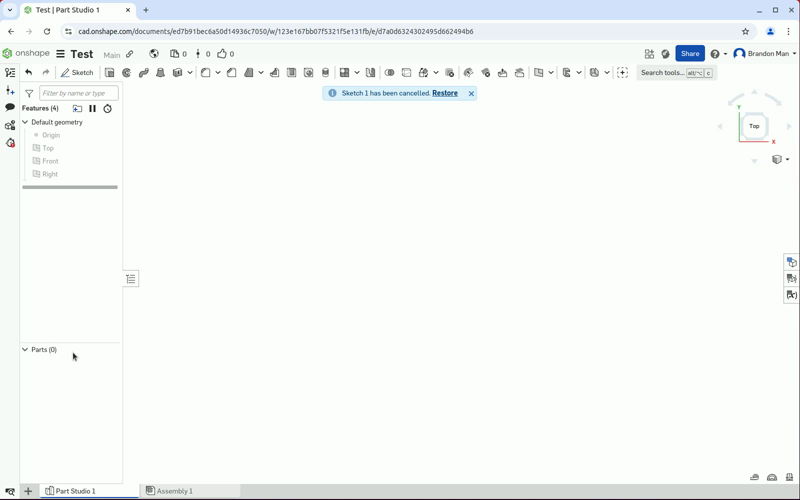
key(y)
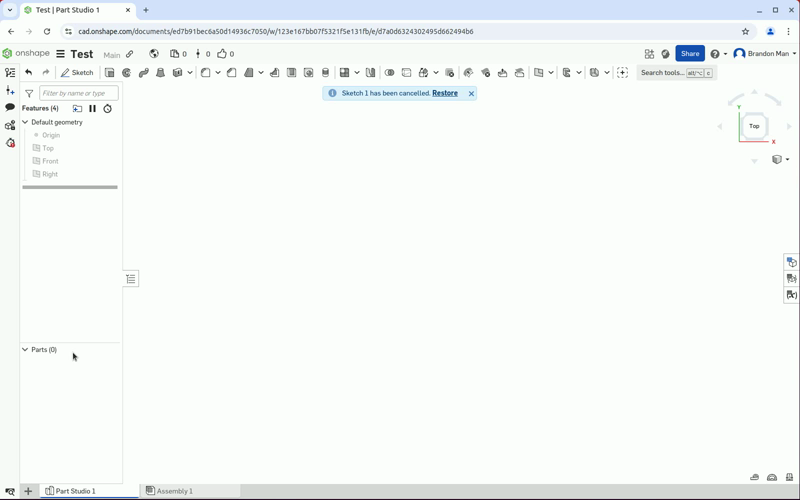
key(shift+p)
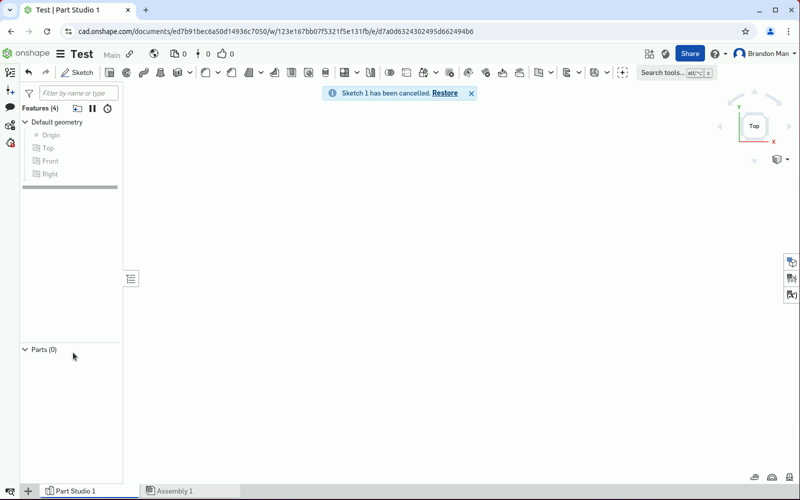
key(space)
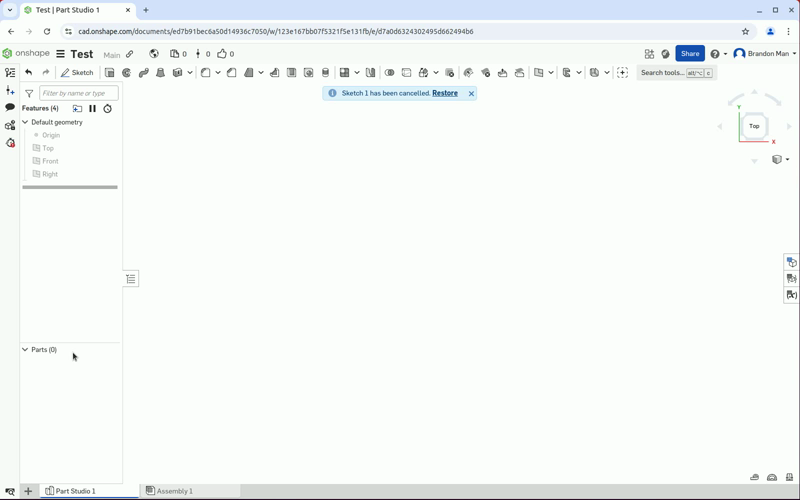
key_down(shift)
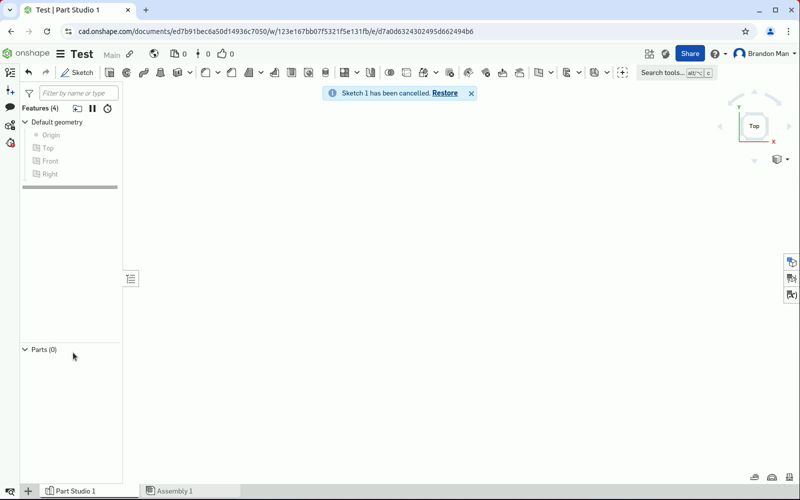
key(up)
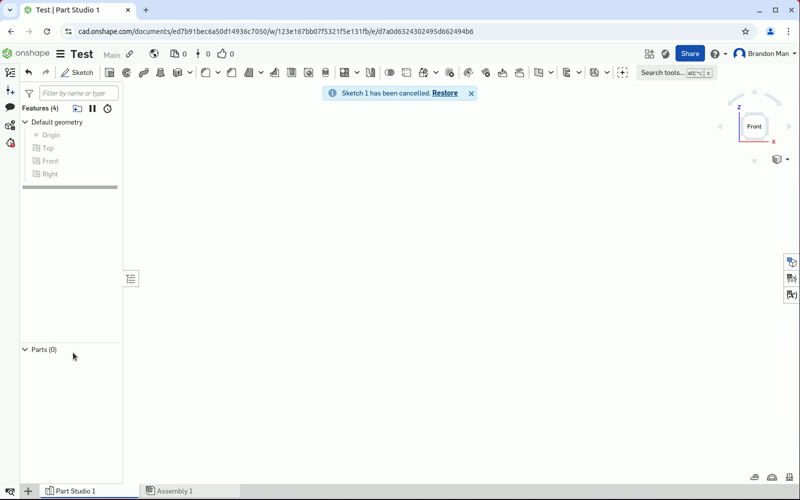
key_up(shift)
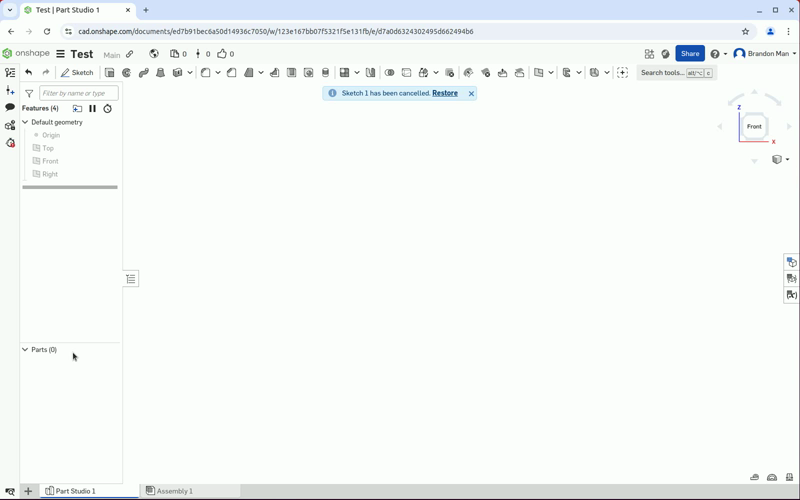
mouse_move(73, 352)
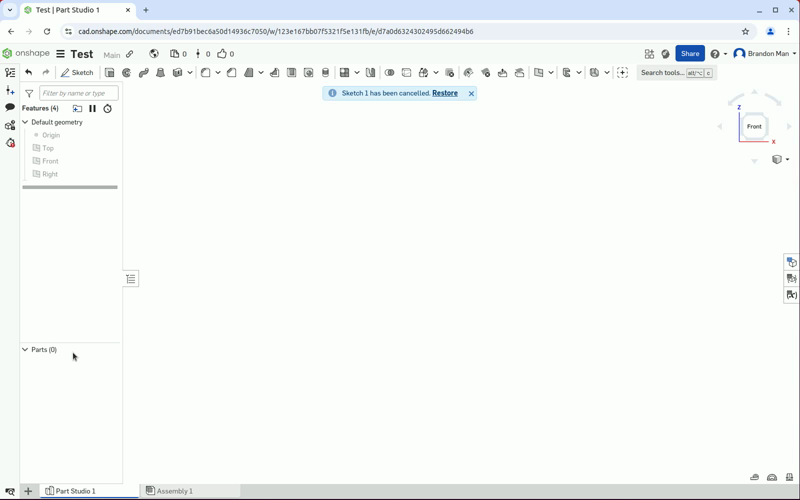
key(shift+y)
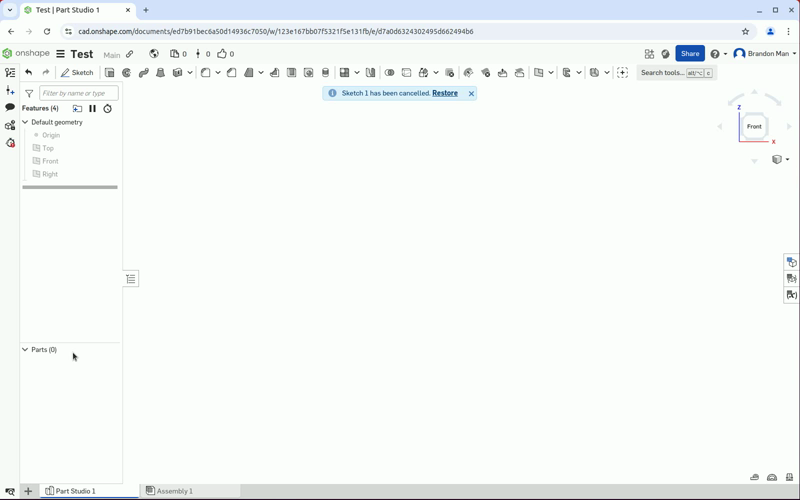
key(shift+s)
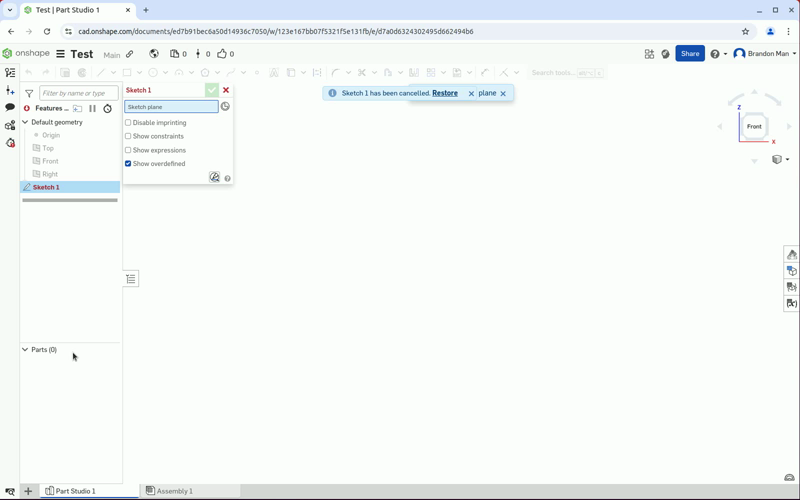
mouse_move(73, 163)
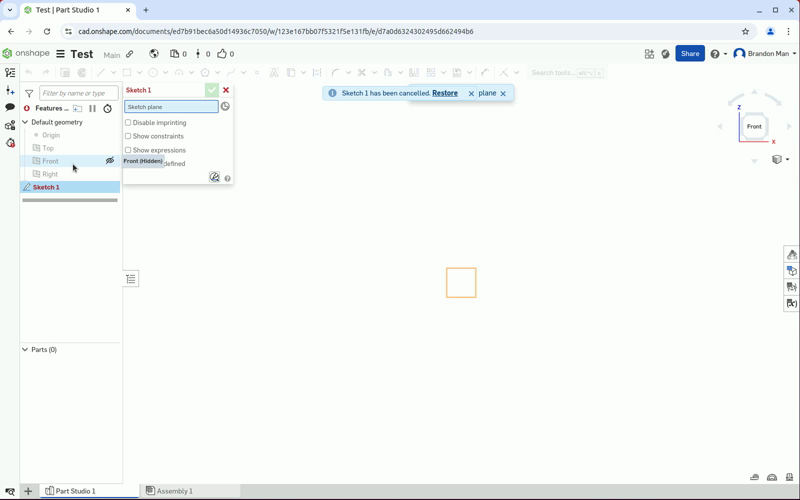
click(73, 163)
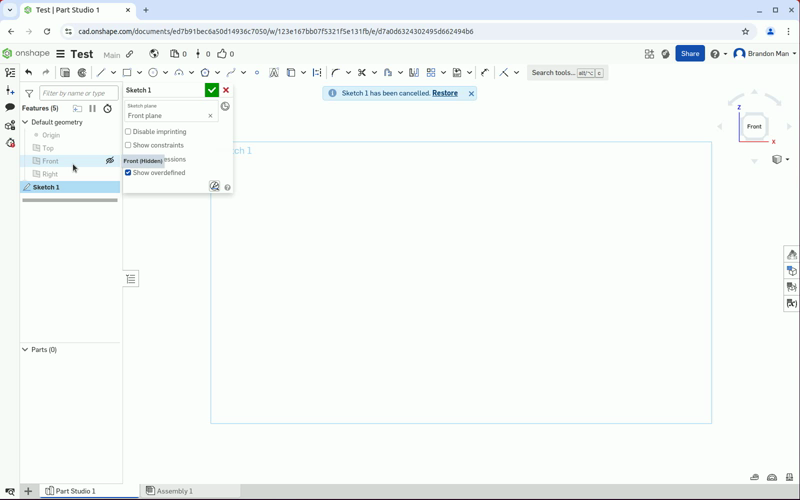
mouse_move(73, 352)
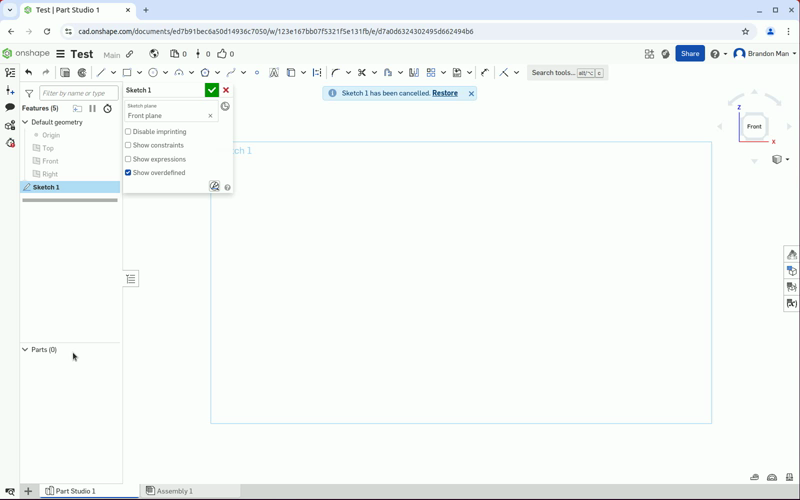
key(y)
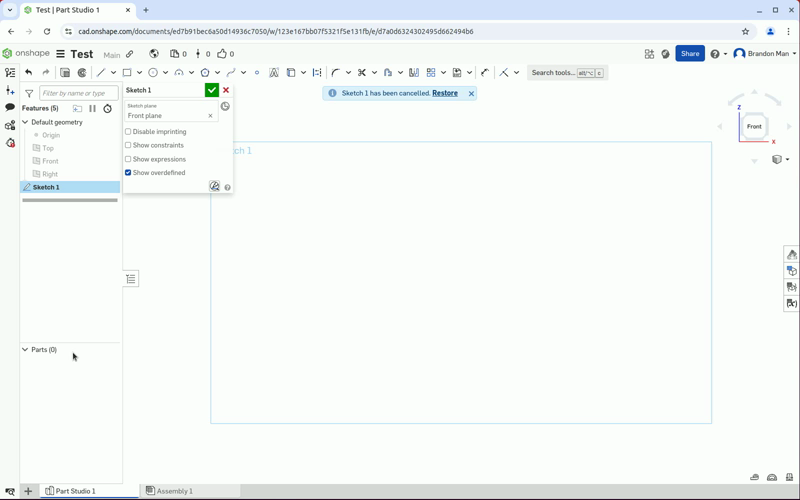
key(c)
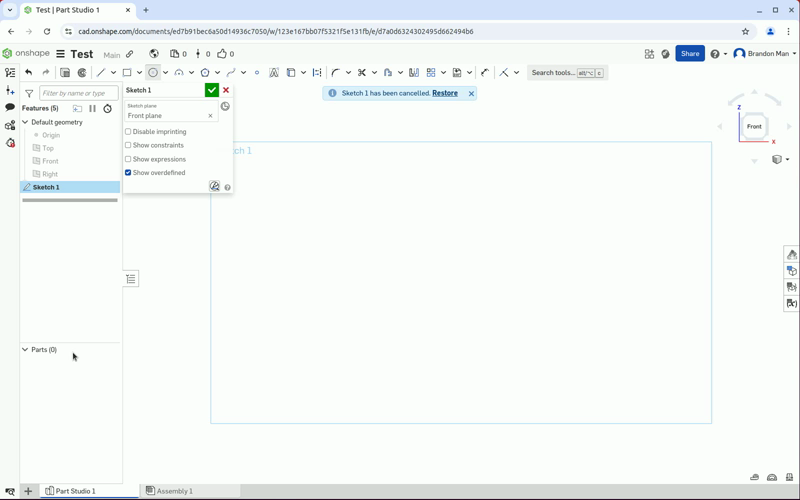
key_down(shift)
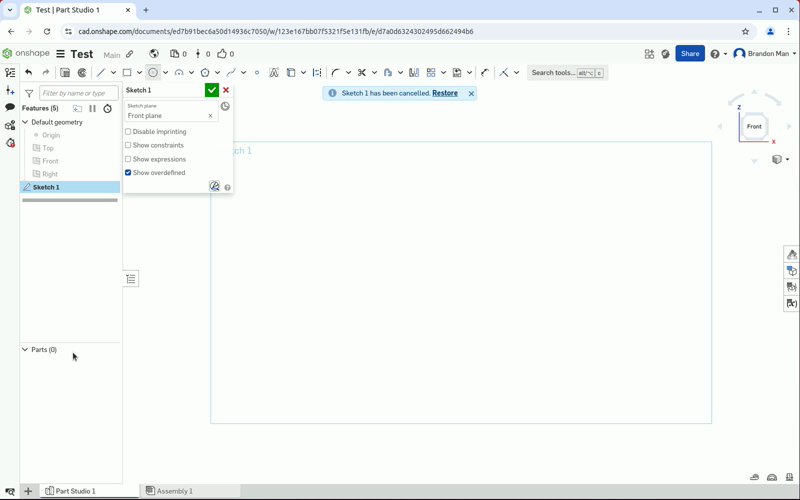
mouse_move(386, 282)
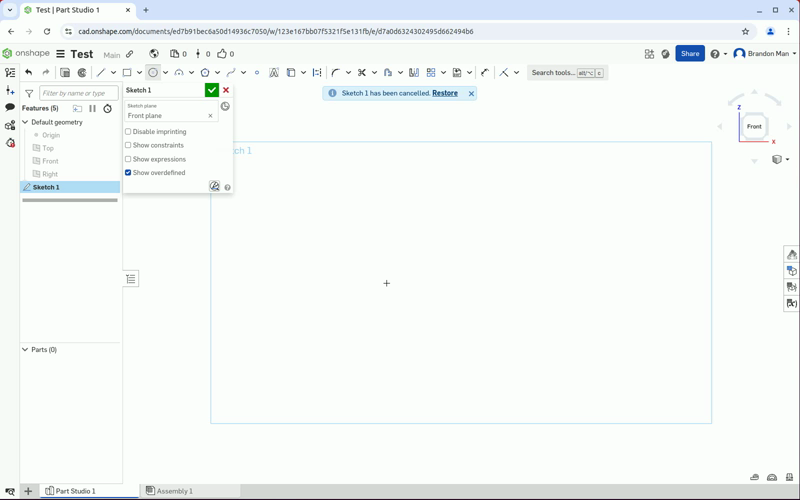
click(386, 282)
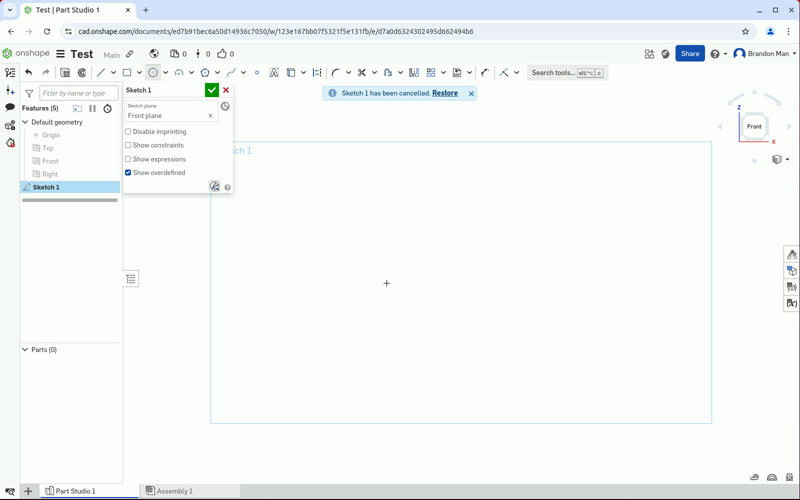
key_up(shift)
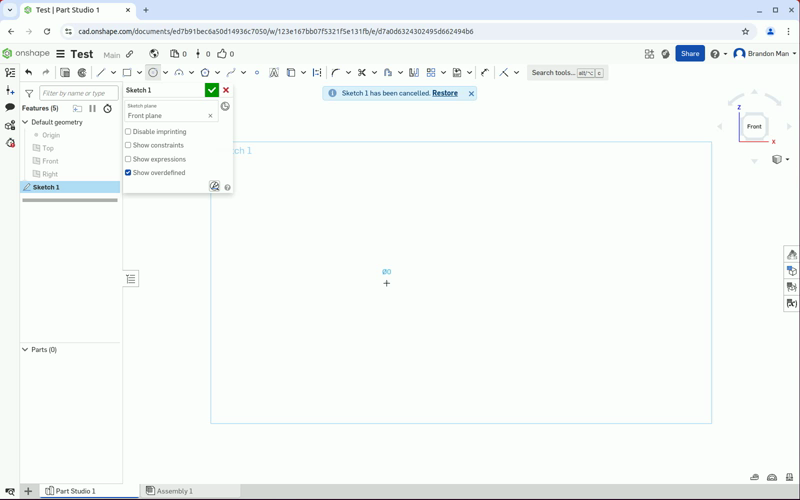
mouse_move(425, 282)
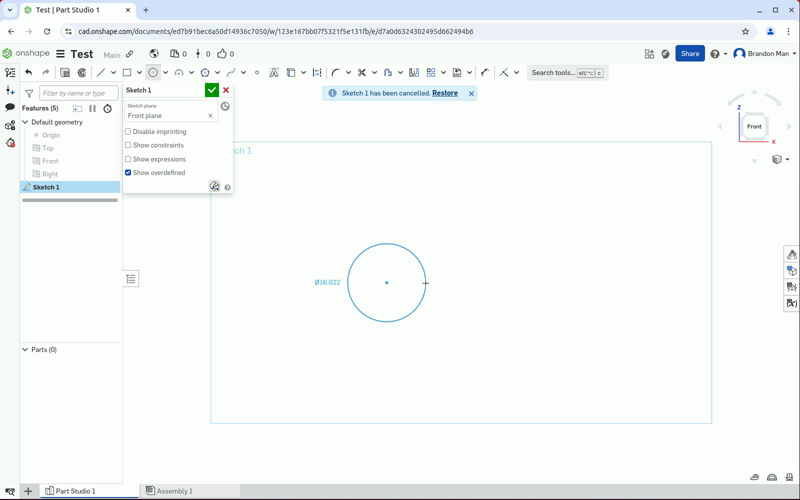
click(425, 282)
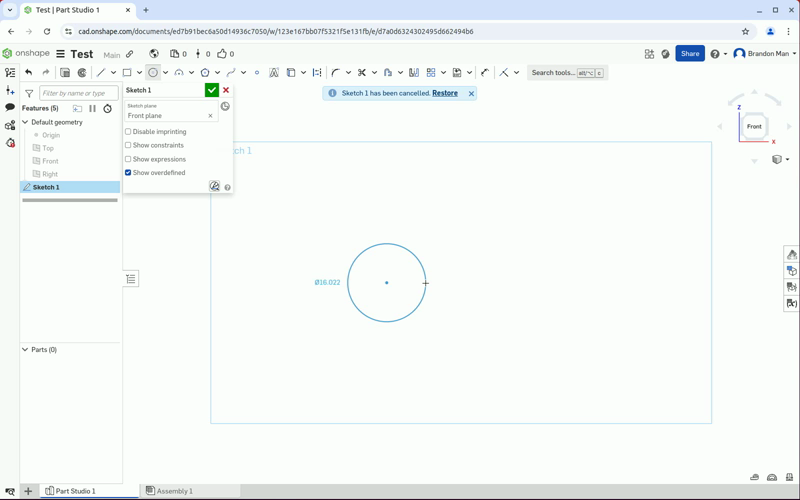
key(esc)
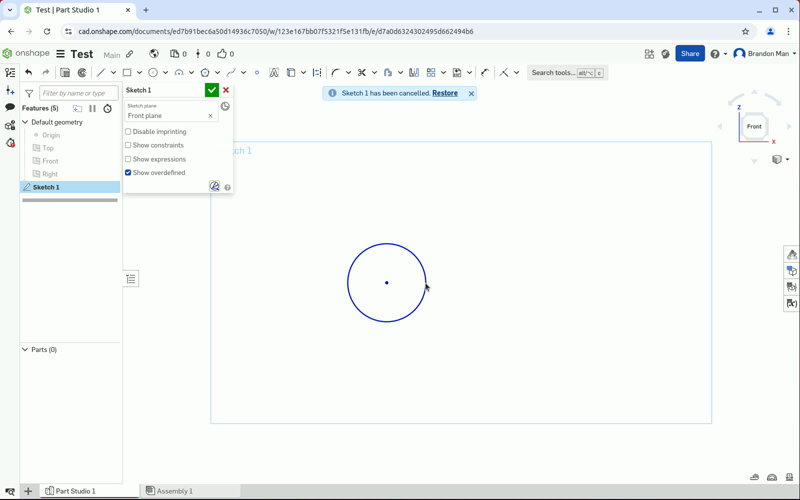
key(a)
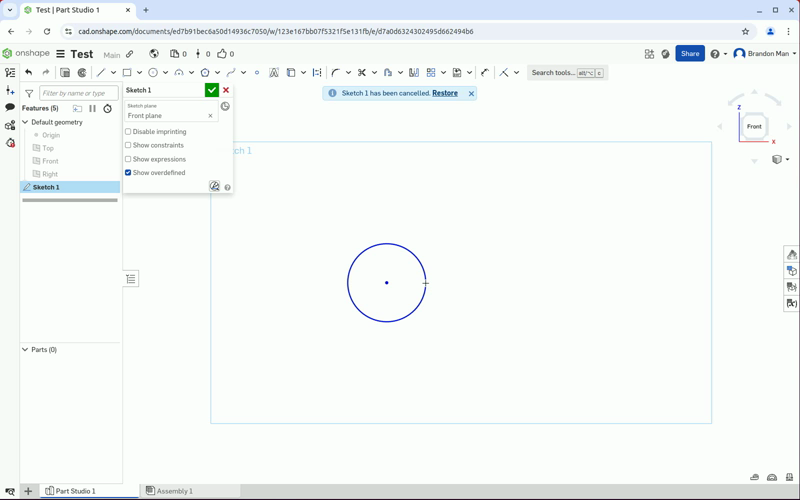
key_down(shift)
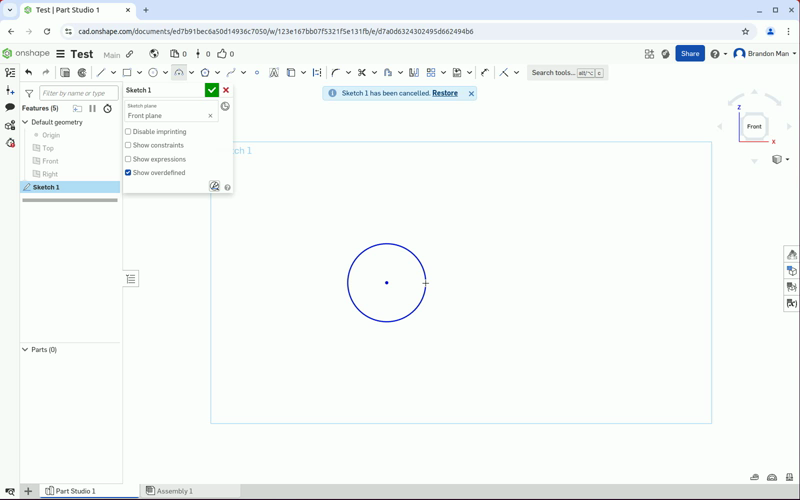
mouse_move(382, 263)
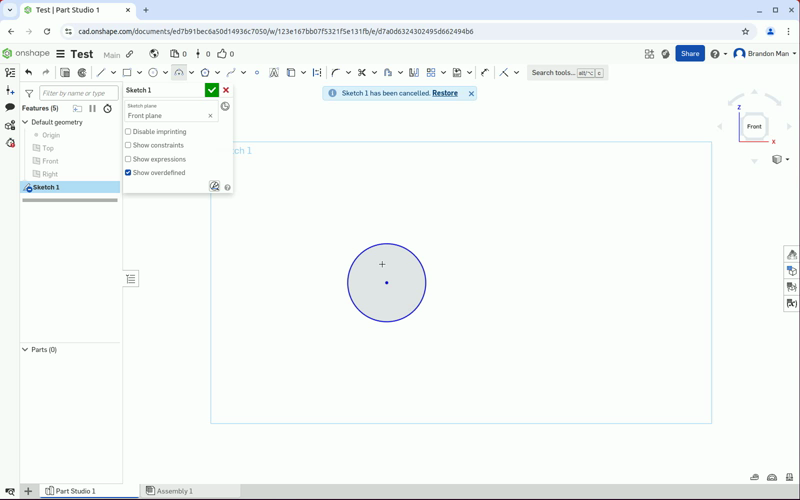
click(382, 263)
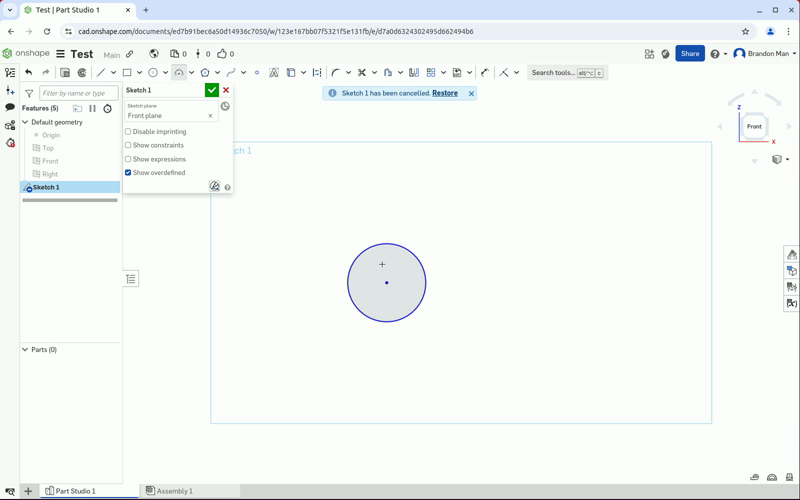
key_up(shift)
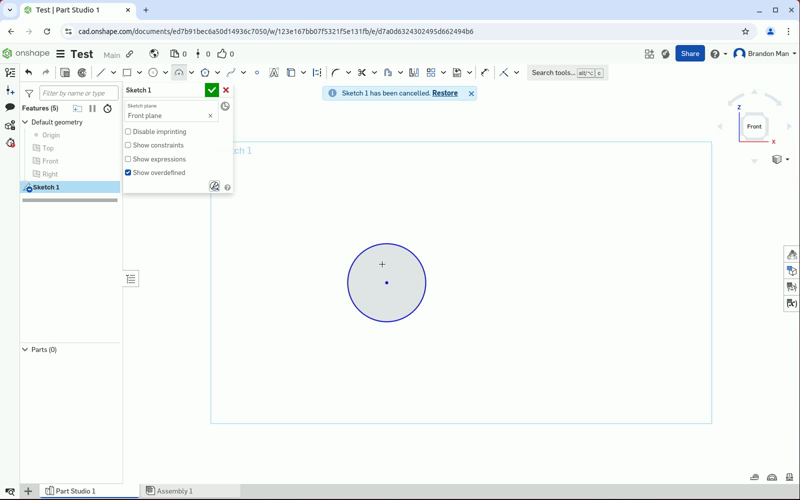
key_down(shift)
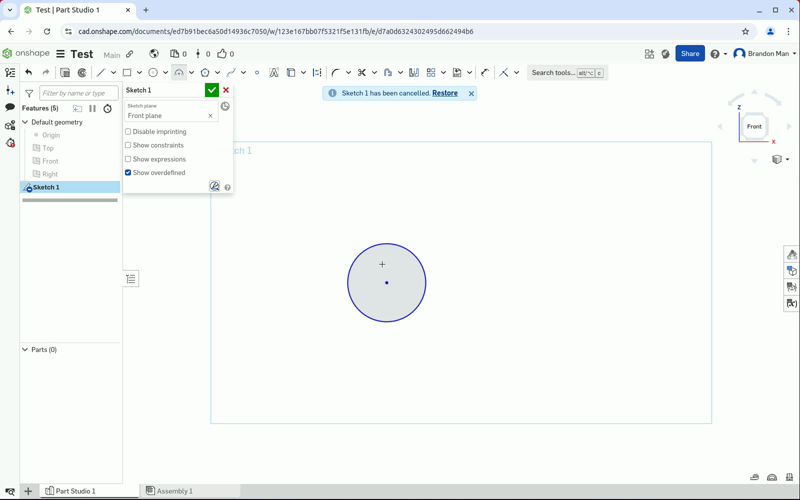
mouse_move(390, 263)
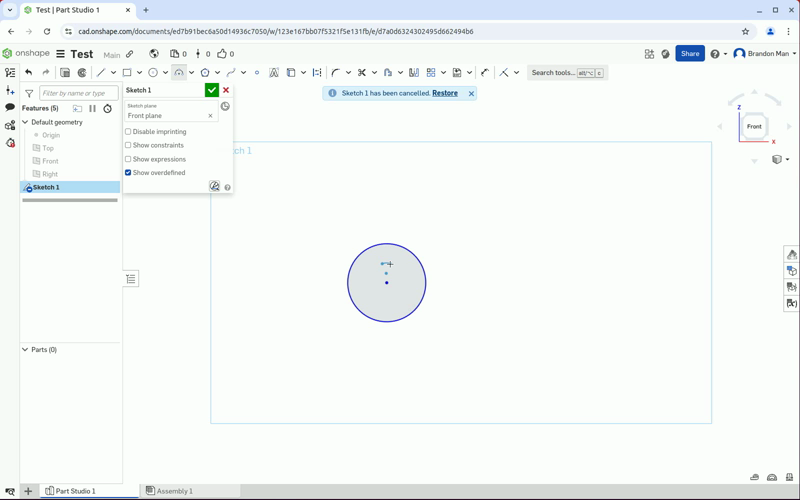
click(390, 263)
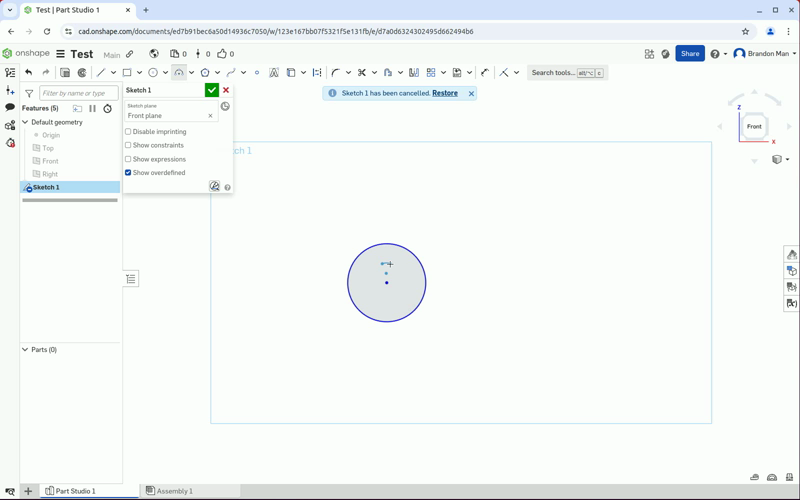
mouse_move(386, 302)
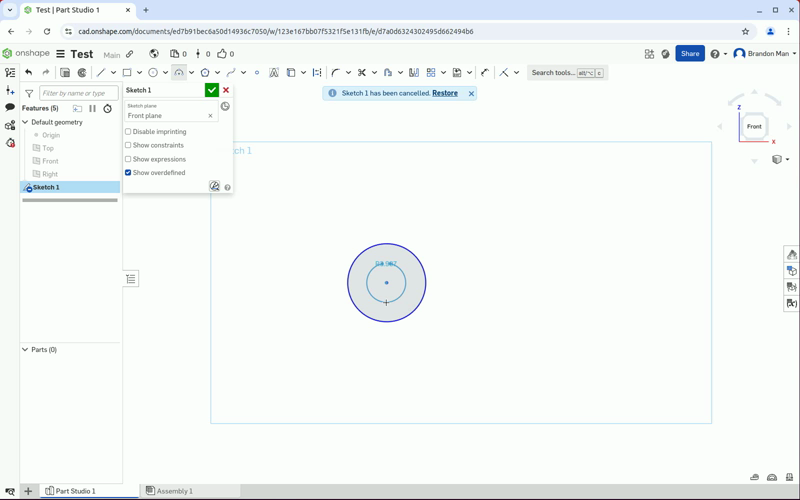
click(386, 302)
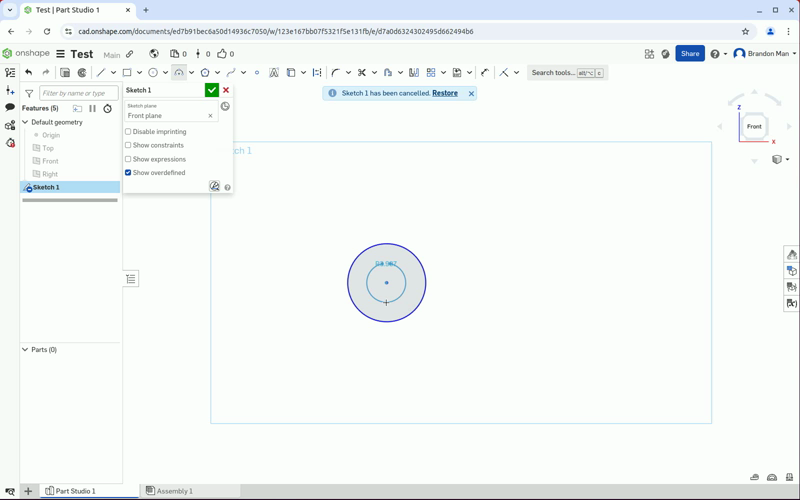
key_up(shift)
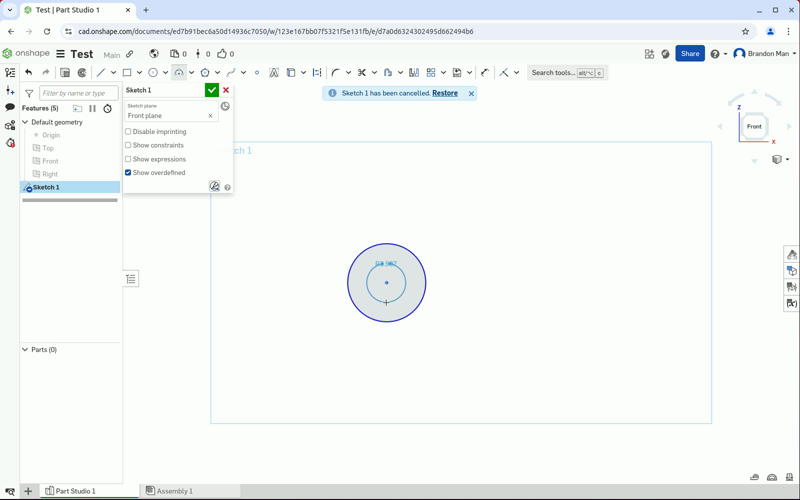
key(esc)
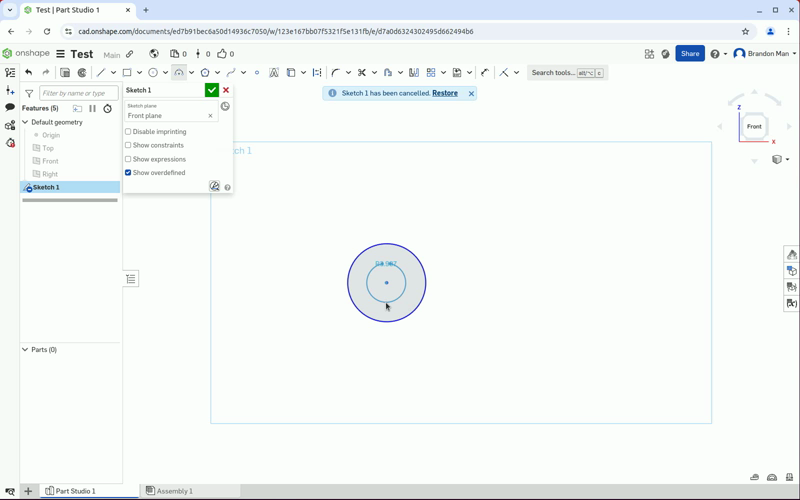
key(l)
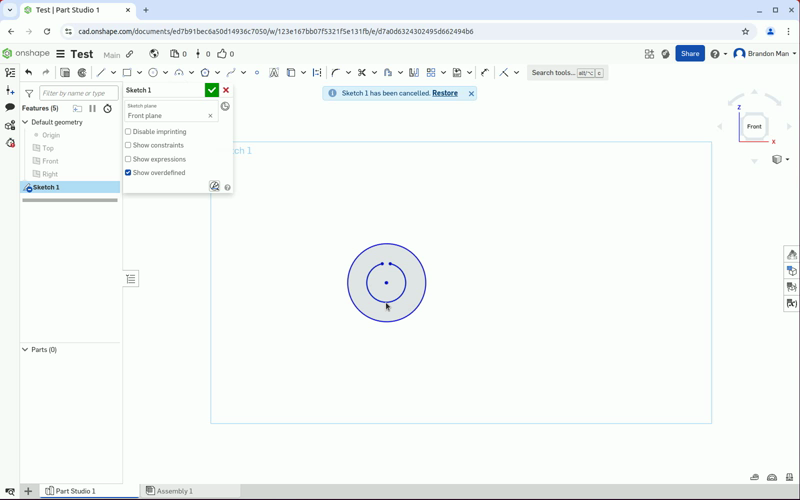
mouse_move(390, 263)
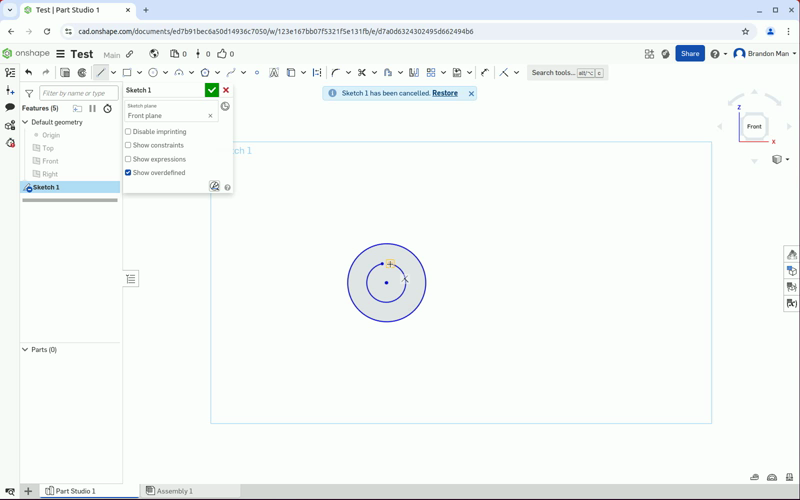
click(390, 263)
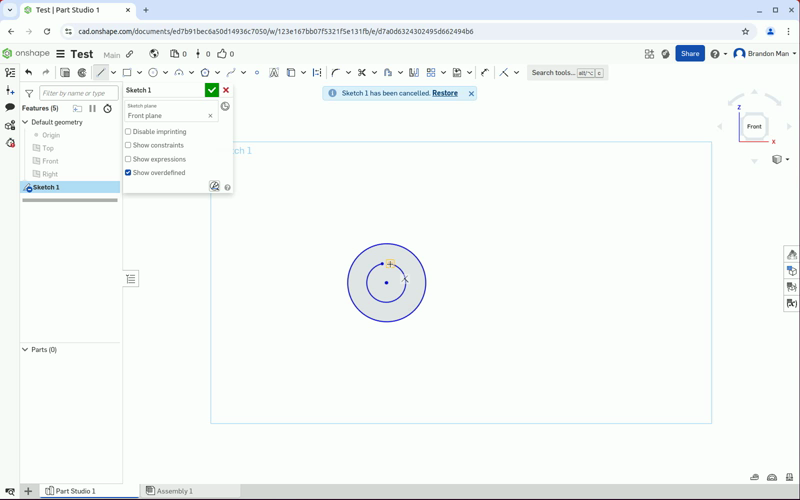
key_down(shift)
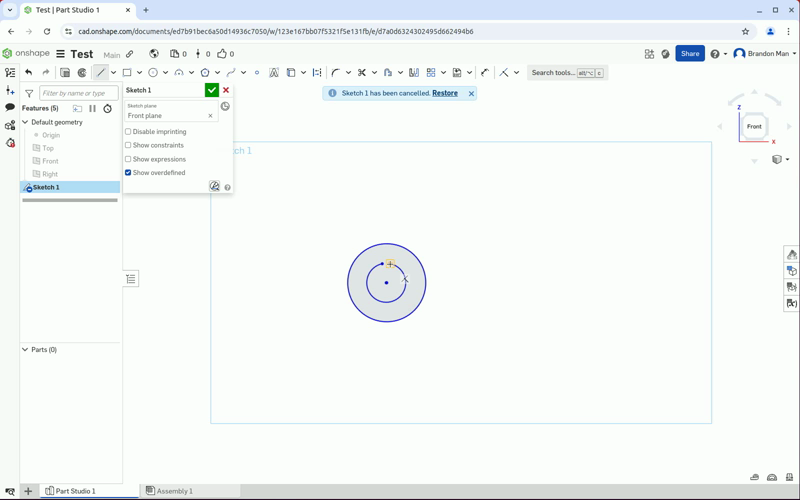
mouse_move(420, 263)
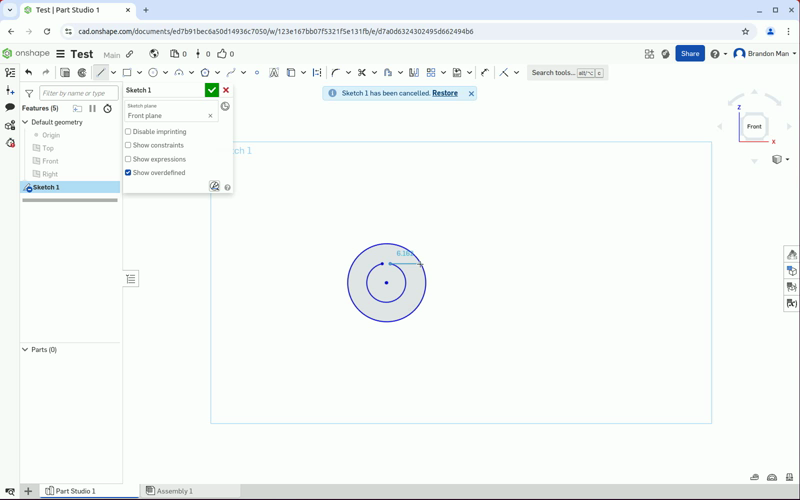
mouse_move(390, 257)
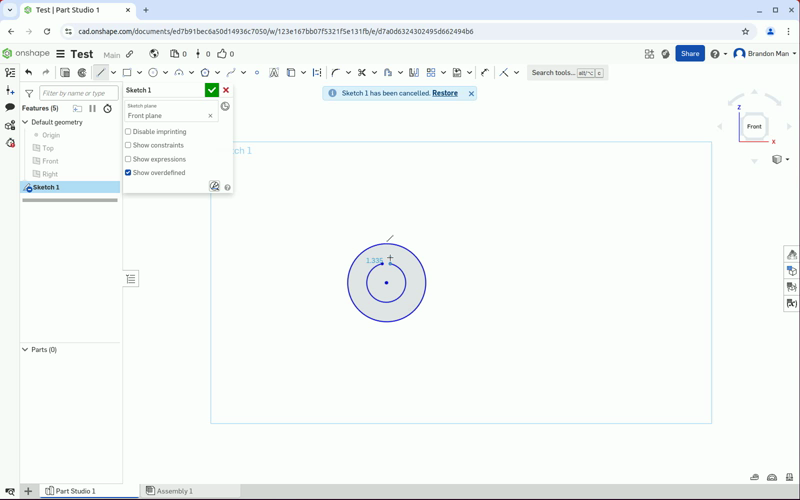
scroll(6)
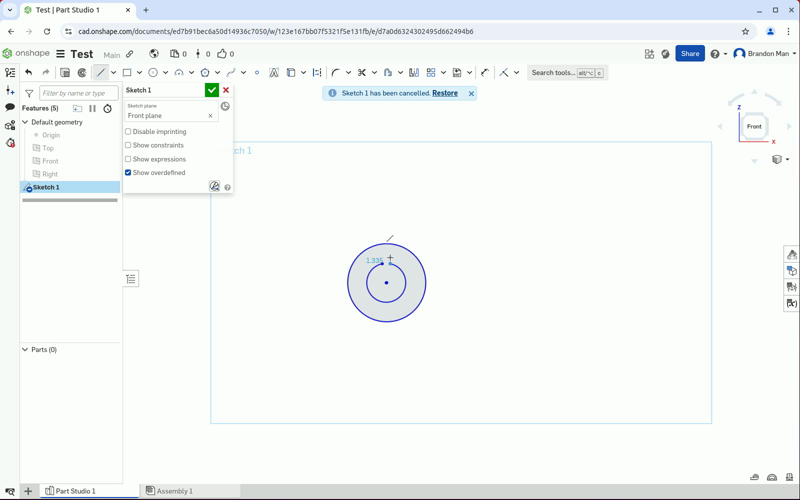
scroll(6)
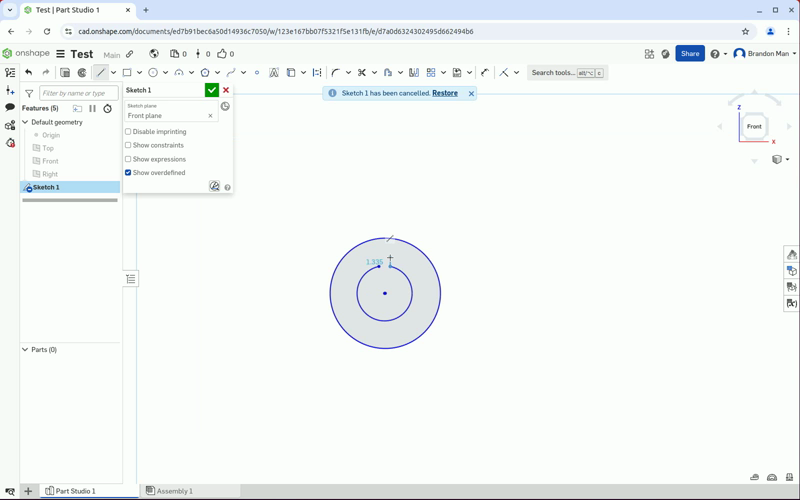
scroll(6)
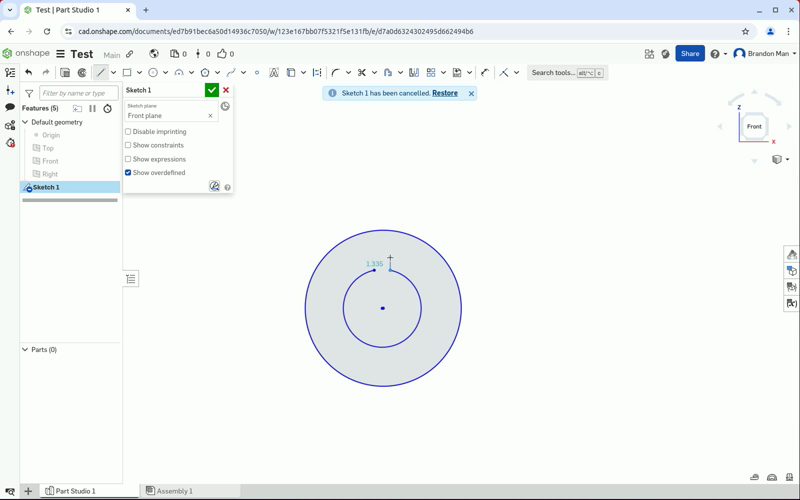
scroll(6)
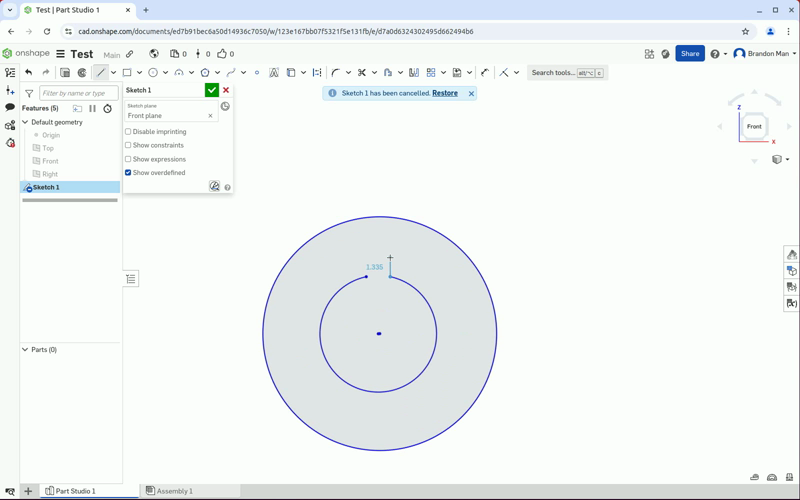
scroll(6)
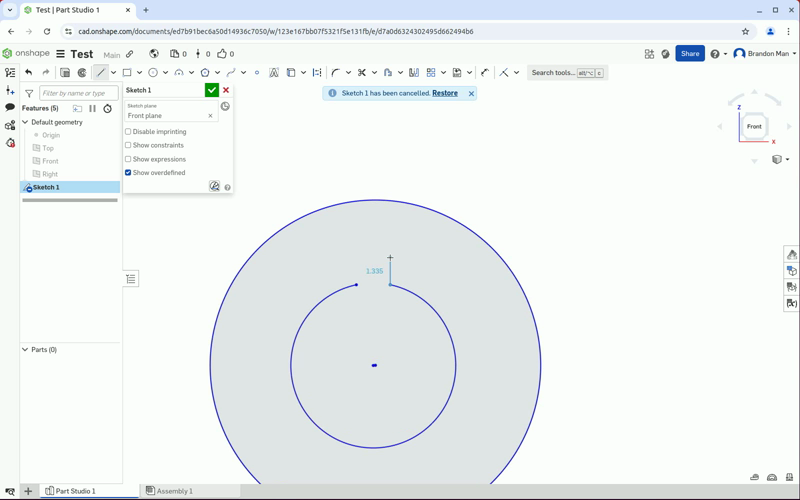
scroll(6)
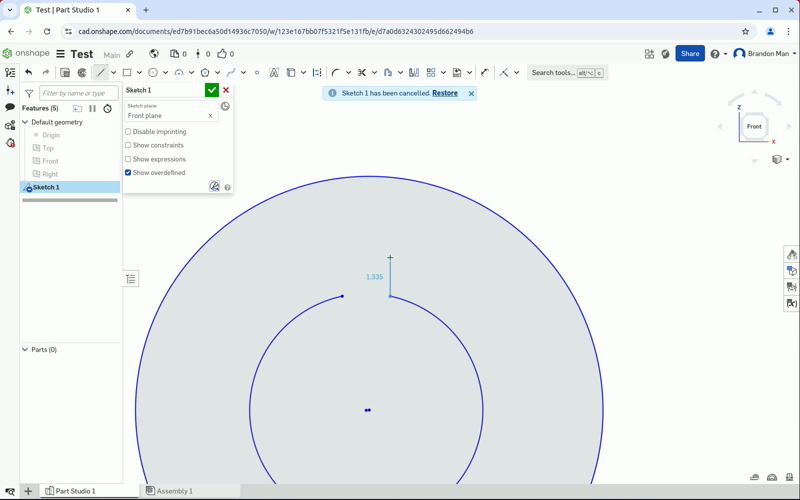
scroll(6)
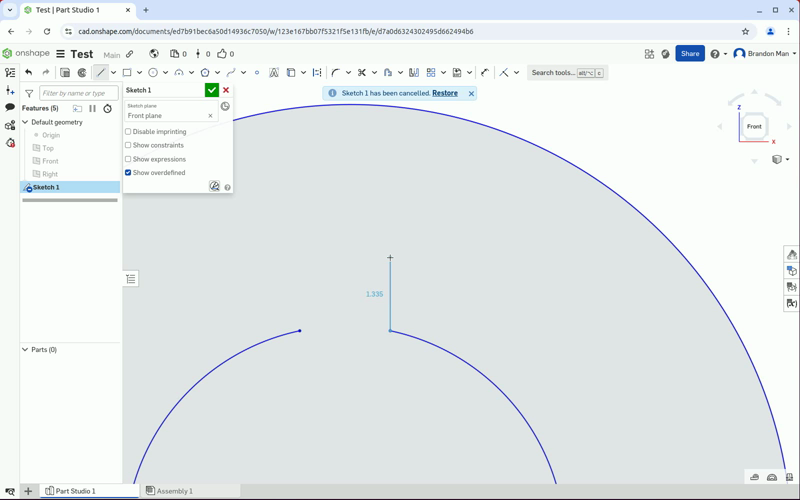
click(390, 257)
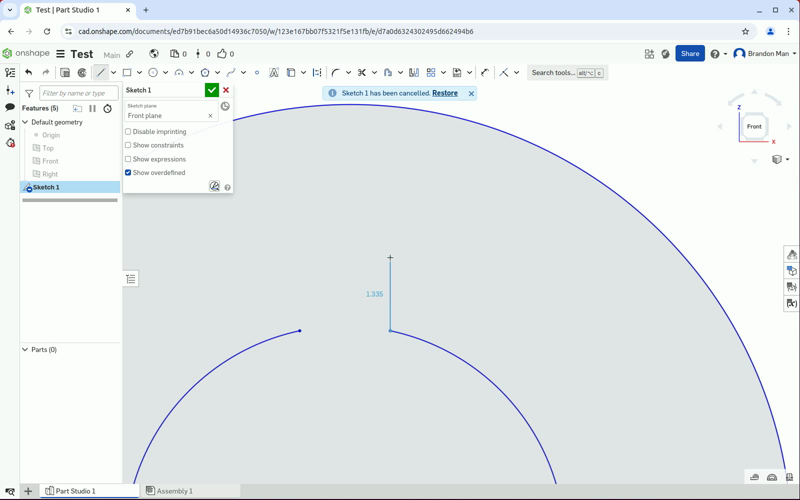
scroll(-6)
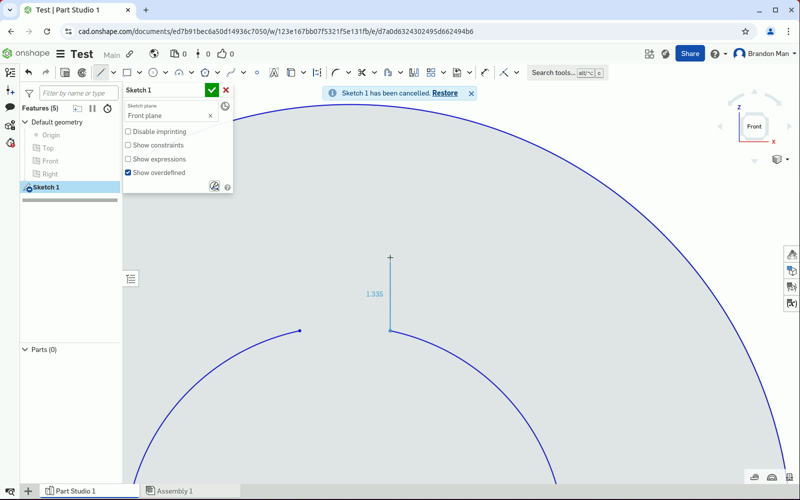
scroll(-6)
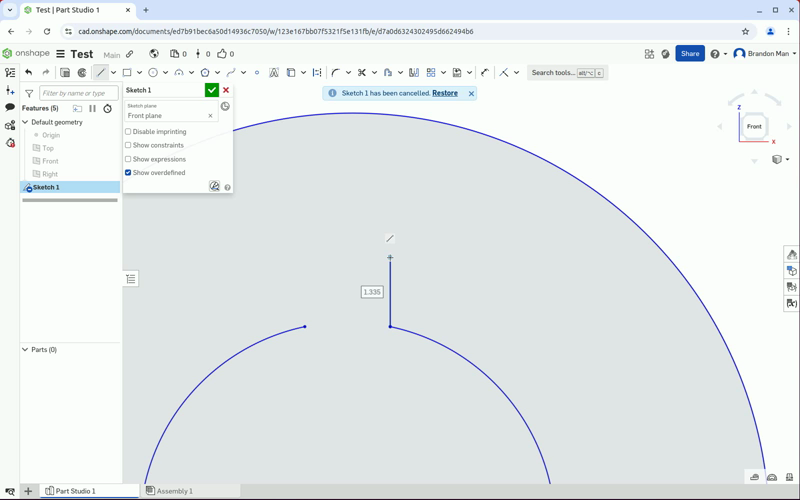
scroll(-6)
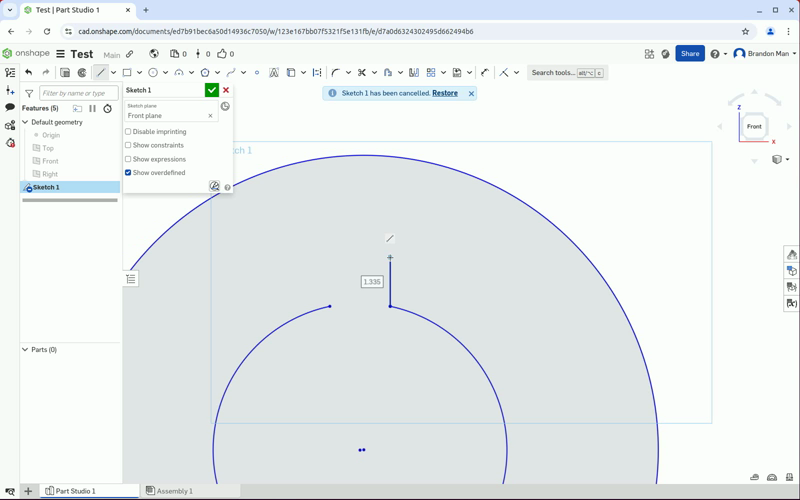
scroll(-6)
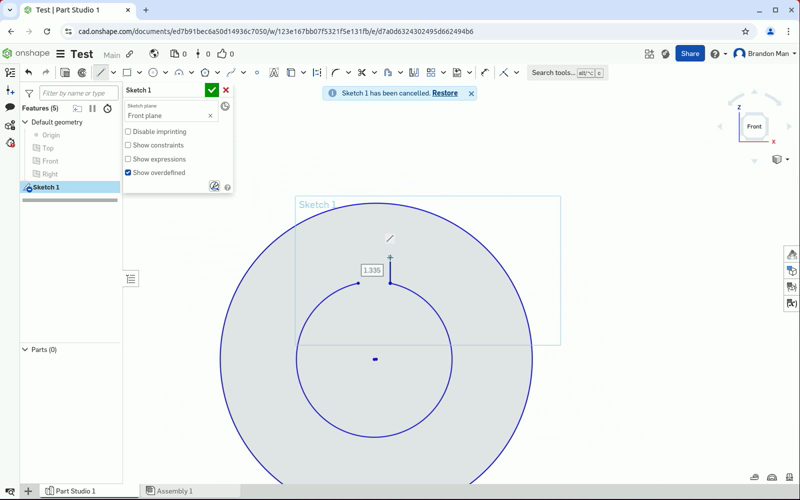
scroll(-6)
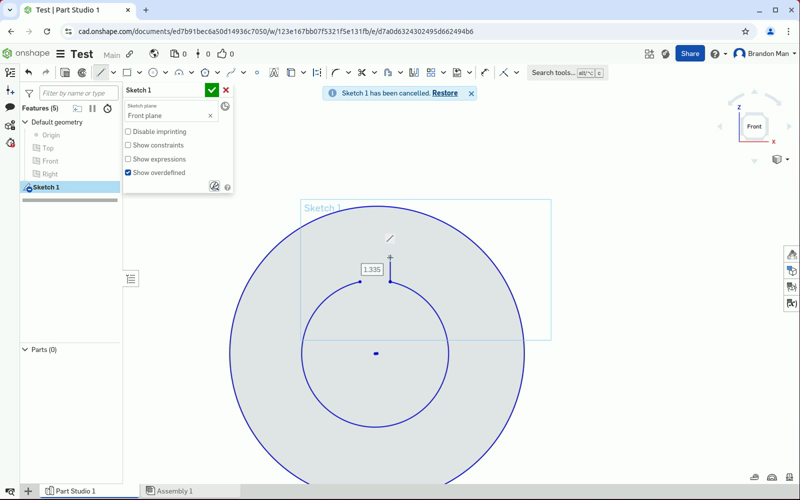
scroll(-6)
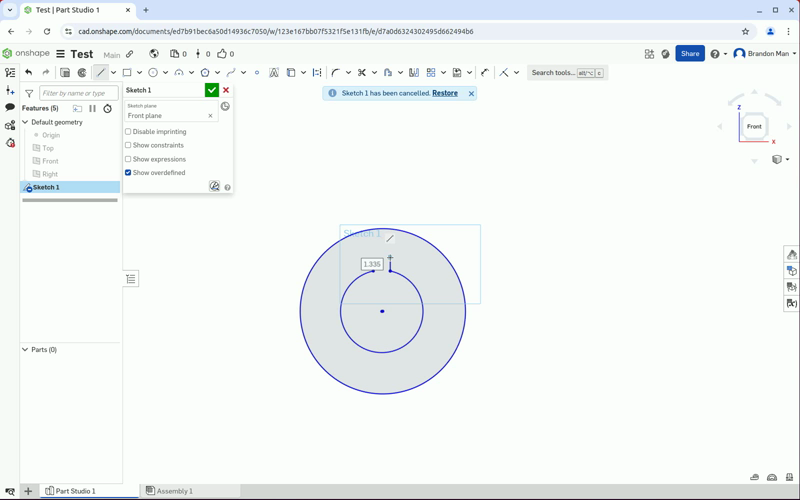
scroll(-6)
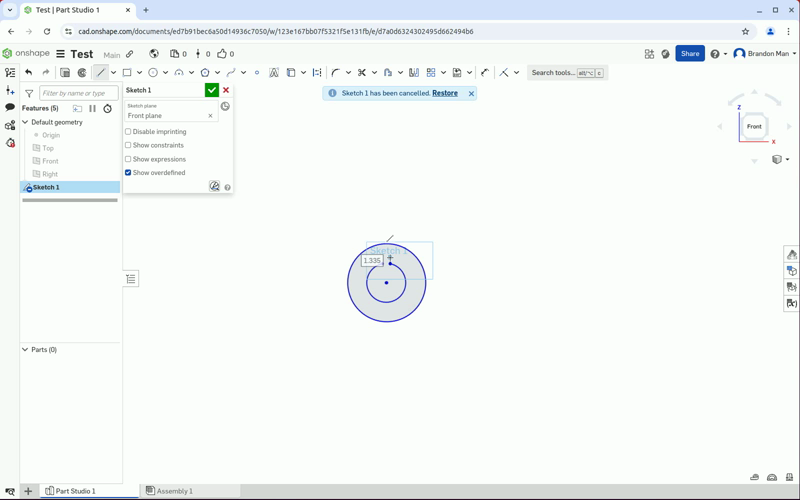
key_up(shift)
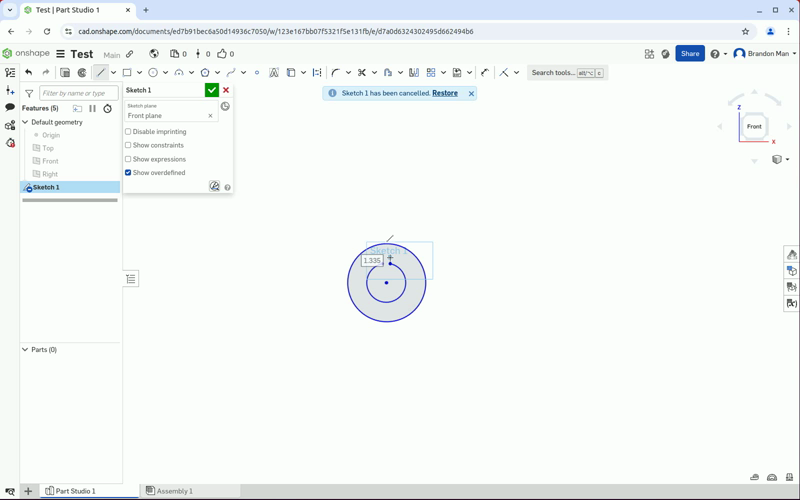
key_down(shift)
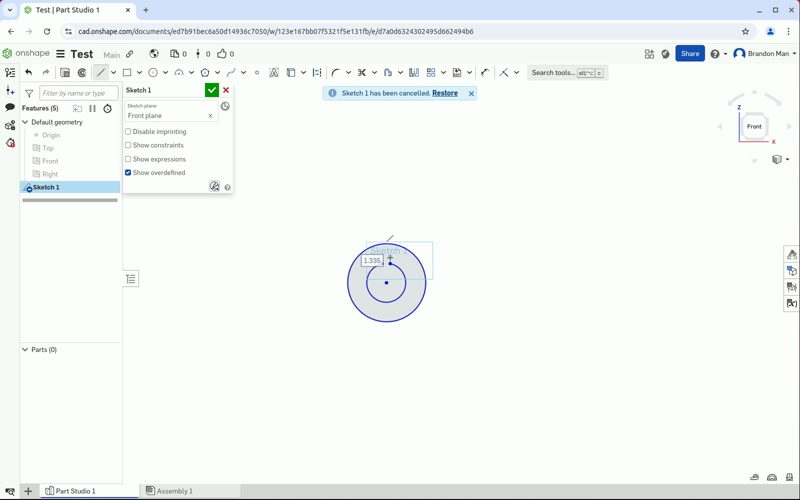
mouse_move(420, 257)
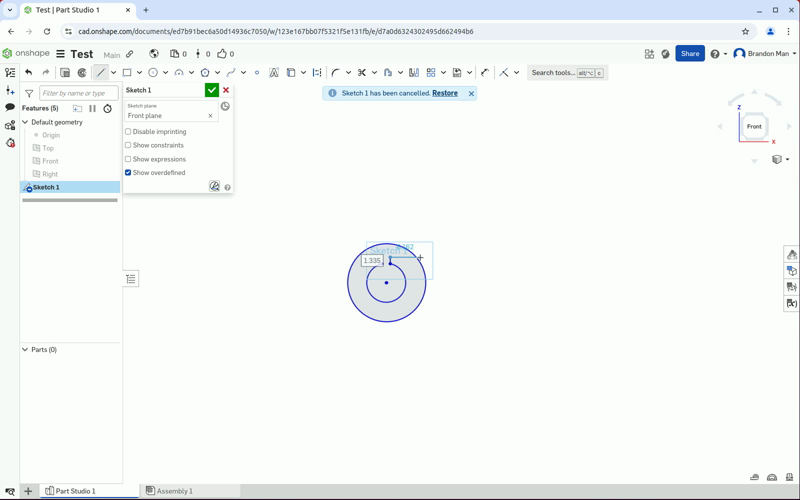
mouse_move(382, 257)
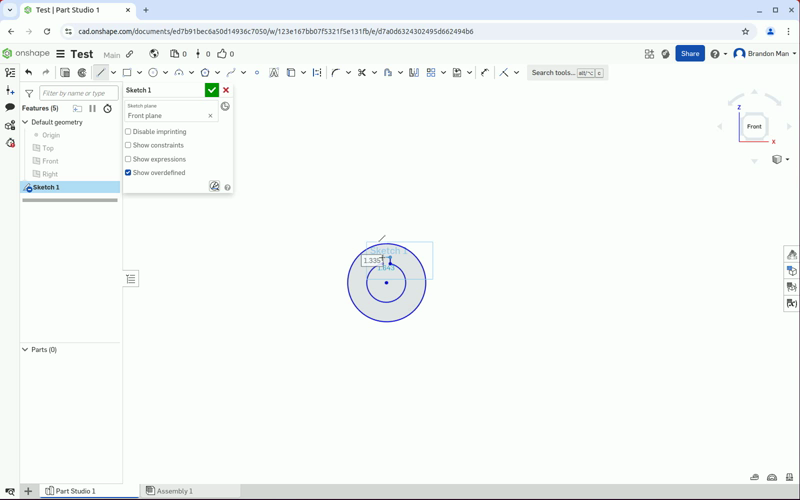
click(382, 257)
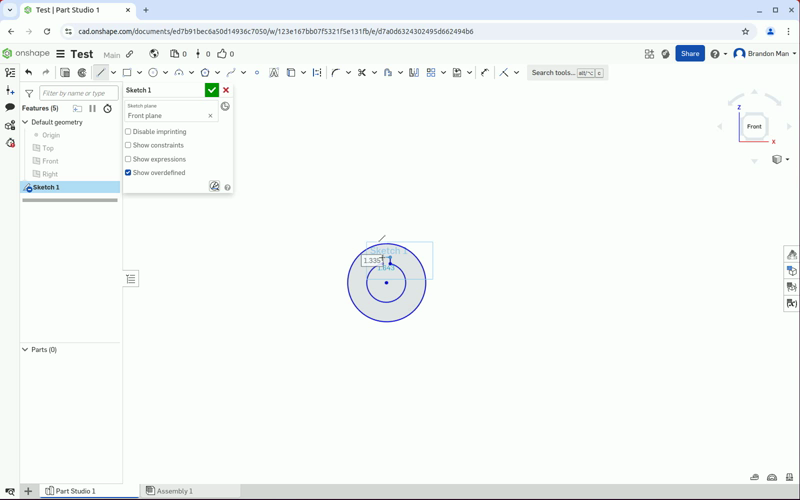
key_up(shift)
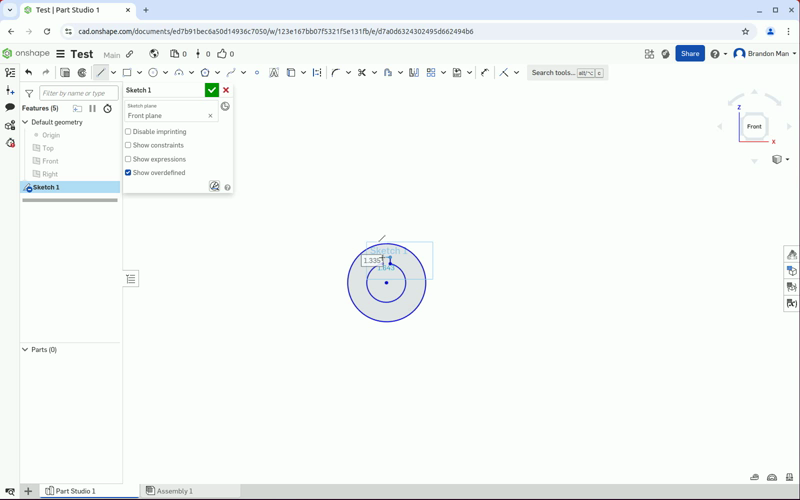
mouse_move(412, 257)
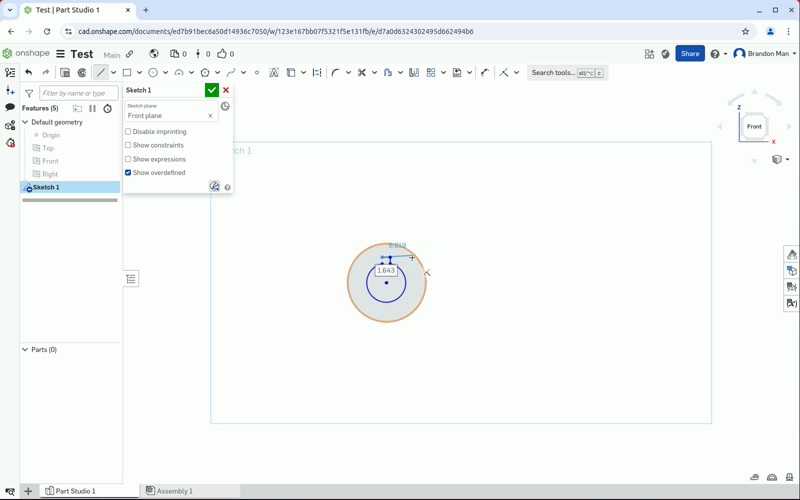
key_down(shift)
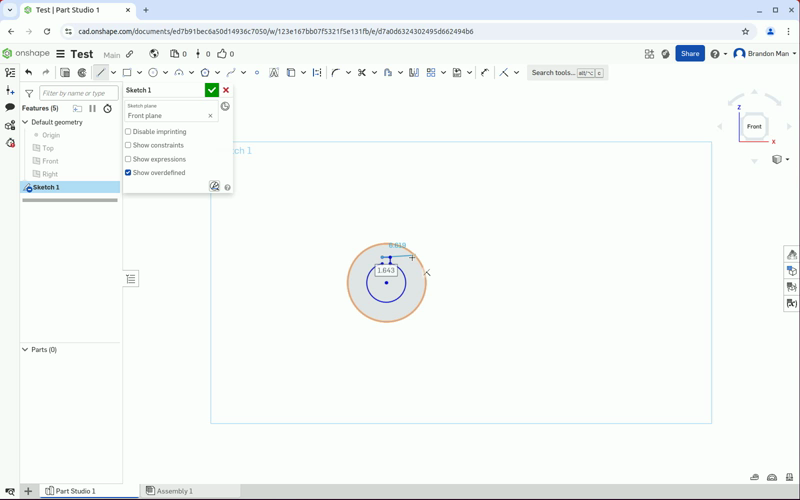
mouse_move(382, 263)
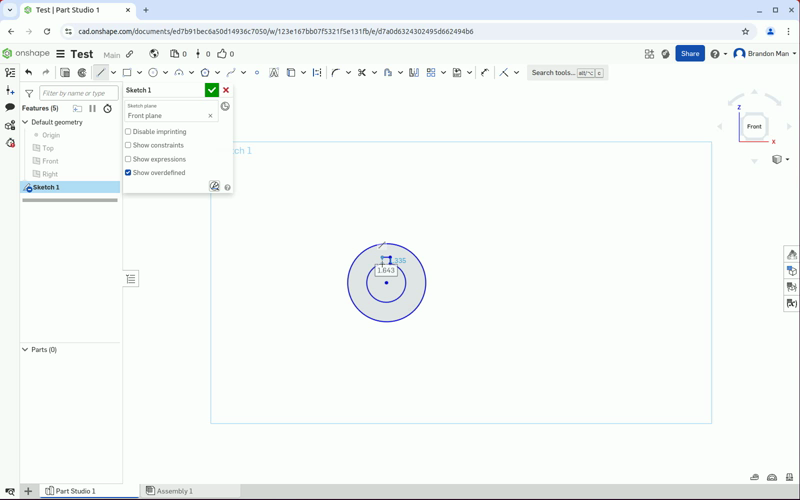
scroll(6)
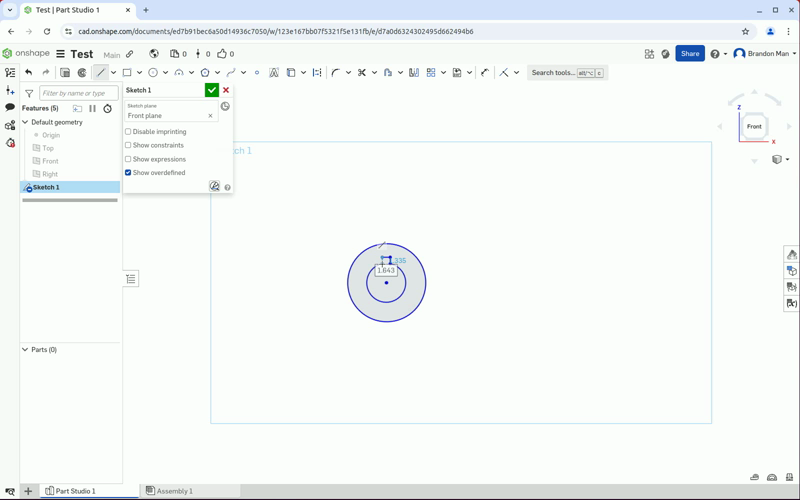
scroll(6)
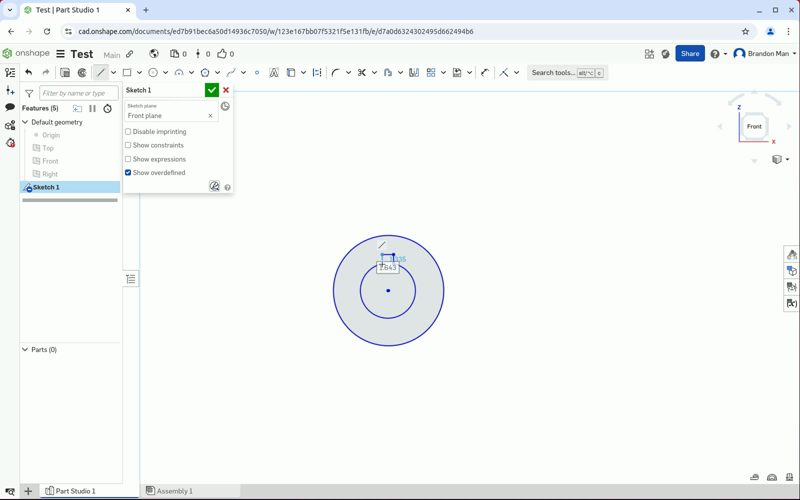
scroll(6)
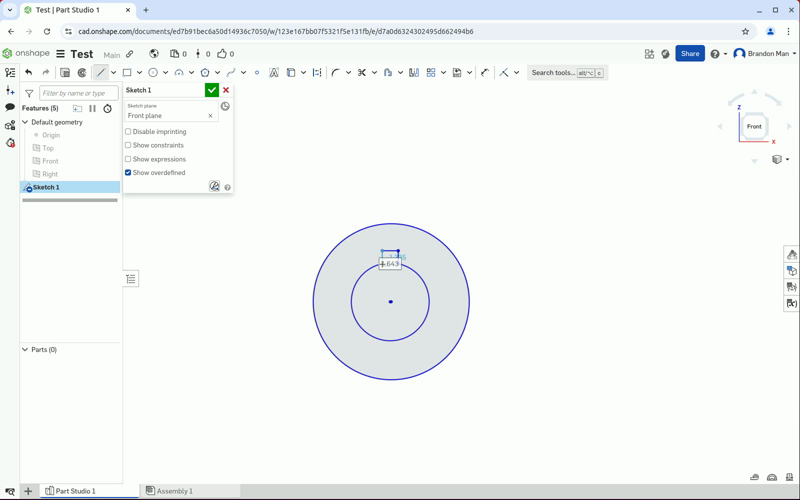
scroll(6)
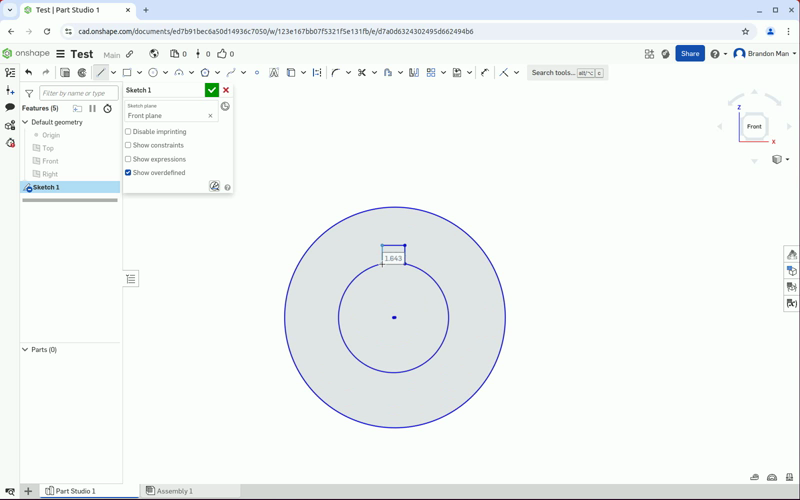
scroll(6)
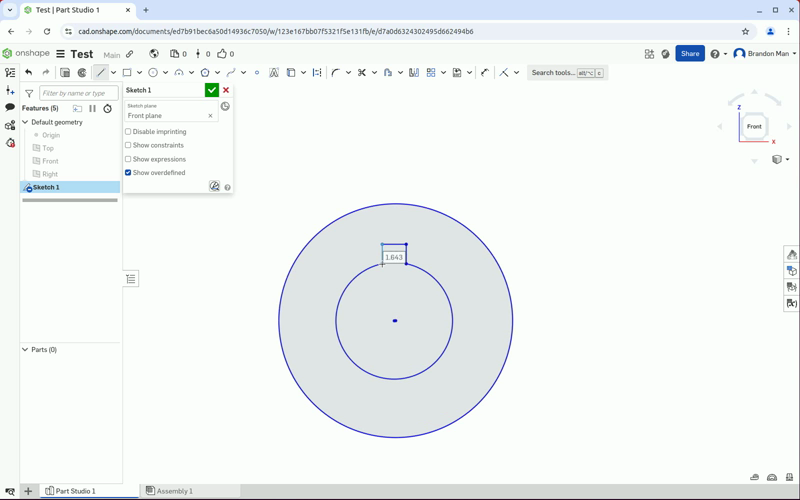
scroll(6)
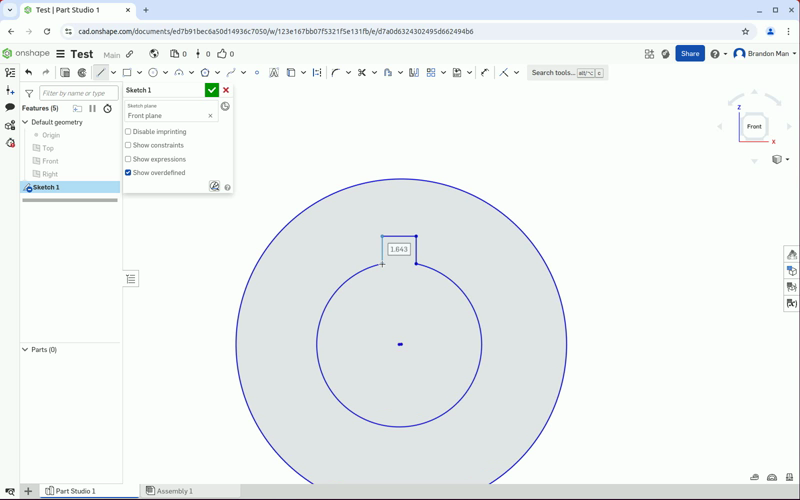
scroll(6)
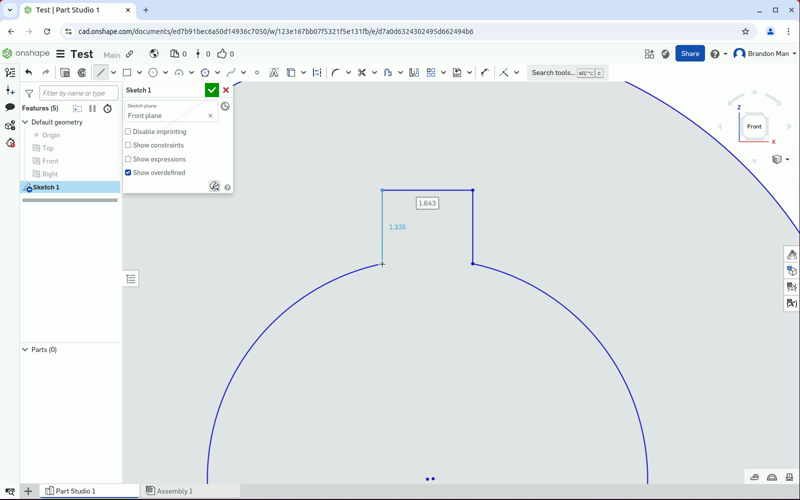
key_up(shift)
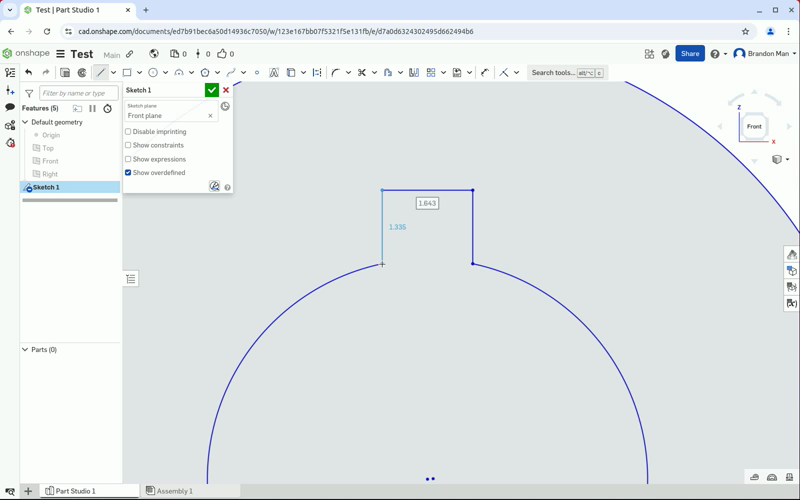
click(382, 263)
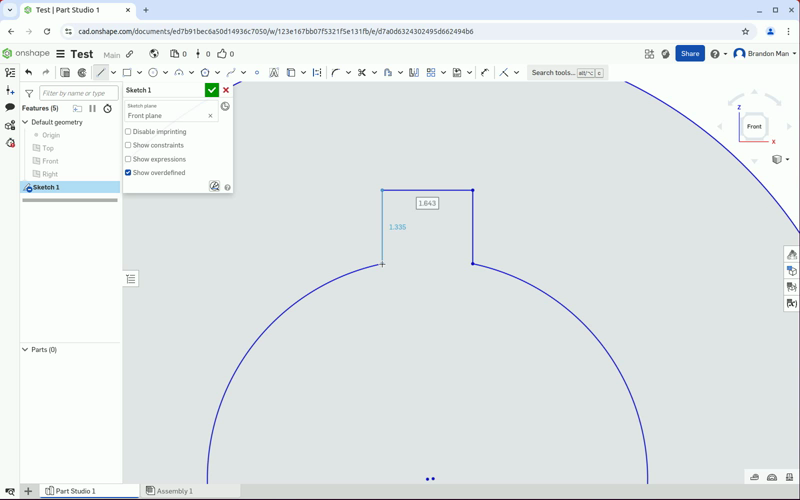
scroll(-6)
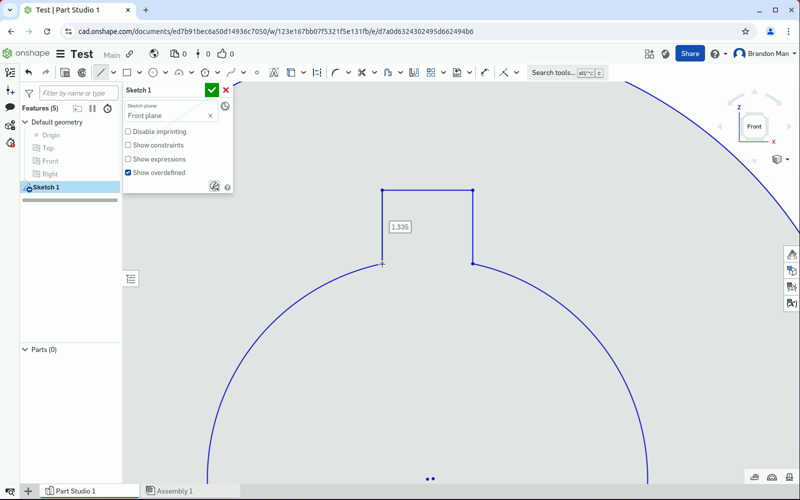
scroll(-6)
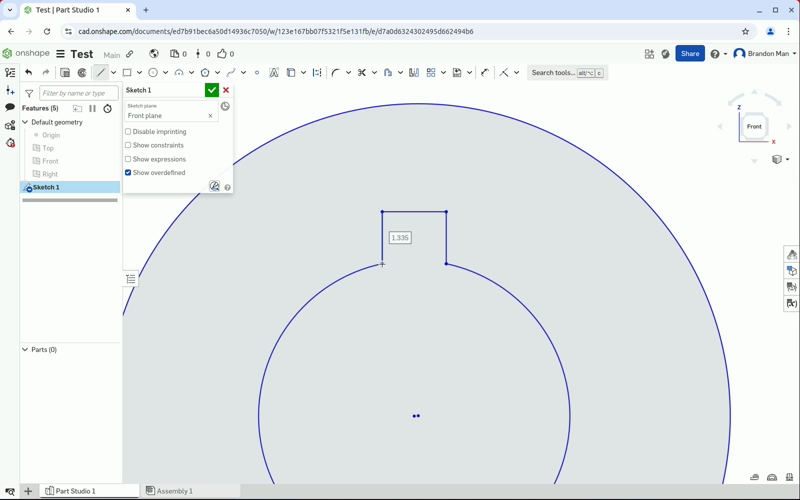
scroll(-6)
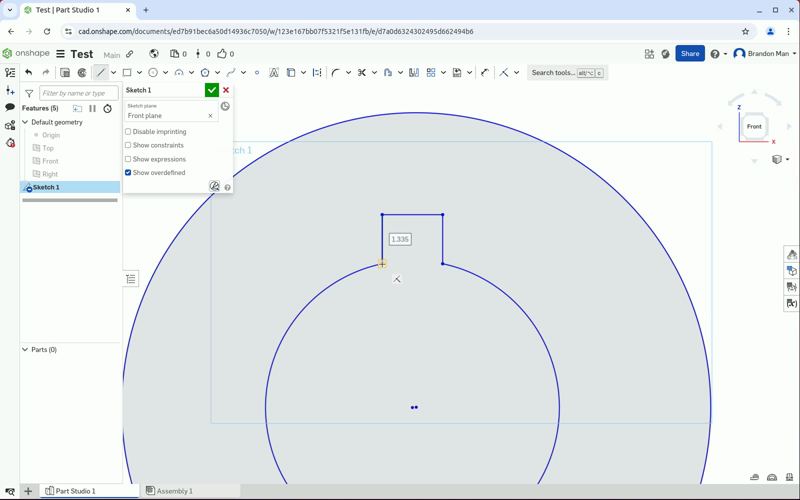
scroll(-6)
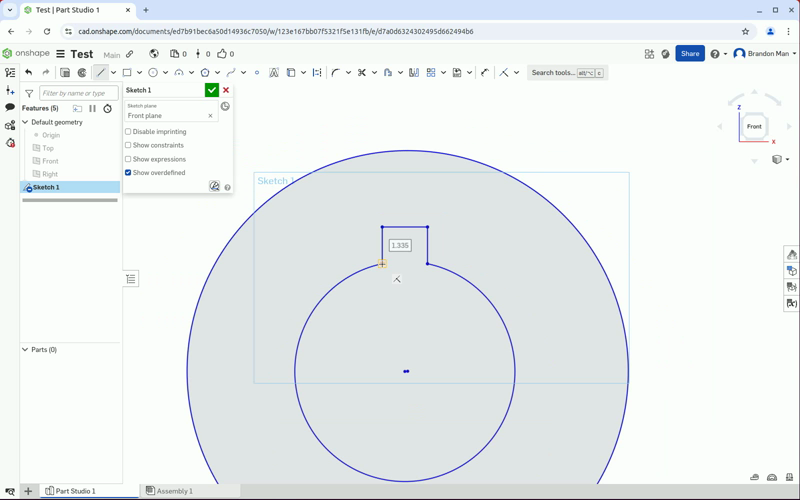
scroll(-6)
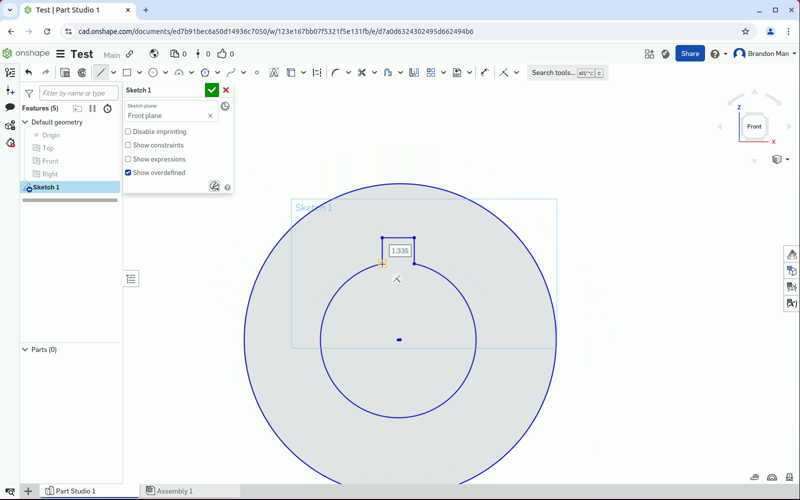
scroll(-6)
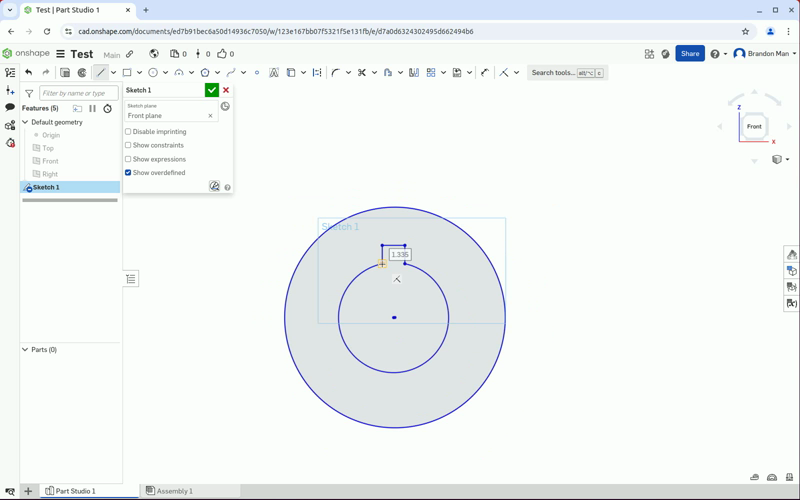
scroll(-6)
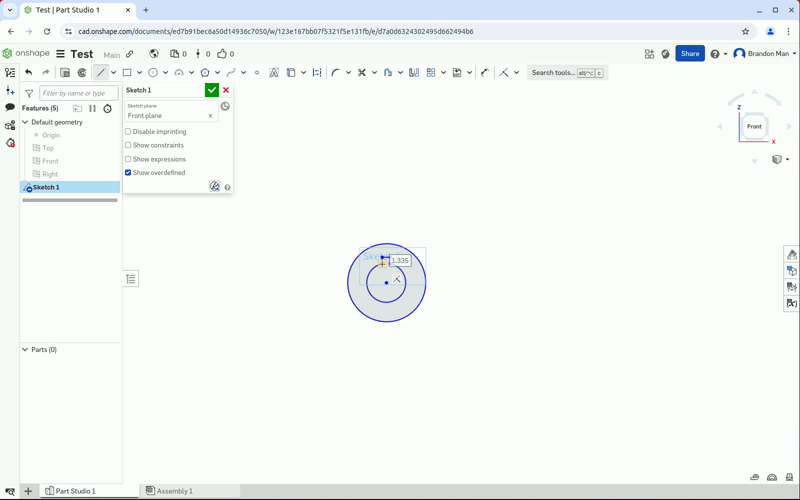
key(esc)
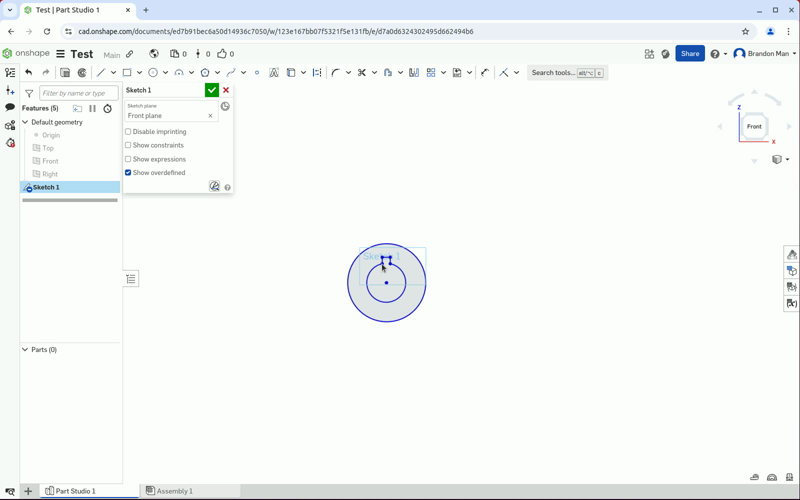
mouse_move(356, 300)
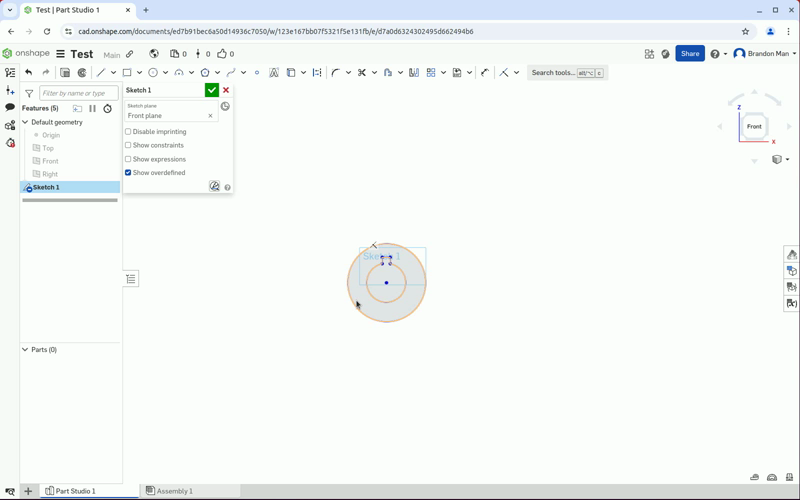
click(356, 300)
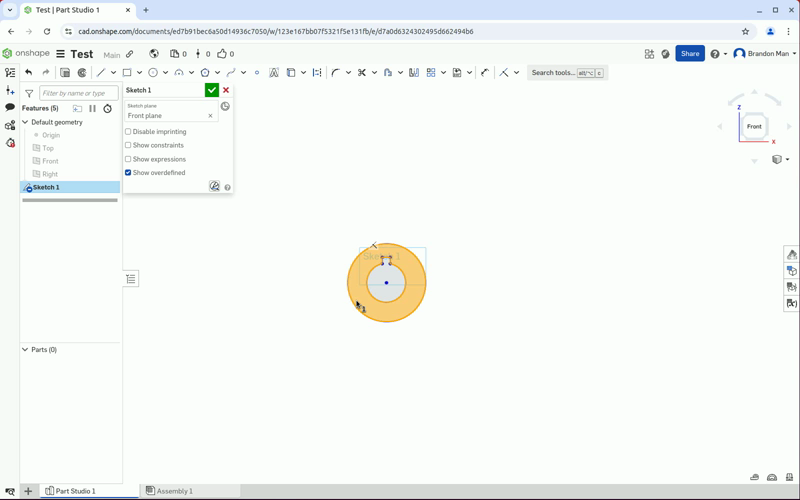
mouse_move(73, 352)
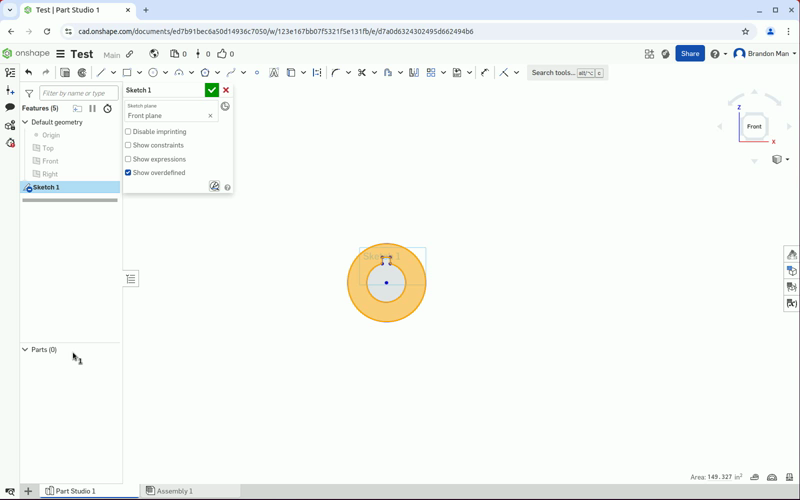
key(shift+y)
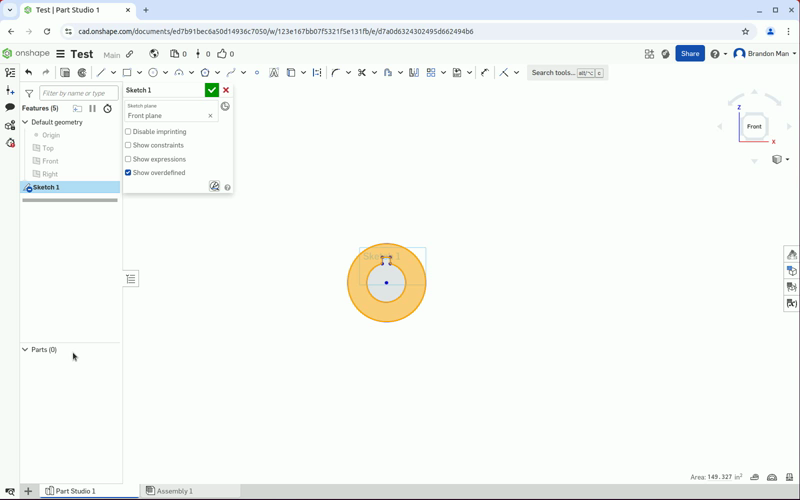
key(shift+e)
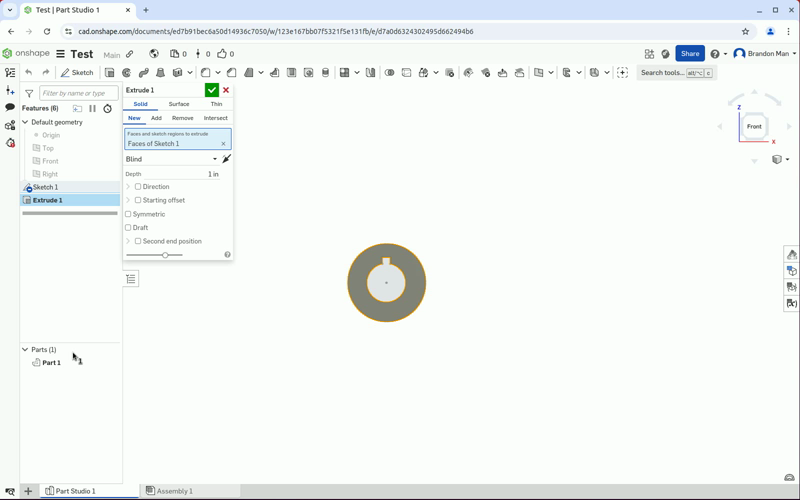
mouse_move(143, 106)
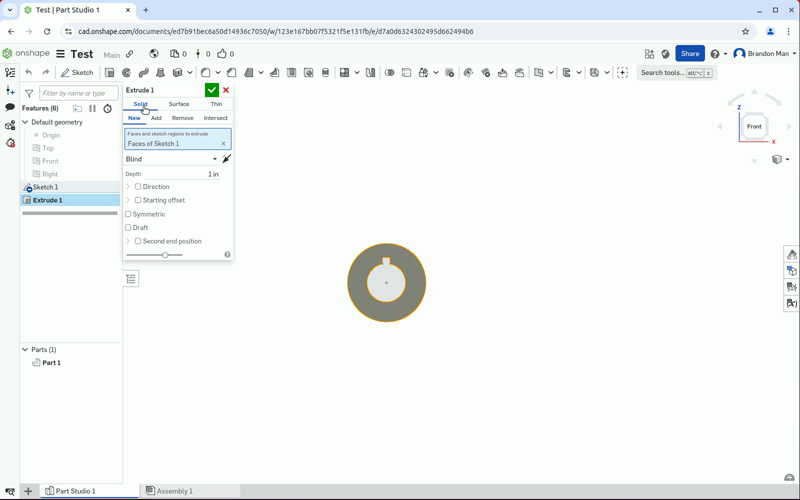
click(143, 106)
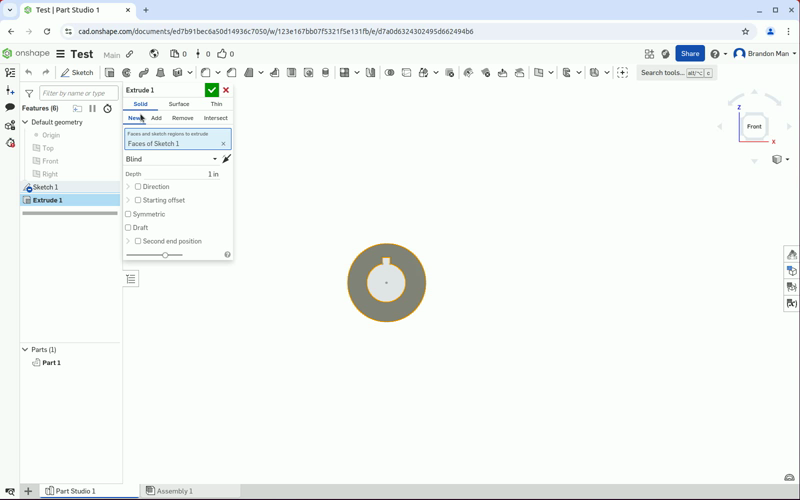
mouse_move(137, 120)
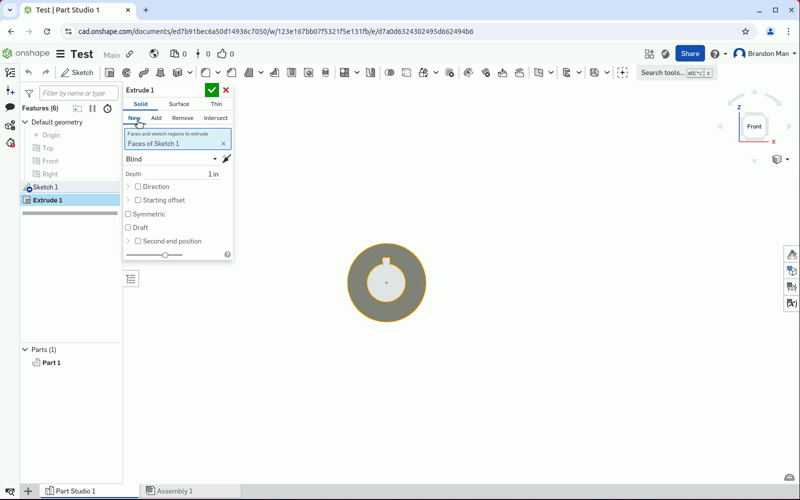
click(137, 120)
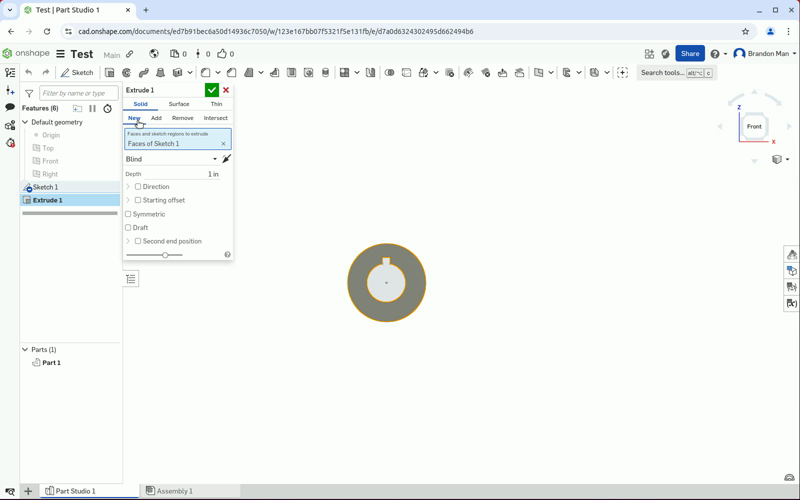
key(tab, 4)
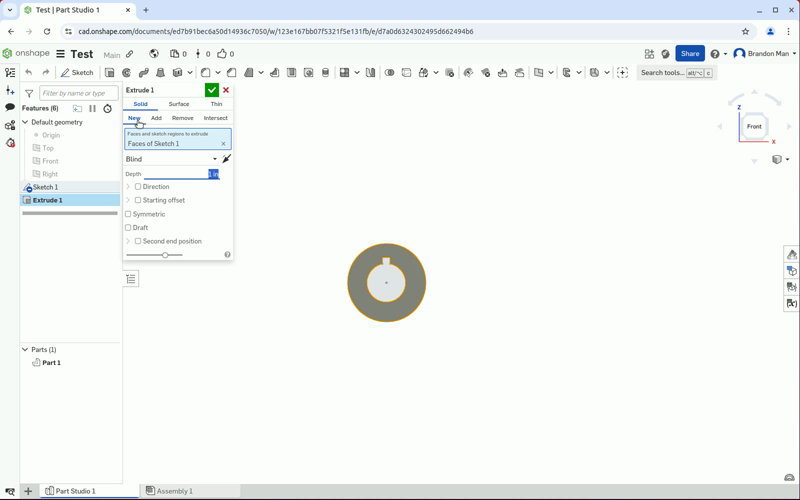
text(7.703)
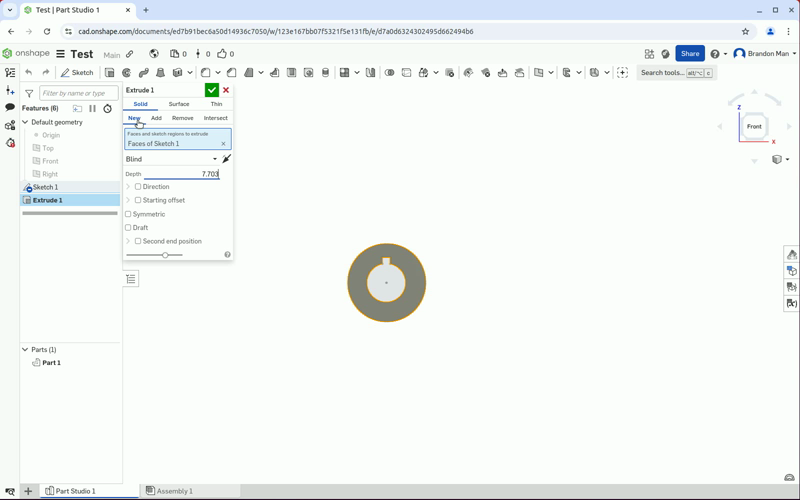
key(enter)
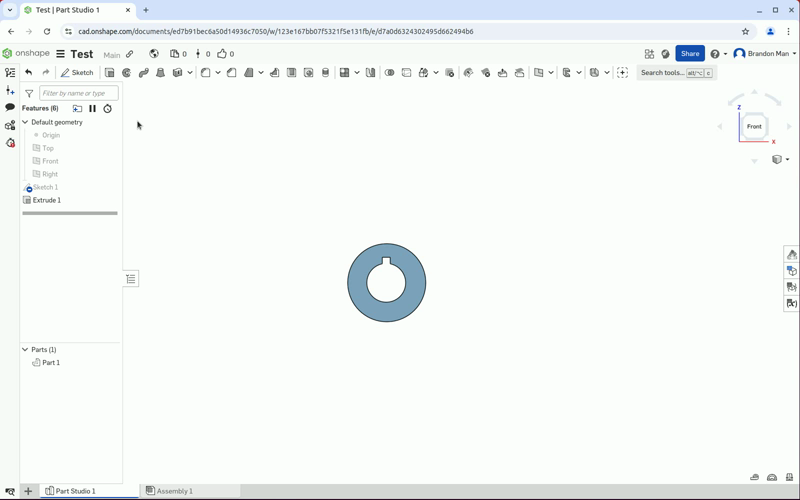
key(shift+h)
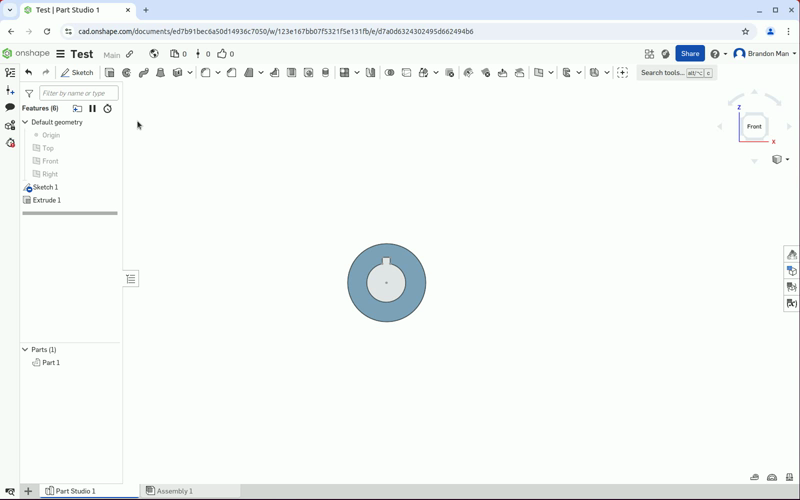
key(shift+h)
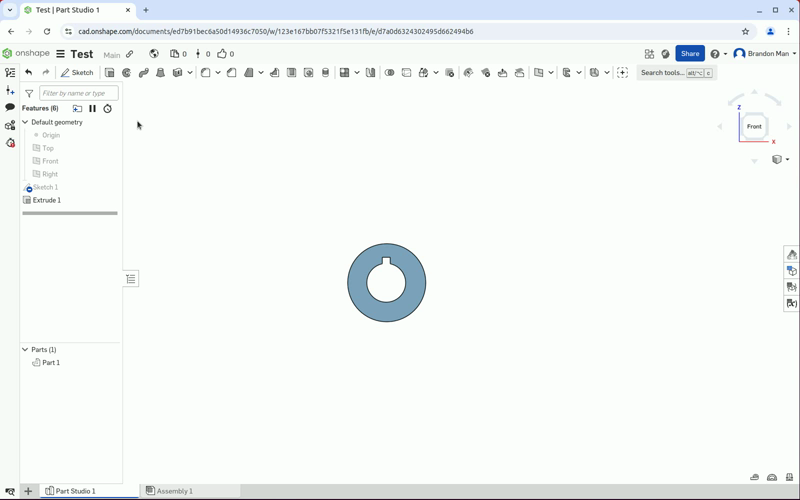
mouse_move(73, 189)
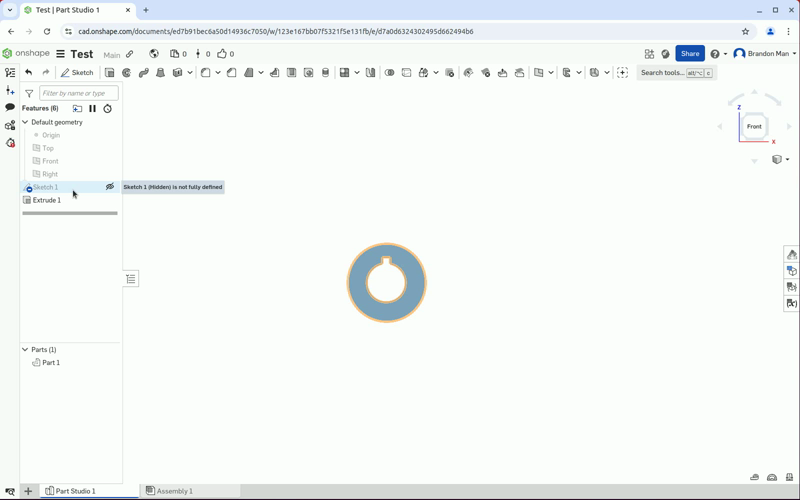
click(73, 189)
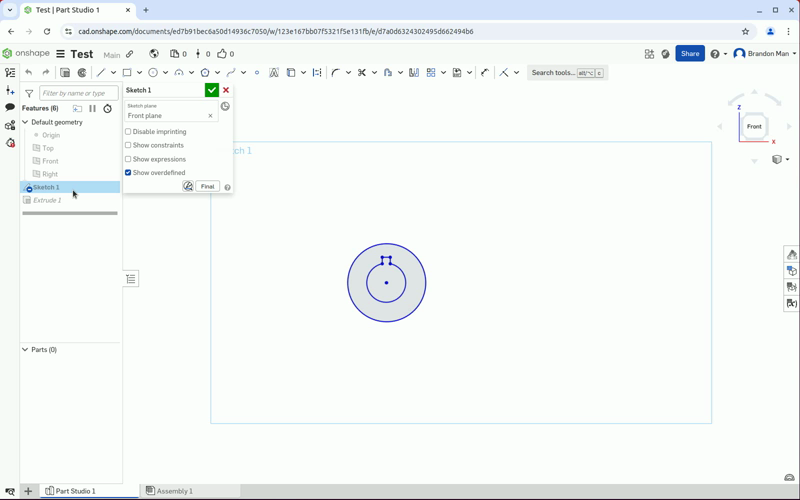
mouse_move(229, 92)
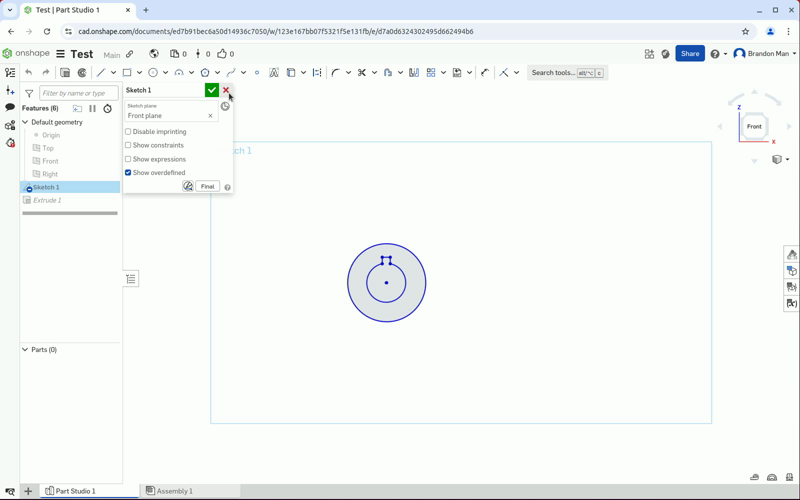
click(229, 92)
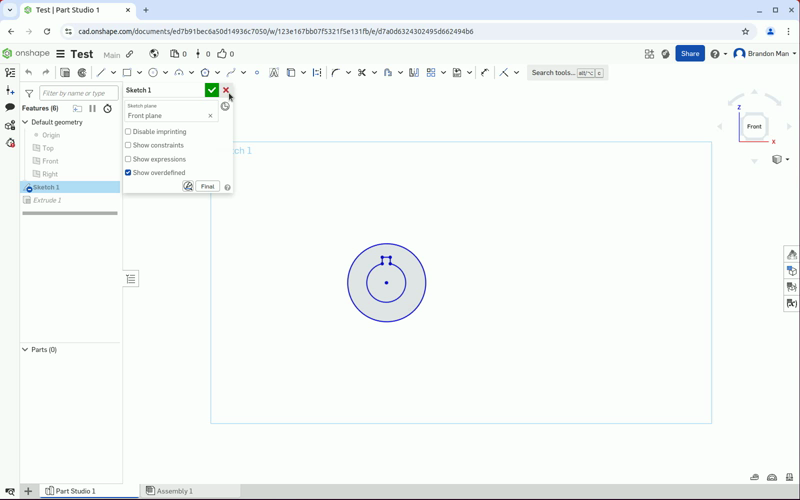
key(shift+s)
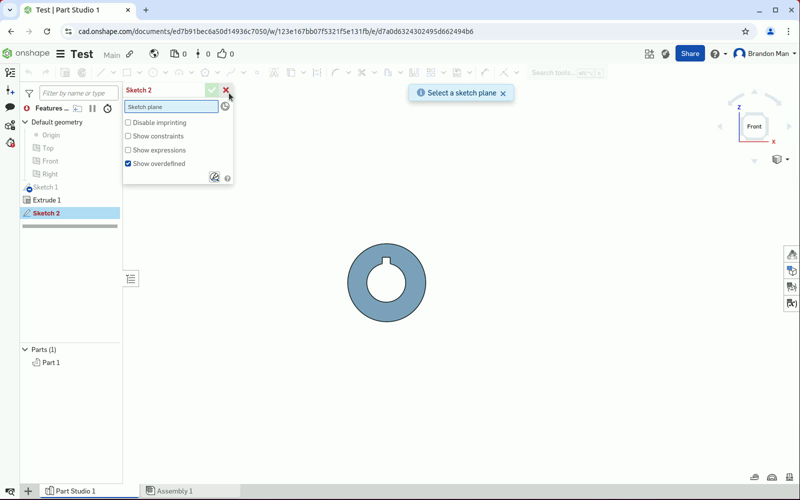
mouse_move(73, 163)
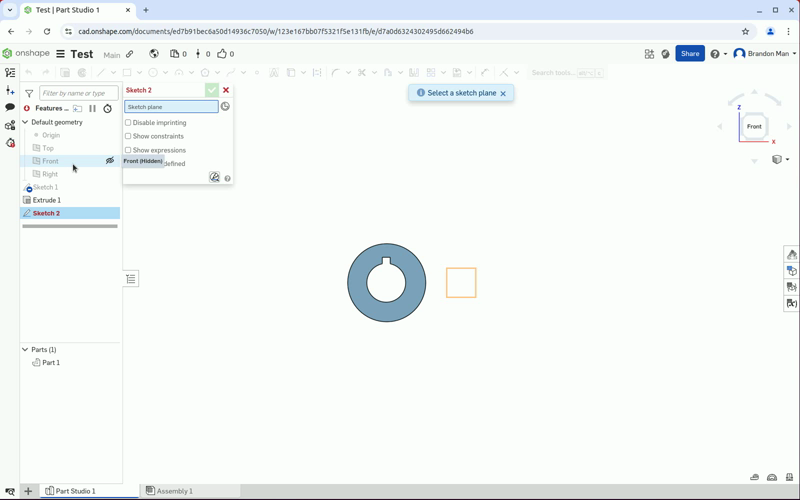
click(73, 163)
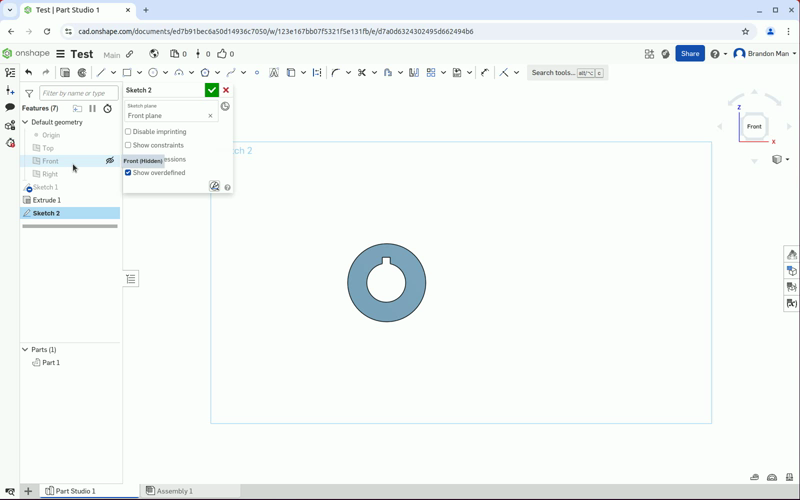
mouse_move(73, 352)
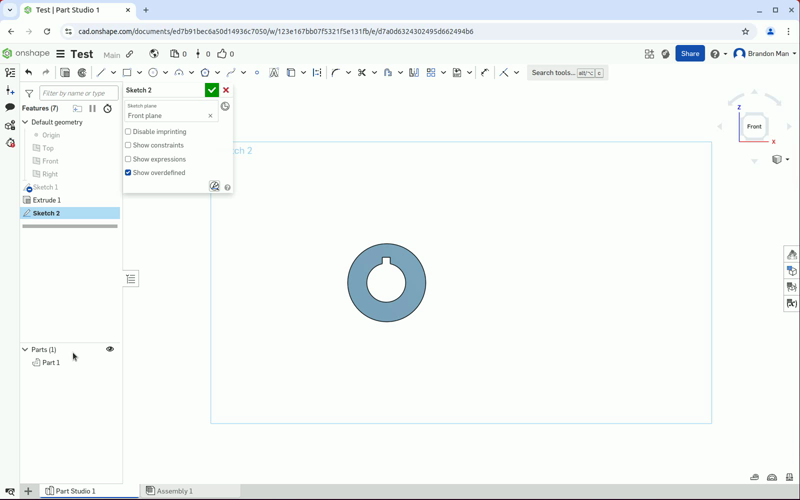
key(y)
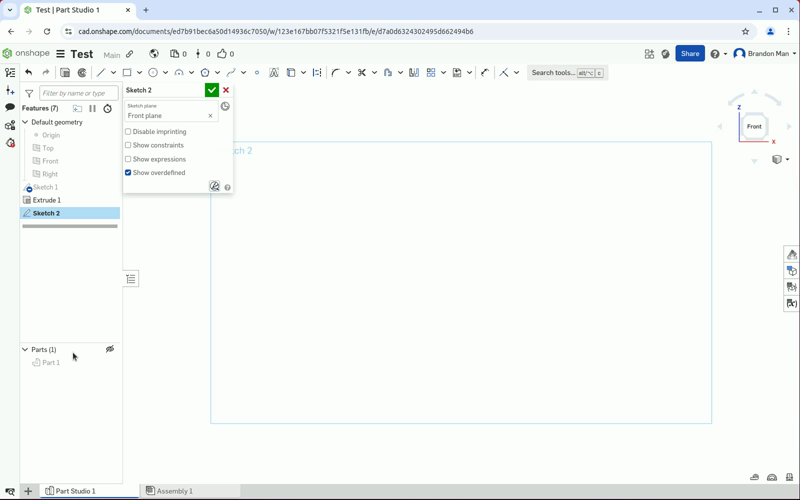
key(c)
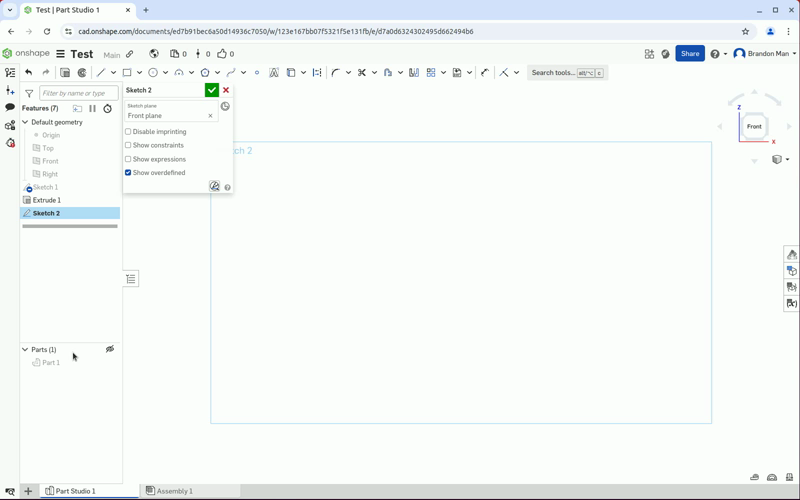
key_down(shift)
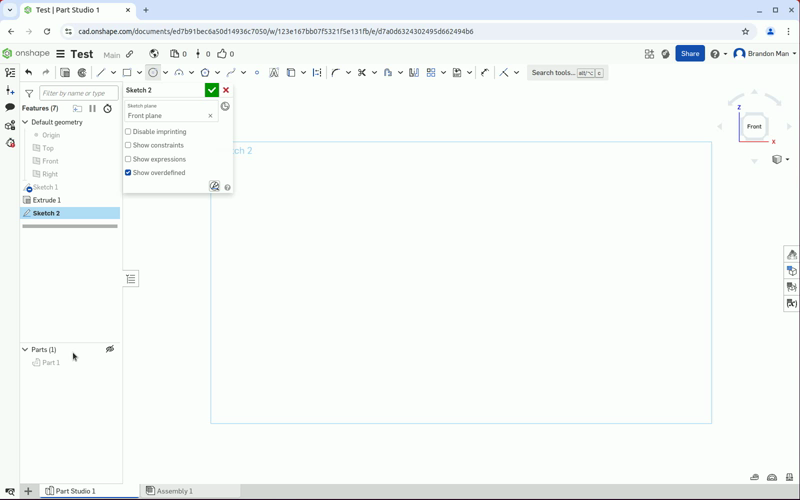
mouse_move(510, 282)
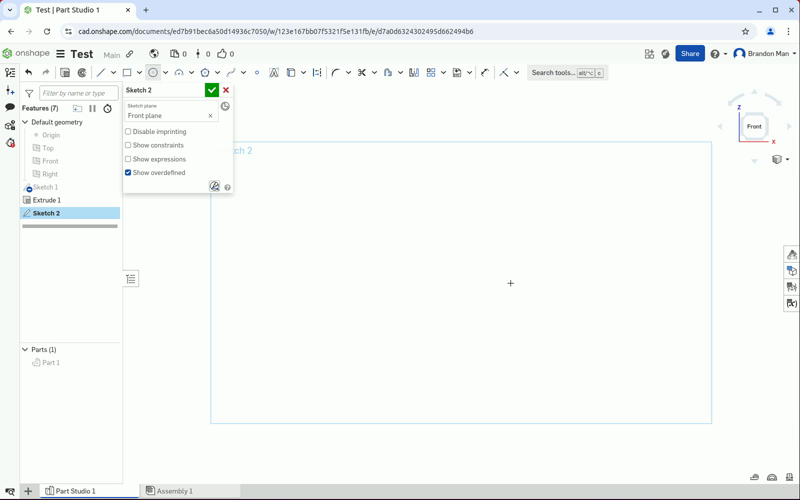
click(510, 282)
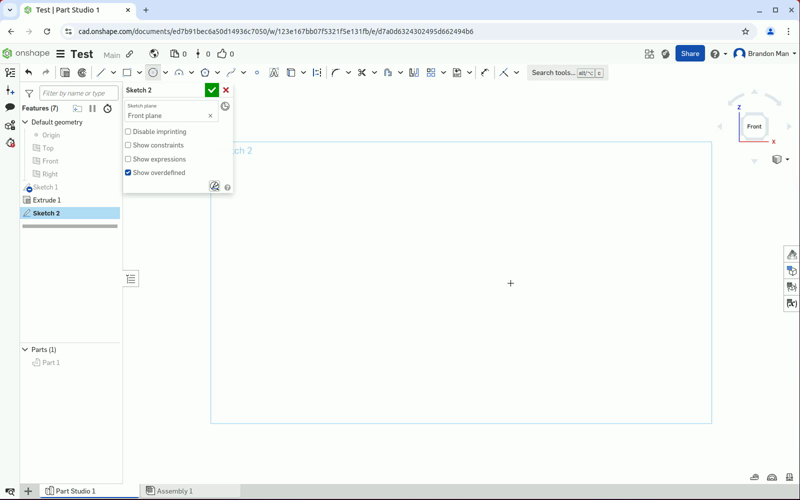
key_up(shift)
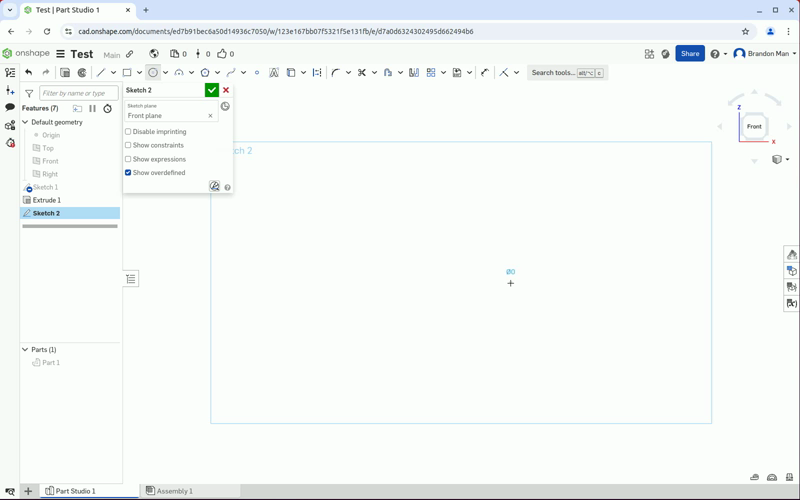
mouse_move(535, 282)
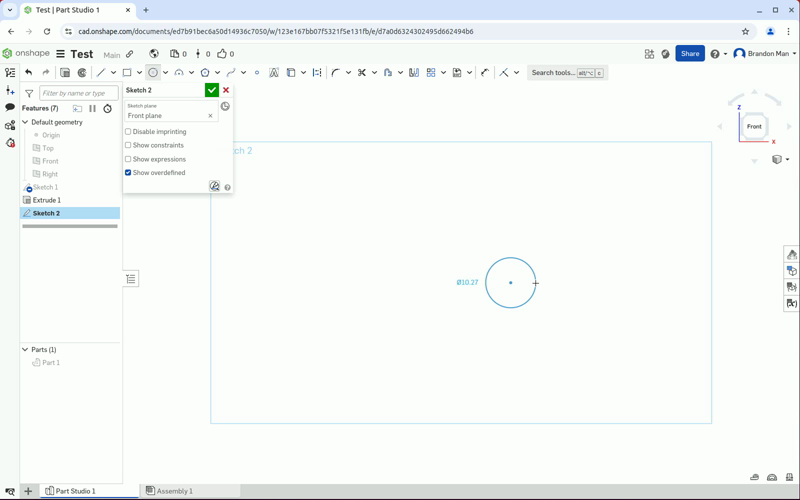
click(535, 282)
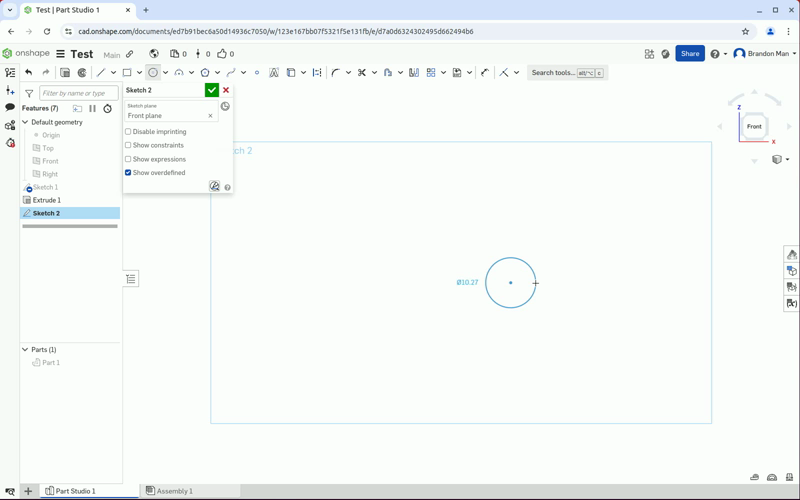
key(esc)
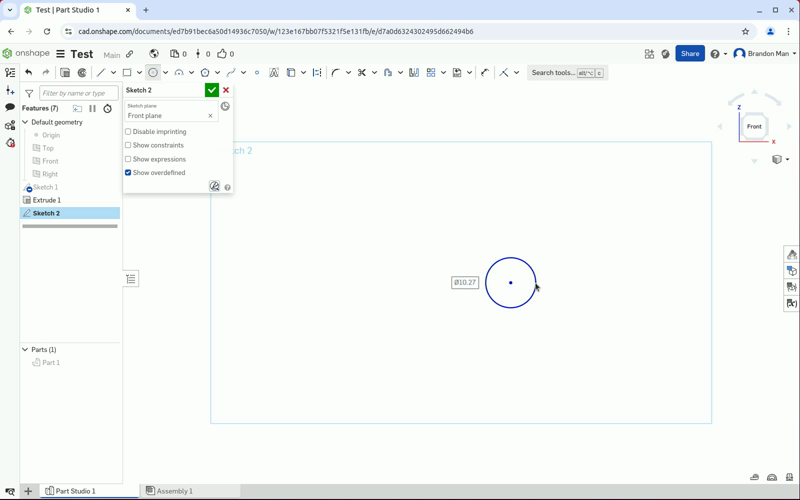
key(c)
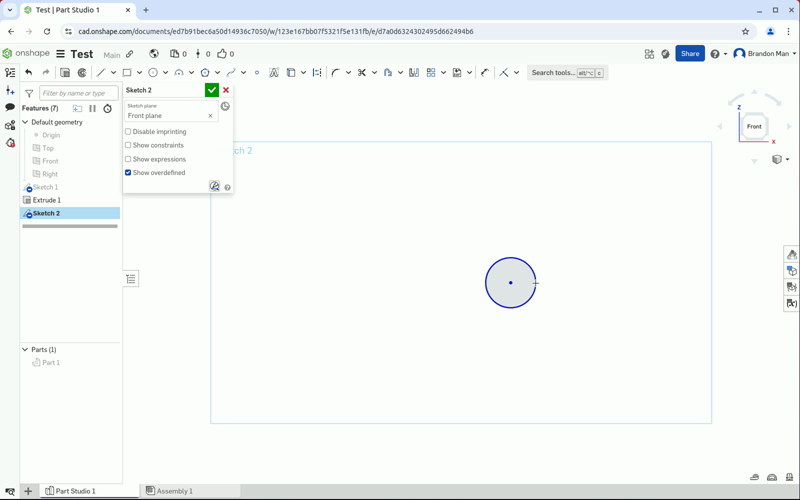
key_down(shift)
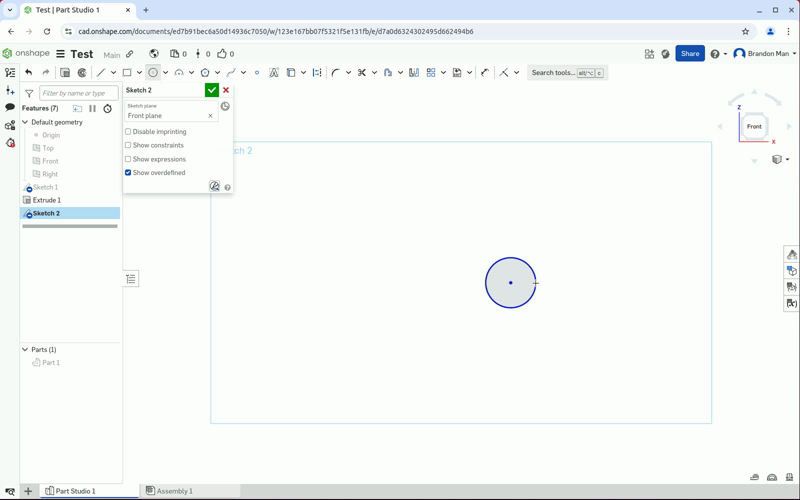
mouse_move(510, 282)
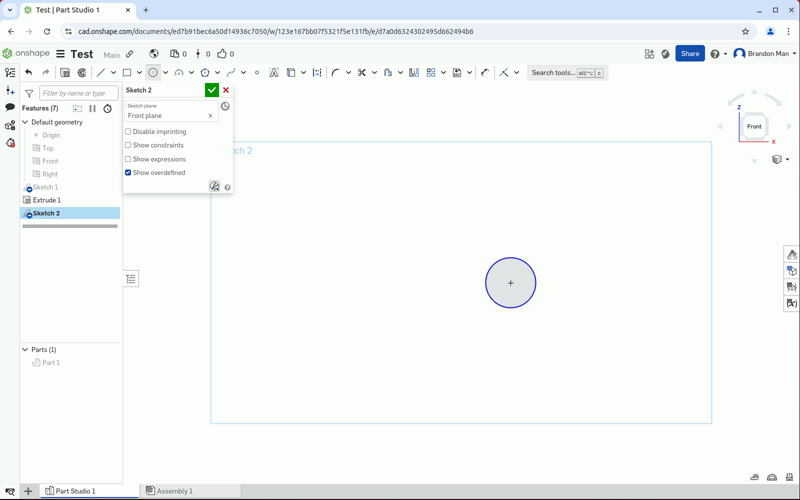
click(510, 282)
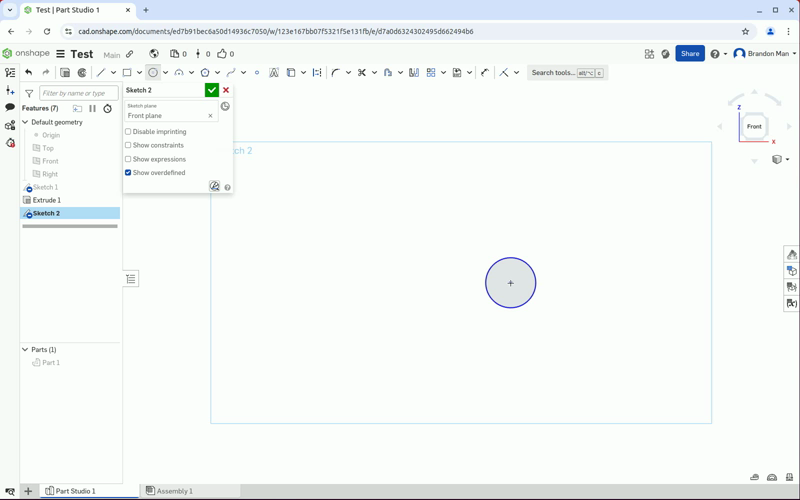
key_up(shift)
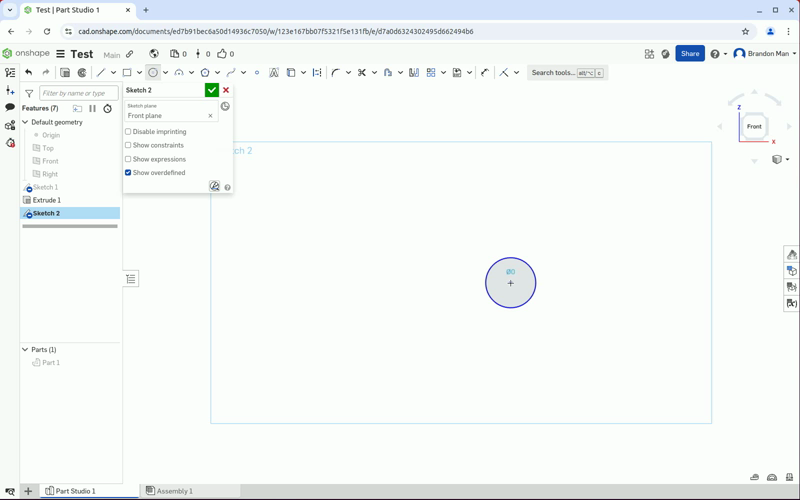
mouse_move(519, 282)
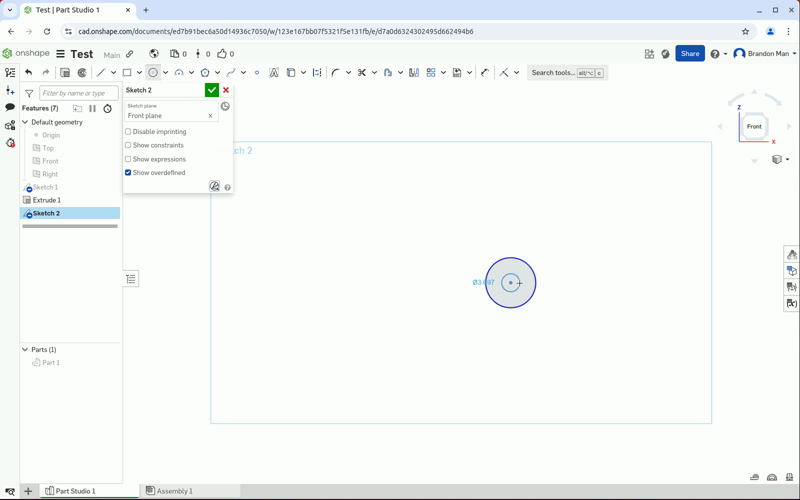
click(519, 282)
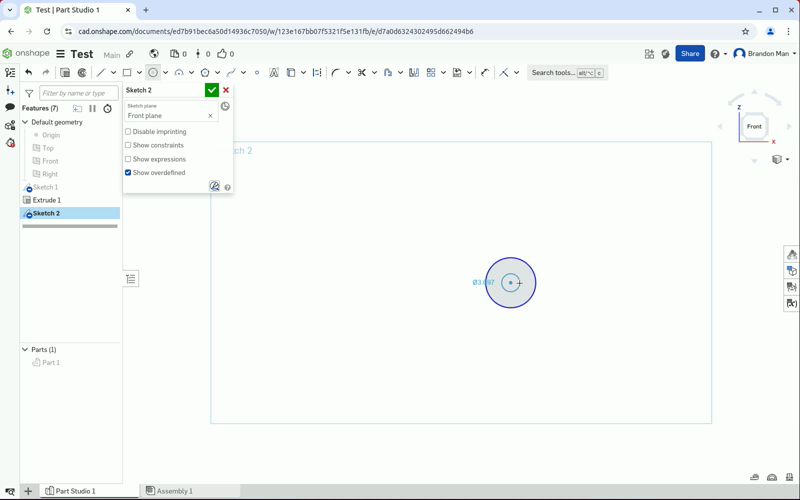
key(esc)
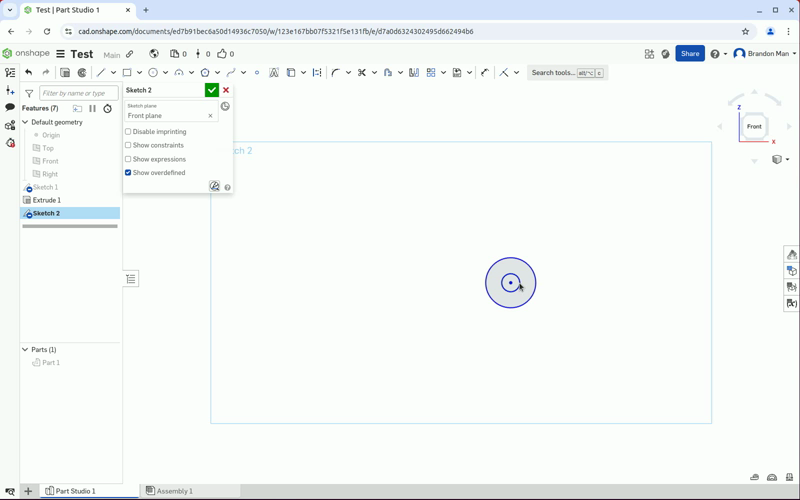
mouse_move(522, 291)
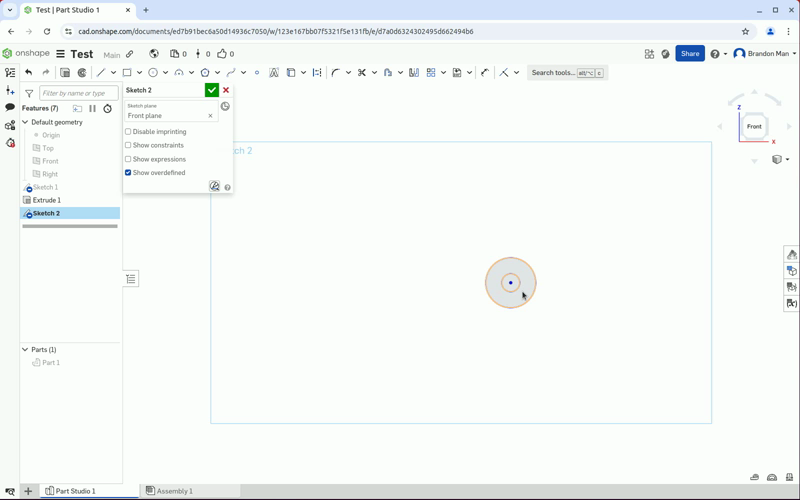
scroll(6)
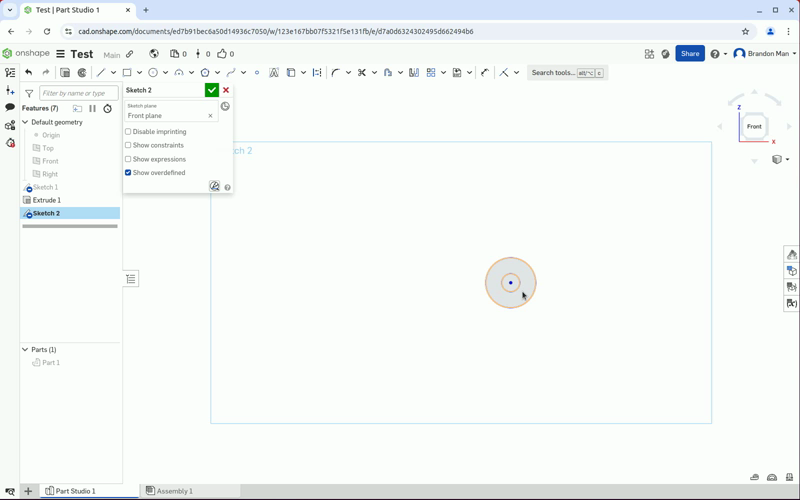
scroll(6)
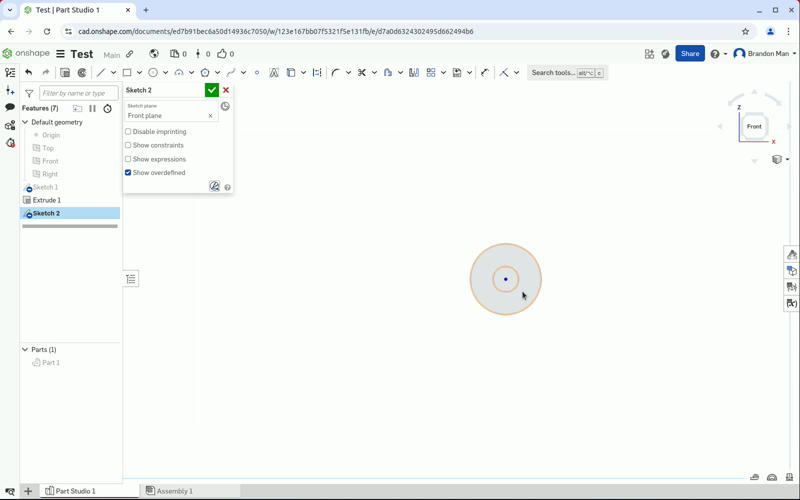
scroll(6)
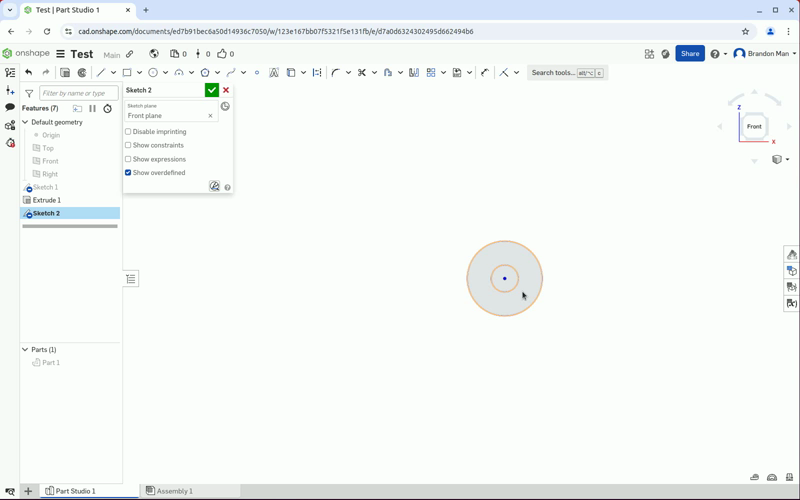
scroll(6)
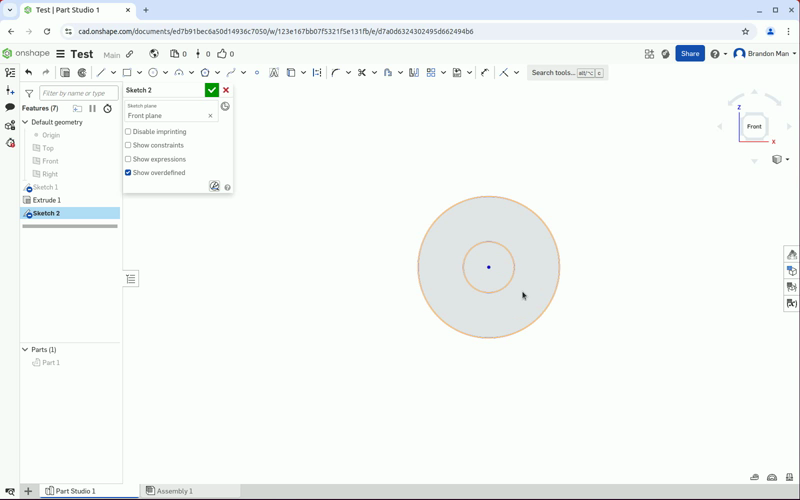
scroll(6)
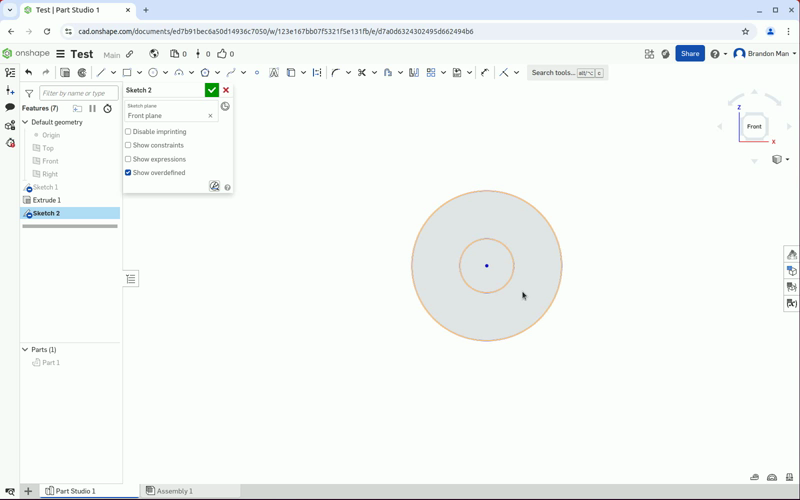
scroll(6)
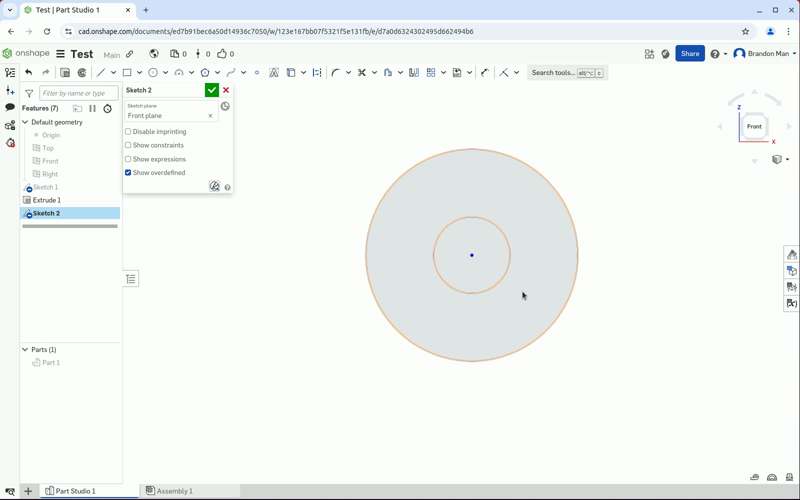
scroll(6)
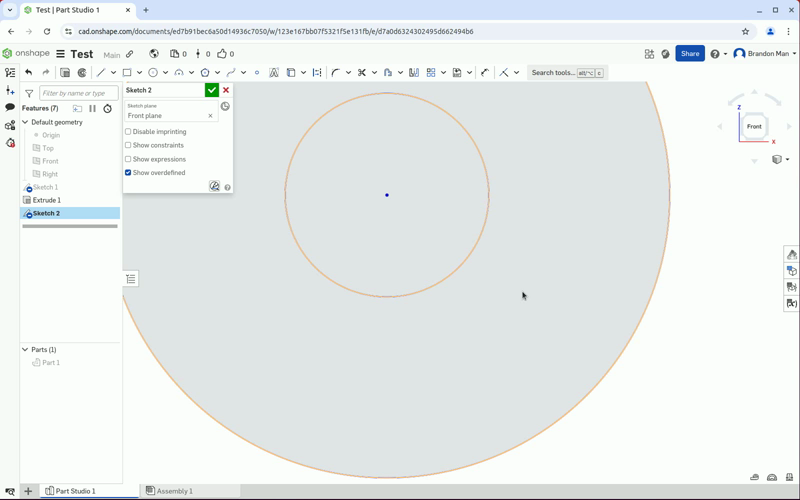
click(522, 291)
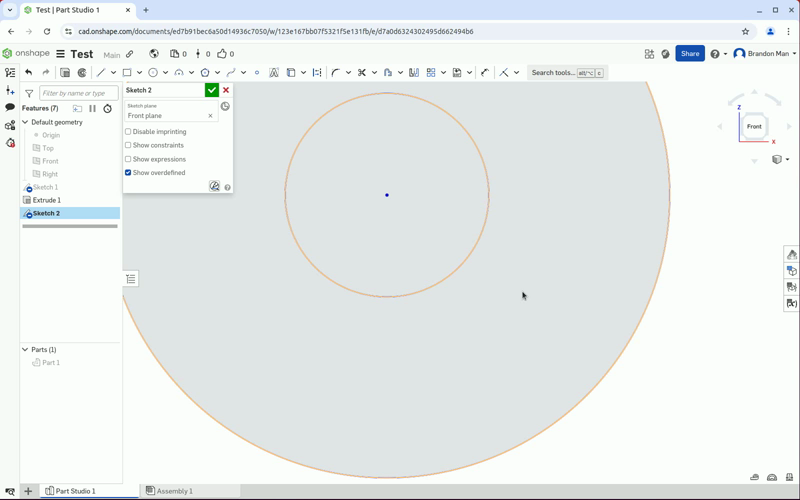
scroll(-6)
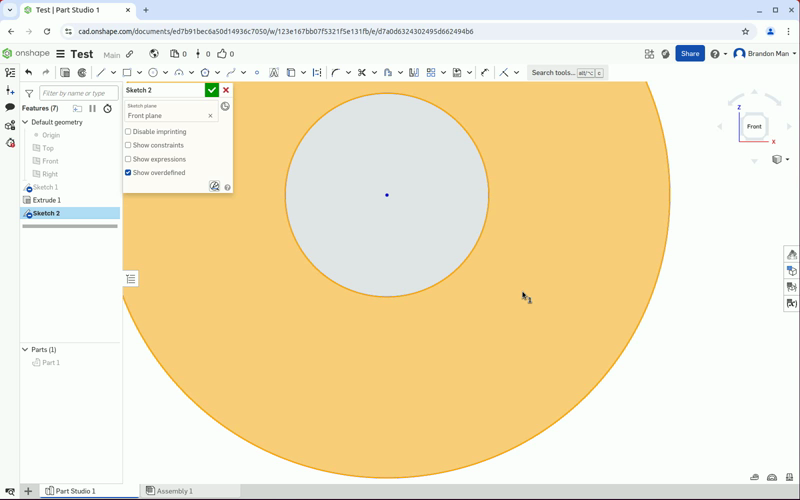
scroll(-6)
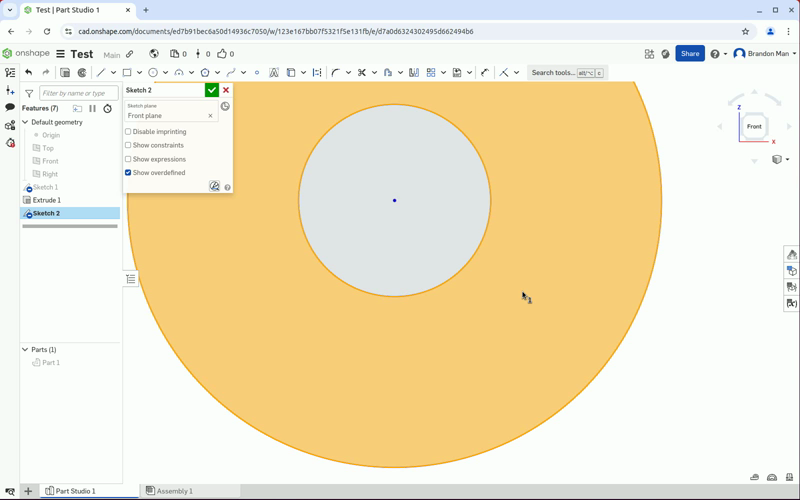
scroll(-6)
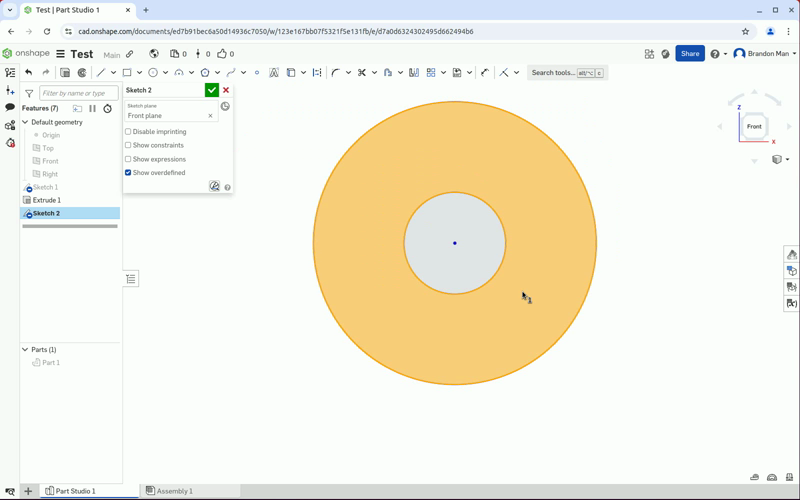
scroll(-6)
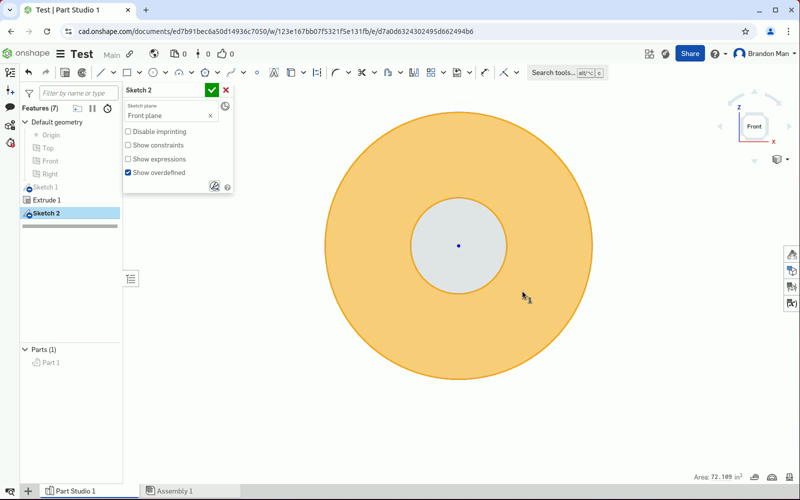
scroll(-6)
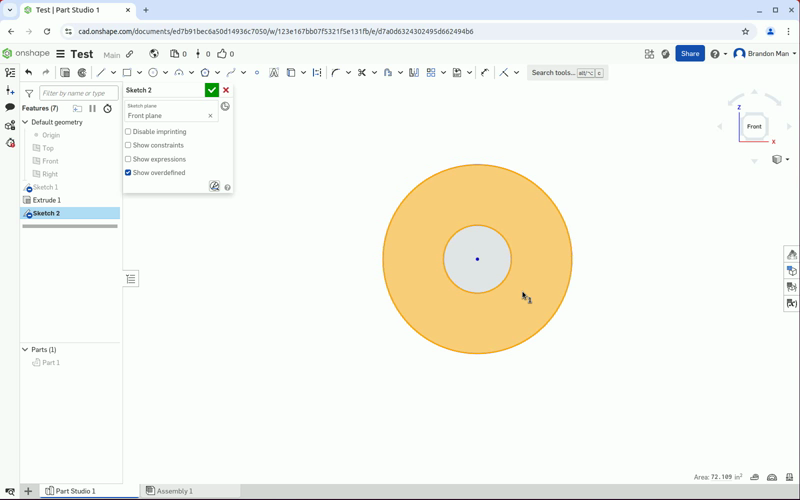
scroll(-6)
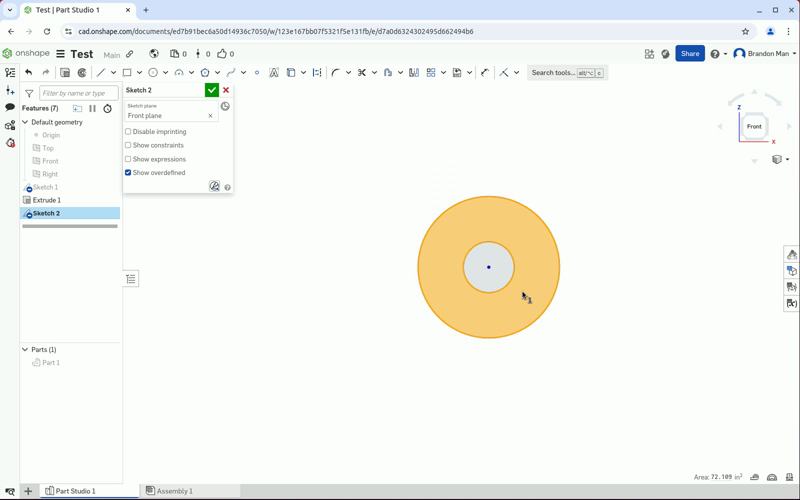
scroll(-6)
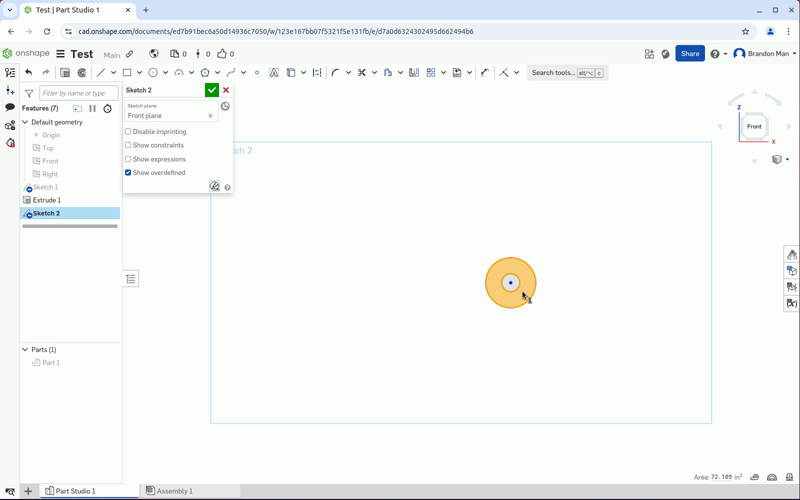
mouse_move(73, 352)
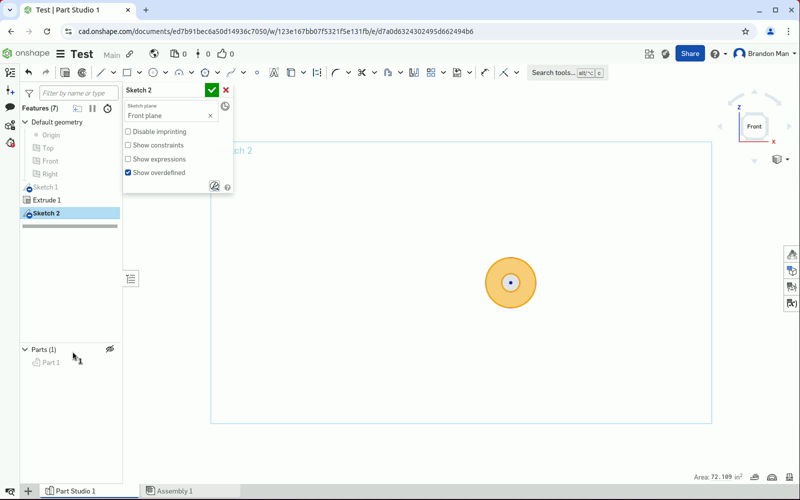
key(shift+y)
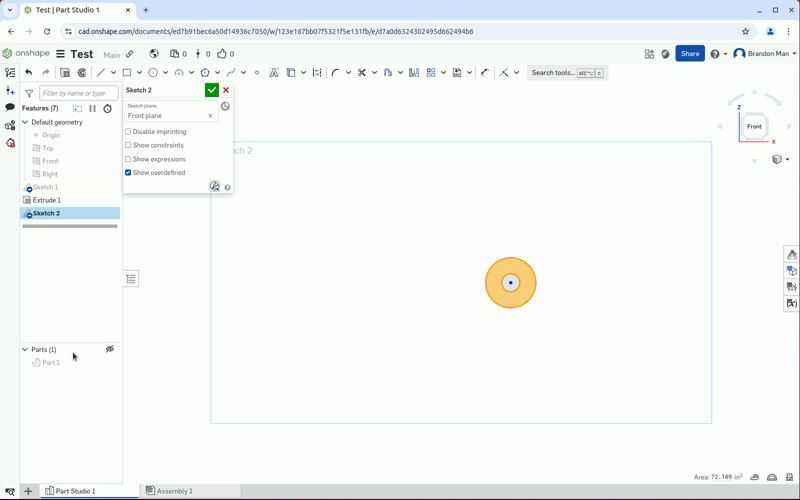
key(shift+e)
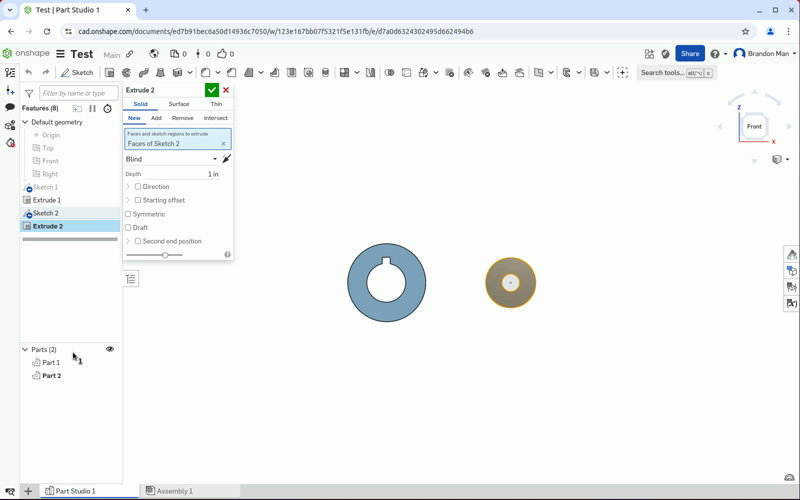
mouse_move(143, 106)
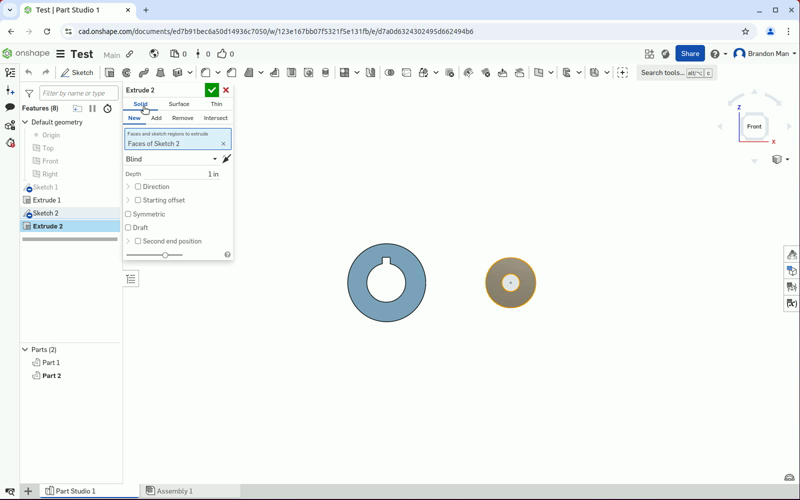
click(143, 106)
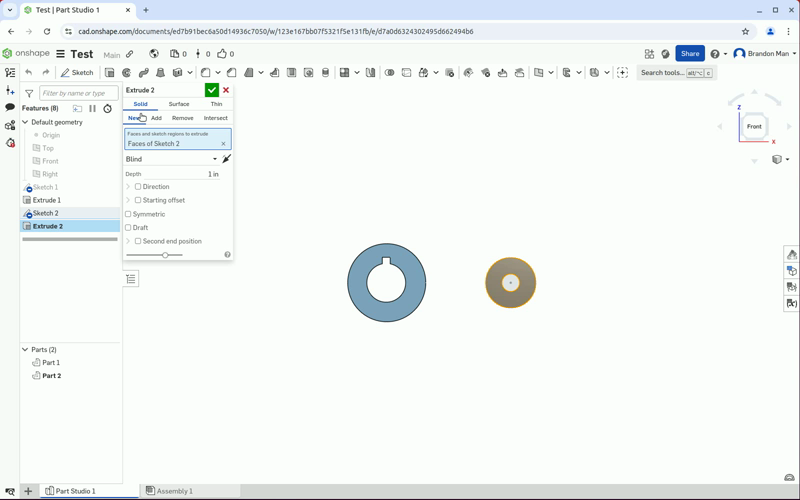
mouse_move(137, 120)
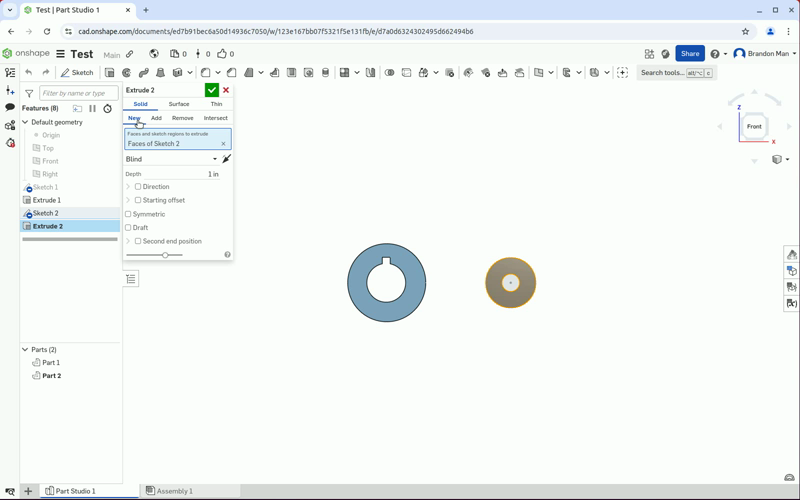
click(137, 120)
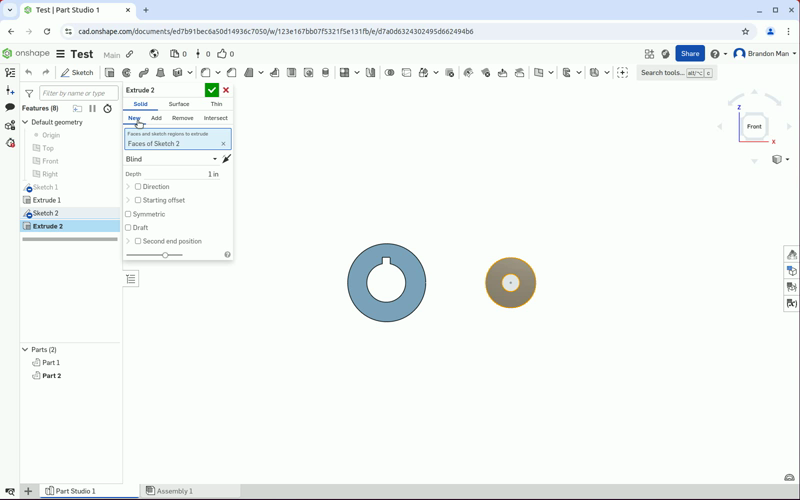
key(tab, 4)
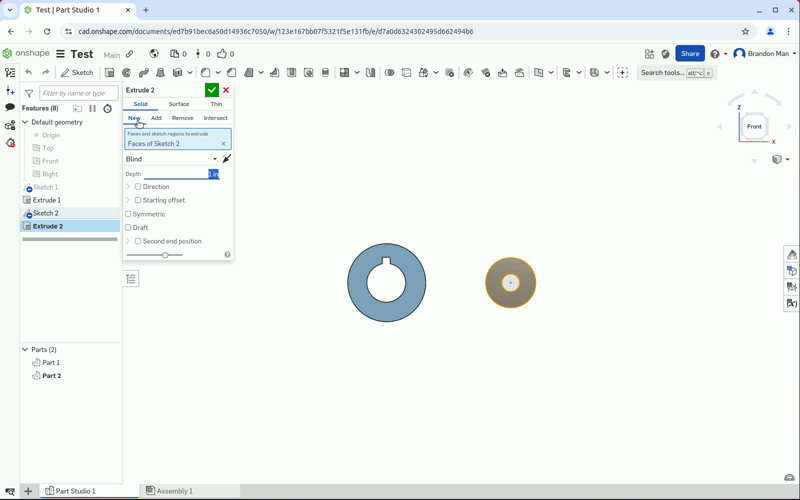
text(7.703)
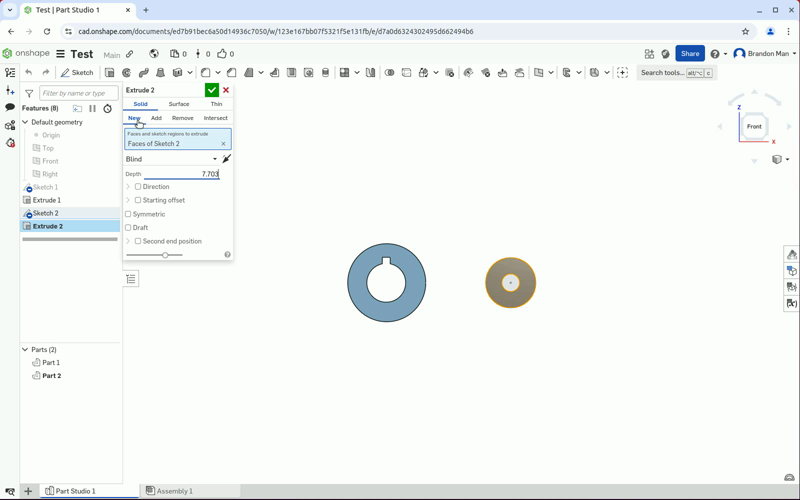
key(enter)
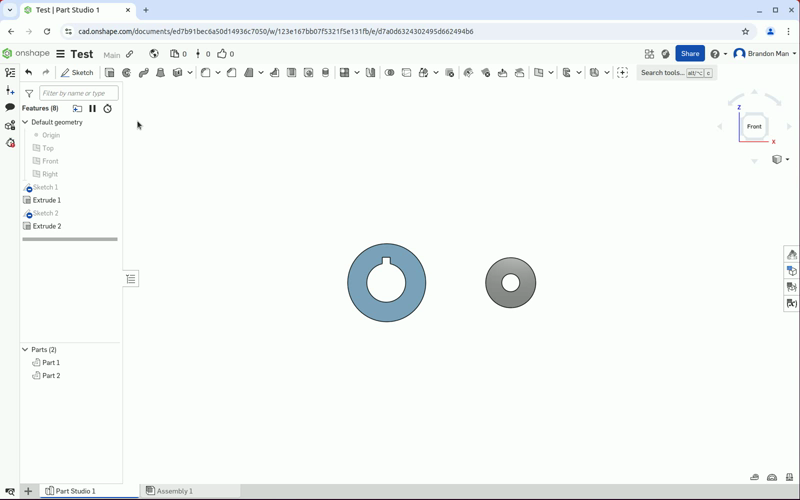
key(shift+h)
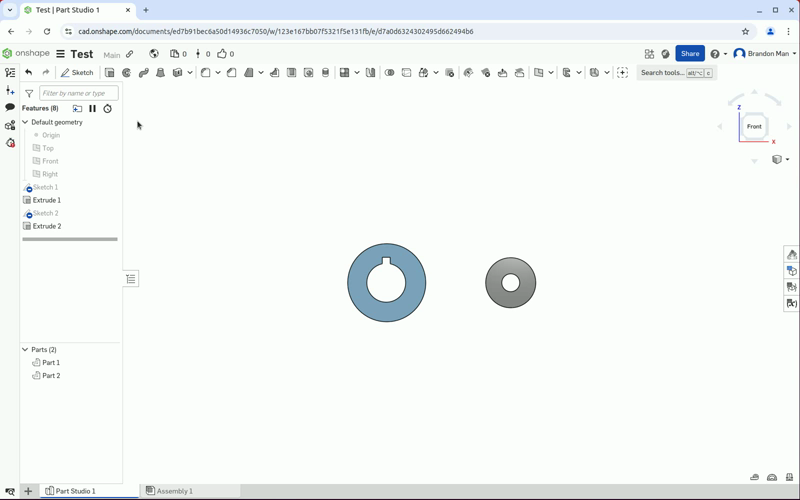
key(shift+h)
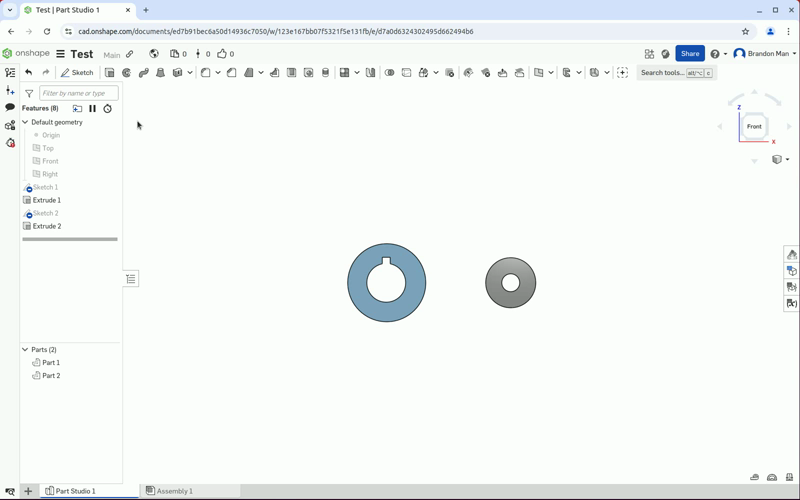
mouse_move(73, 189)
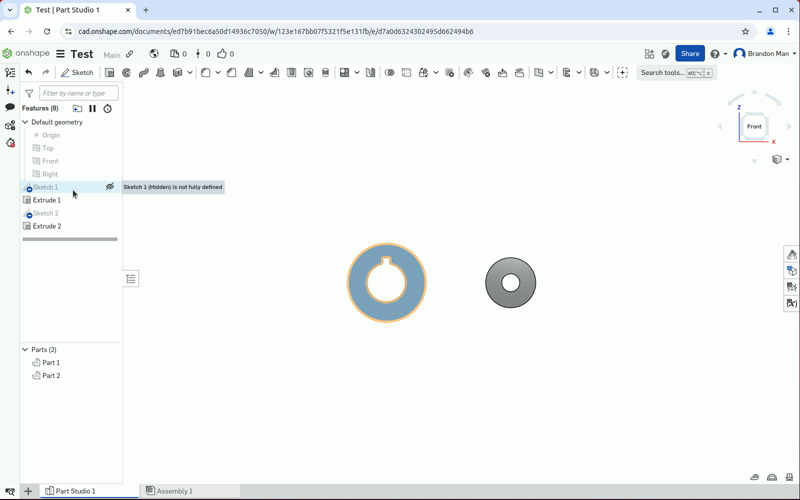
click(73, 189)
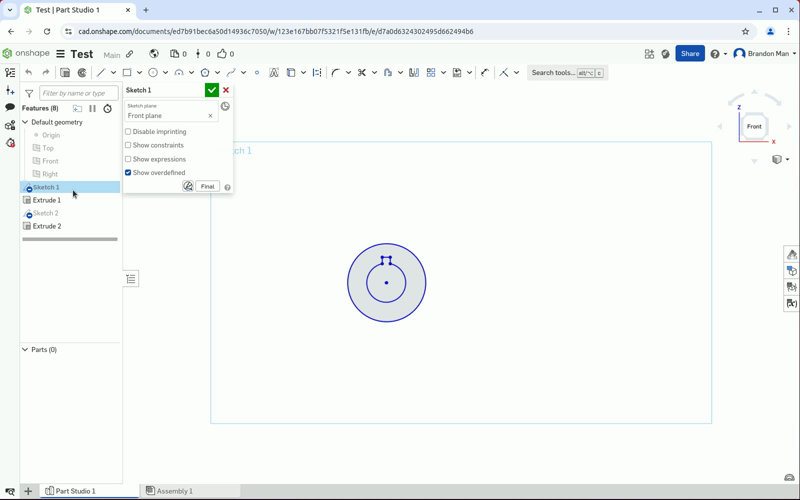
mouse_move(229, 92)
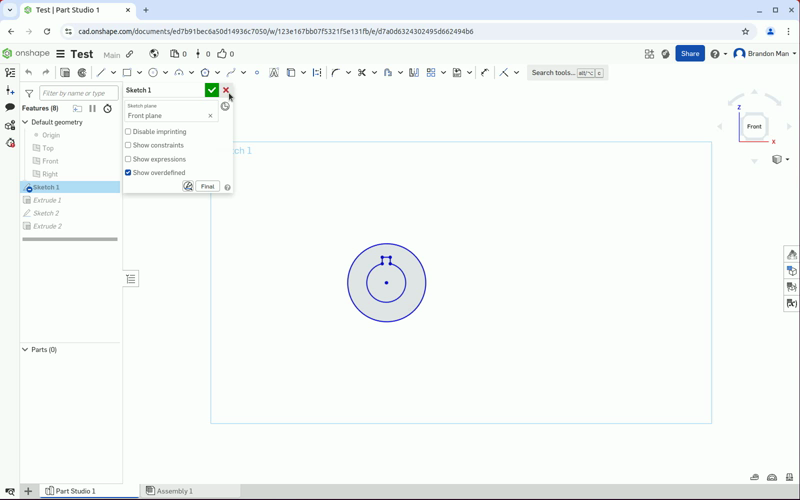
click(229, 92)
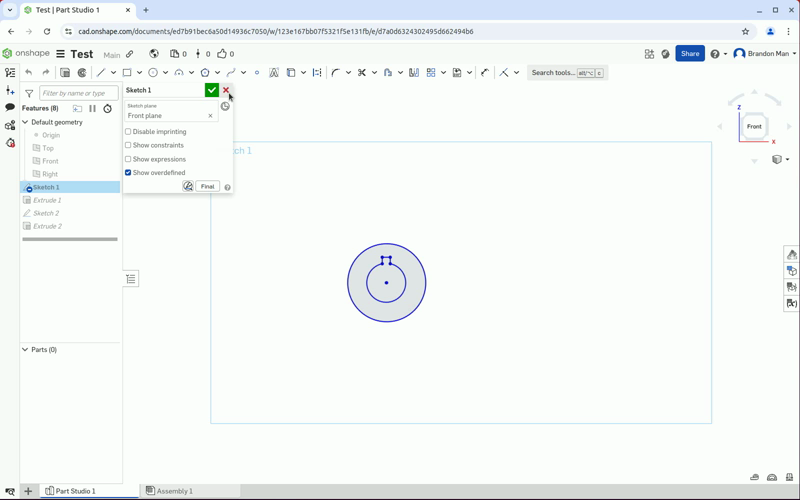
key(shift+s)
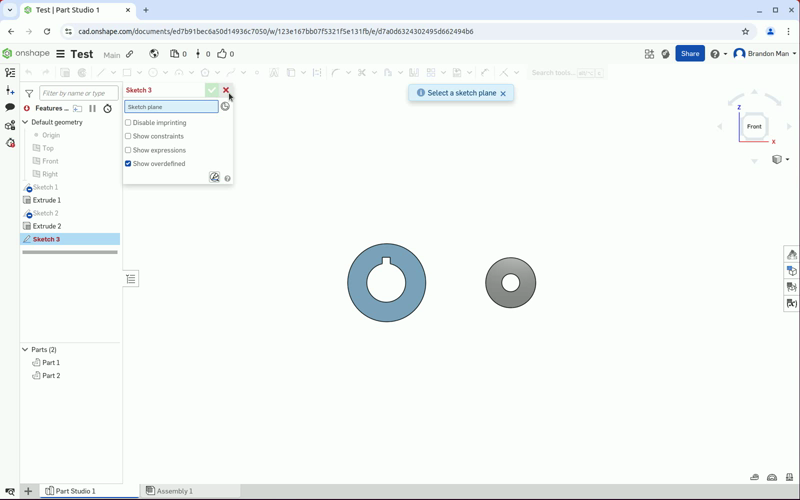
mouse_move(73, 163)
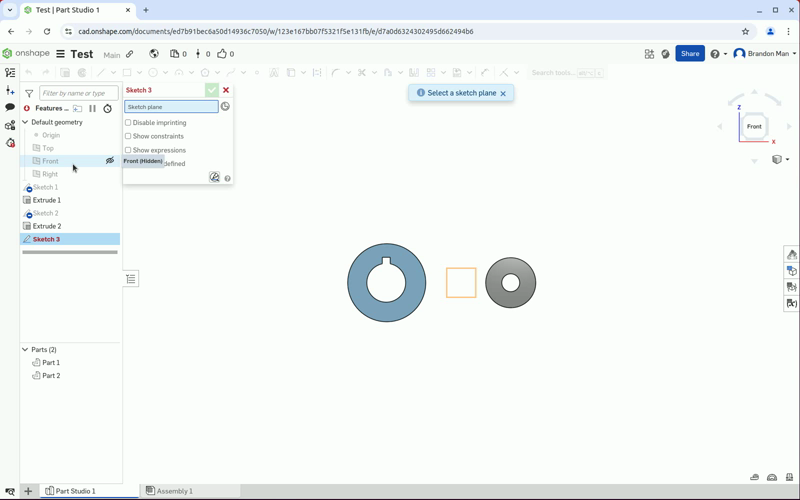
click(73, 163)
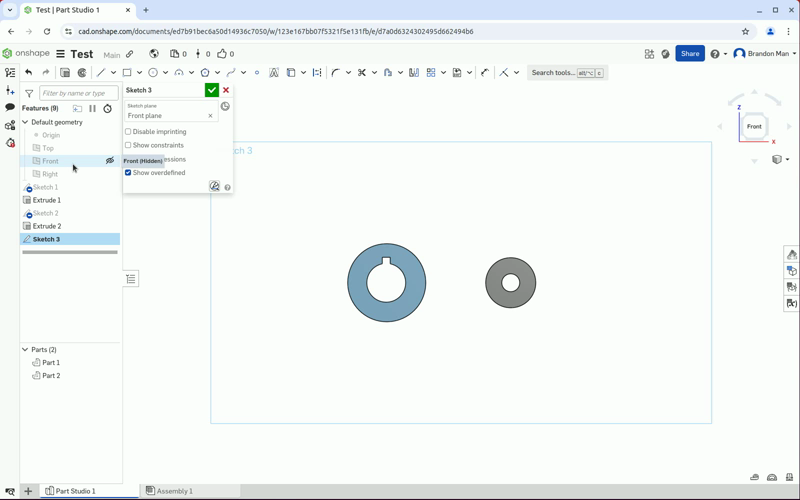
mouse_move(73, 352)
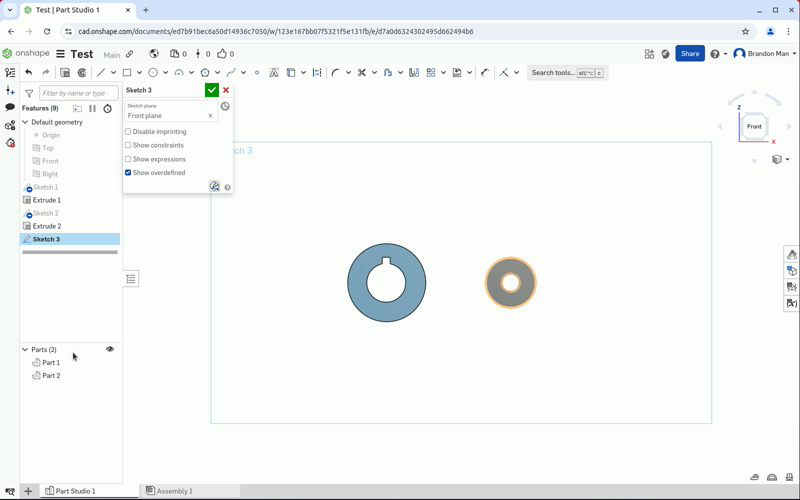
key(y)
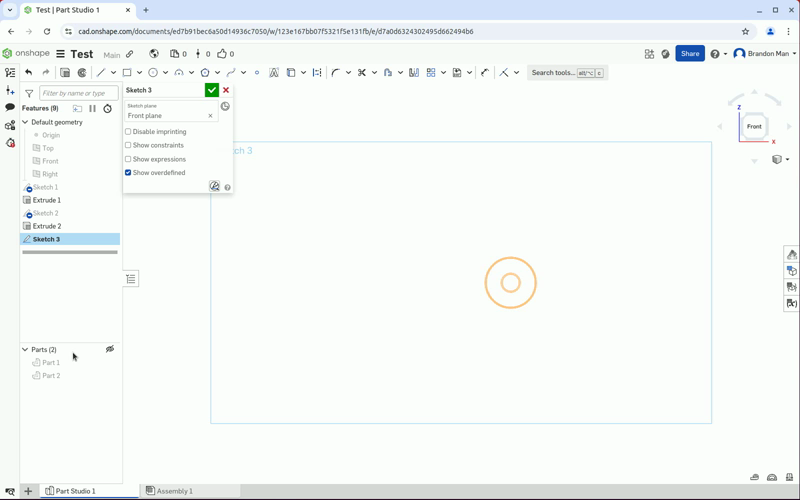
key(l)
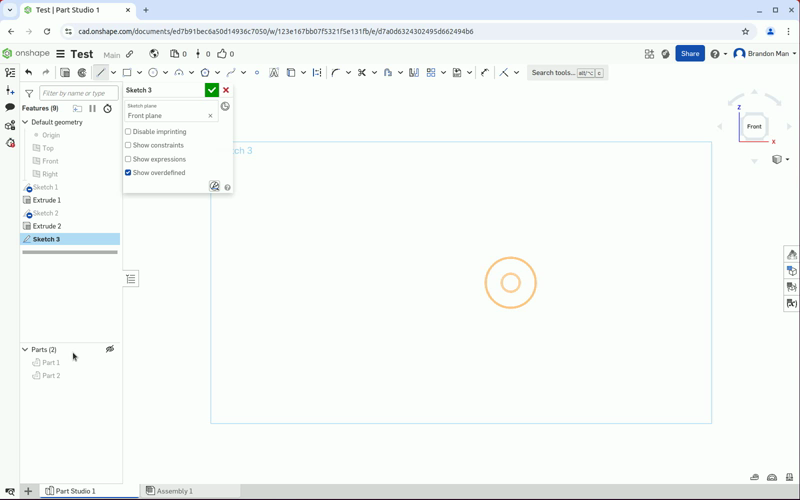
key_down(shift)
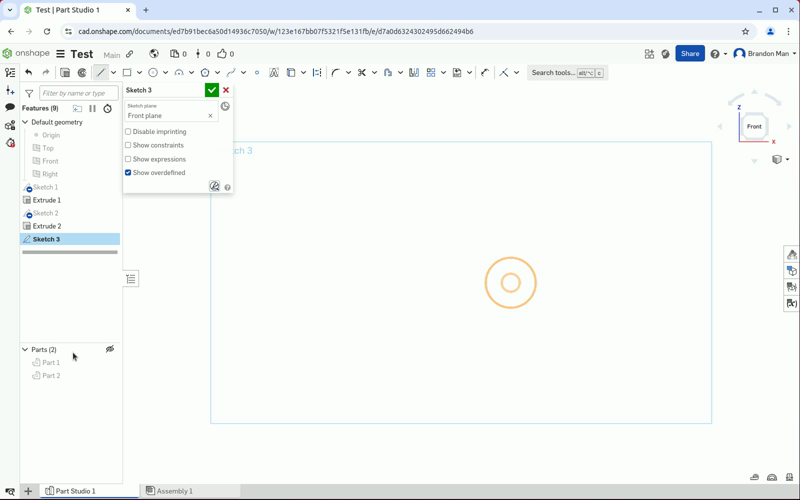
mouse_move(390, 320)
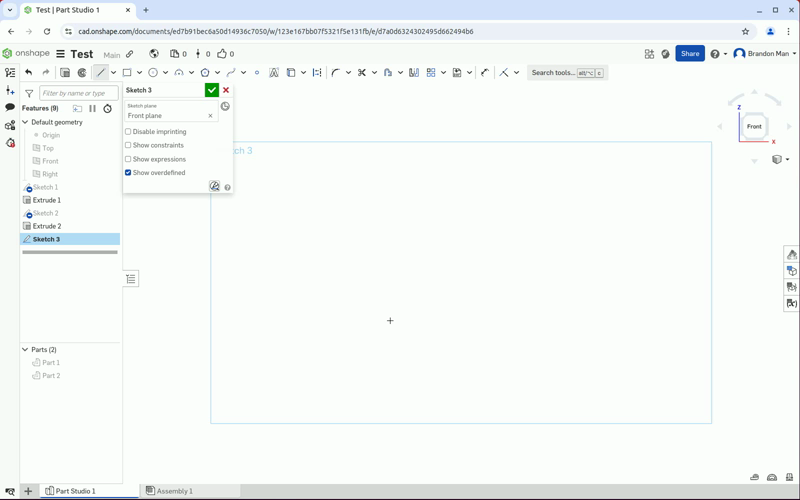
click(390, 320)
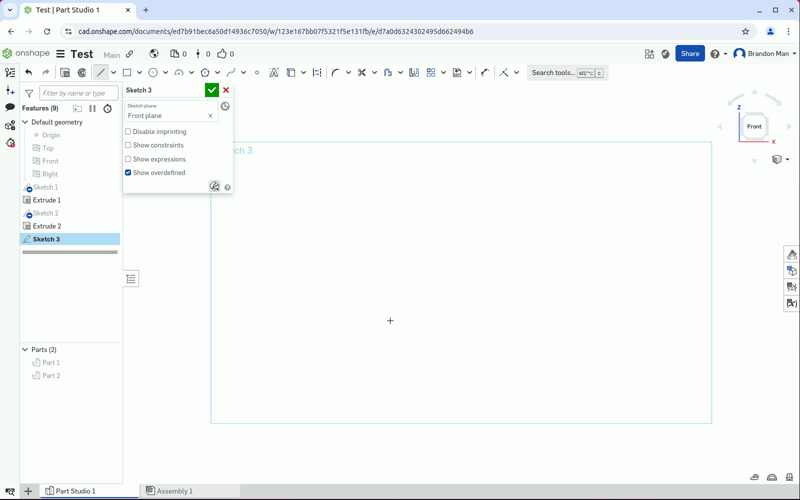
key_up(shift)
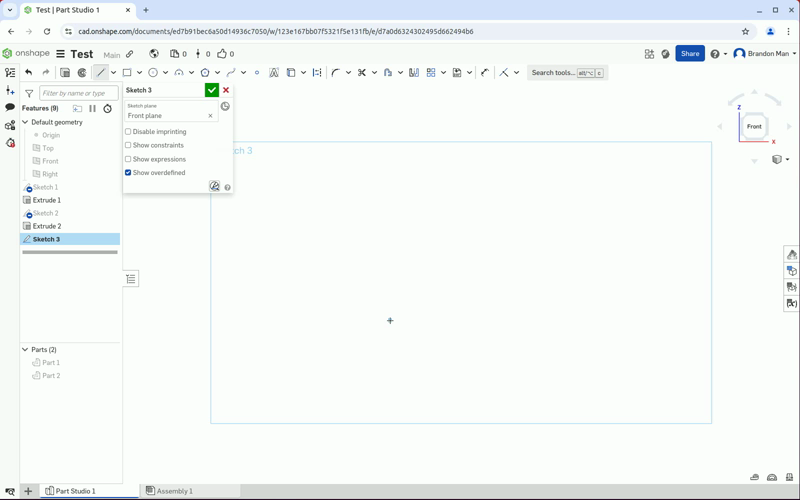
key_down(shift)
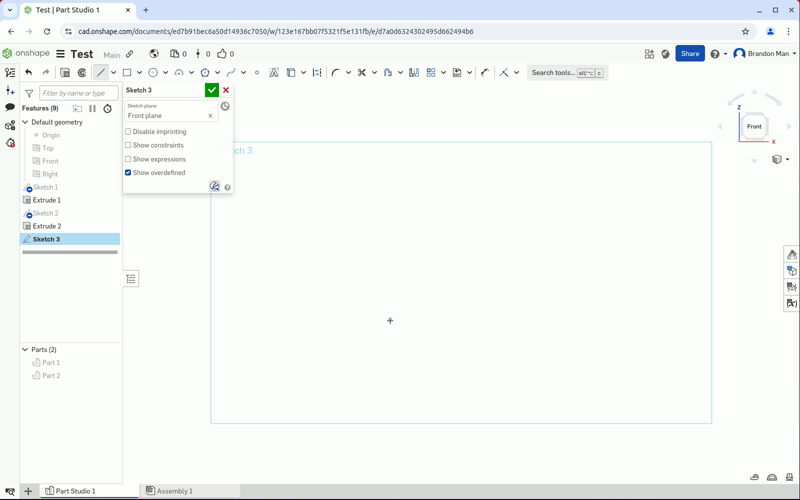
mouse_move(513, 307)
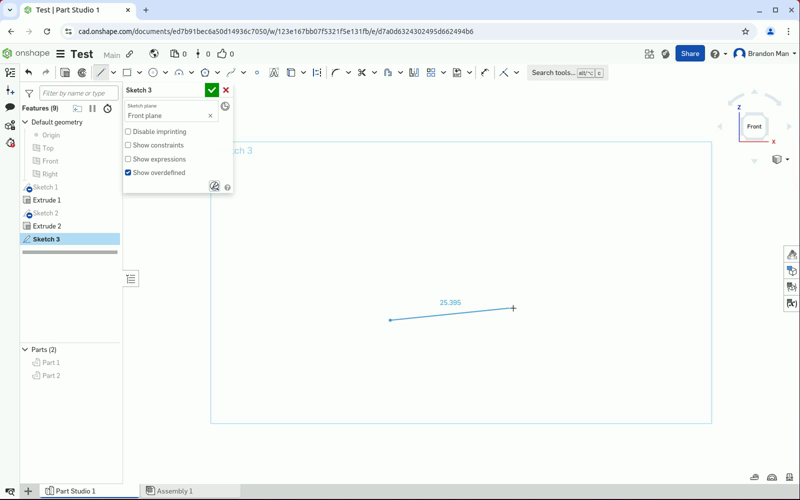
click(513, 307)
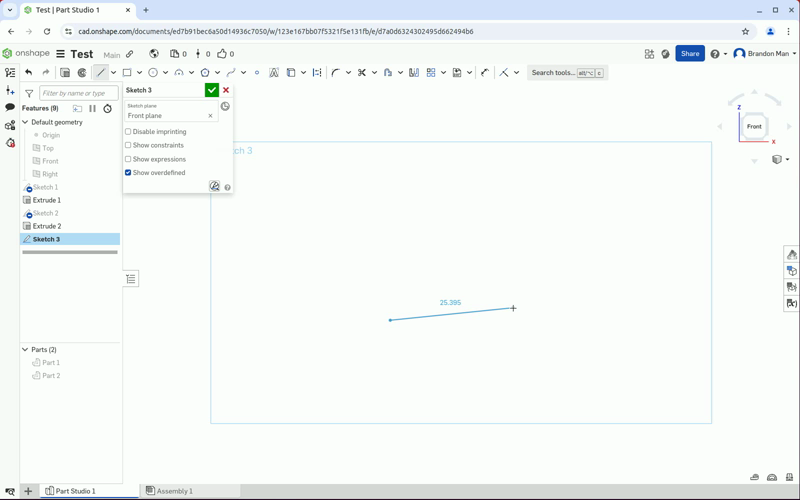
key_up(shift)
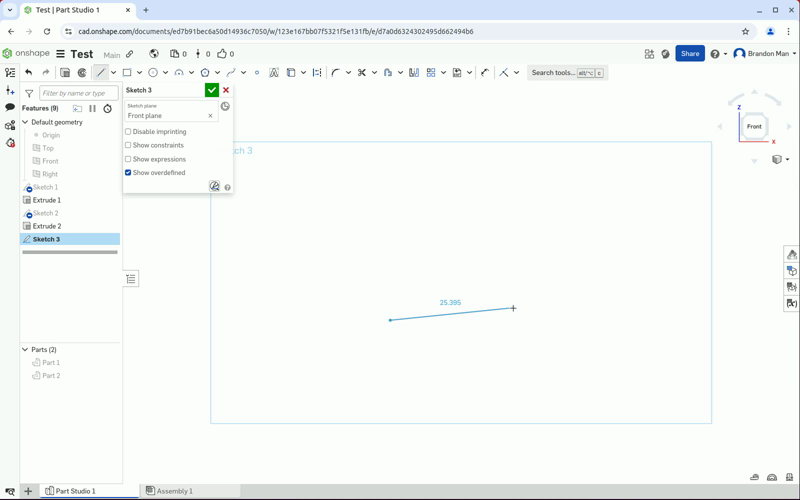
key(esc)
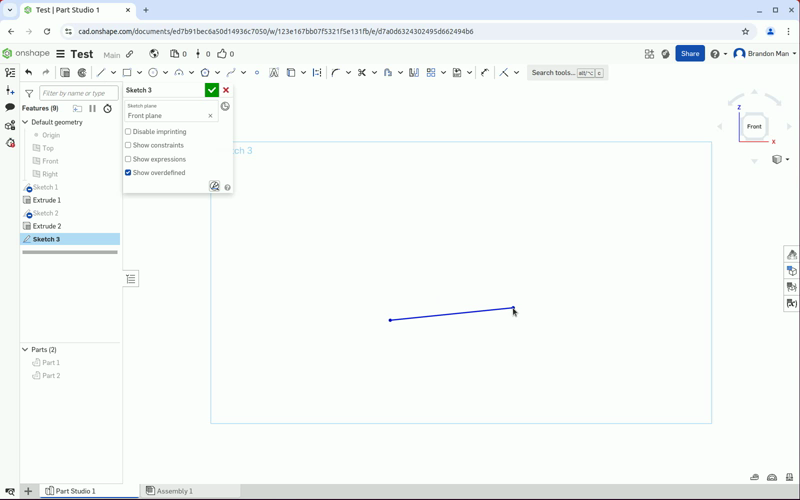
key(a)
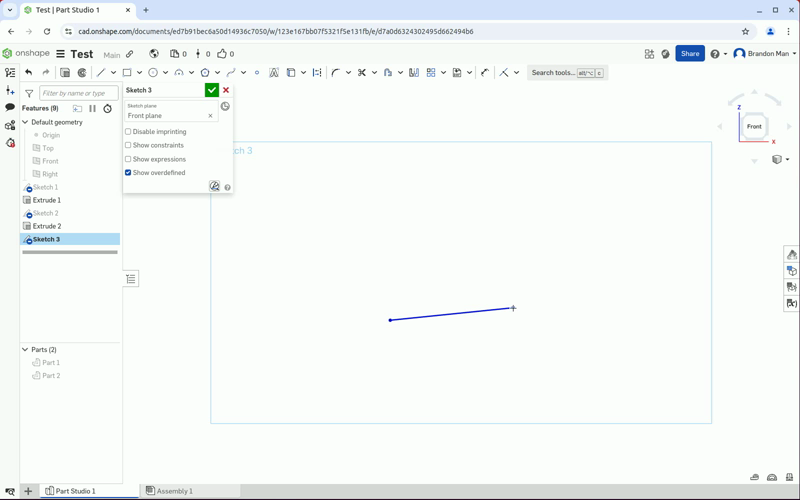
mouse_move(513, 307)
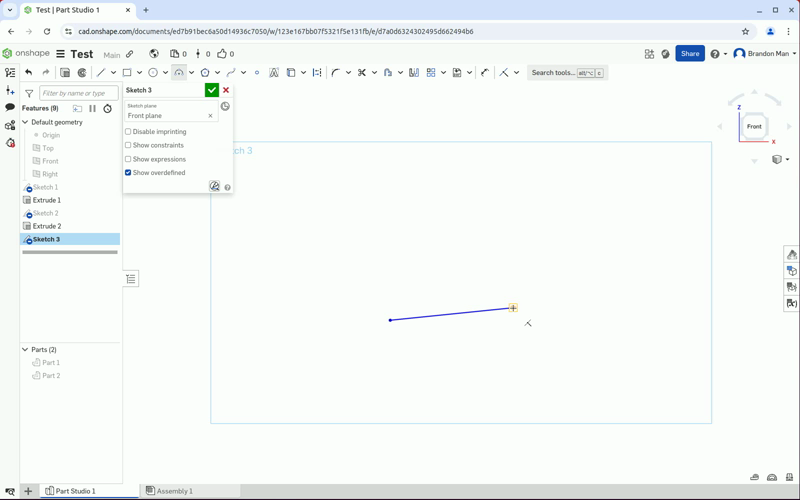
click(513, 307)
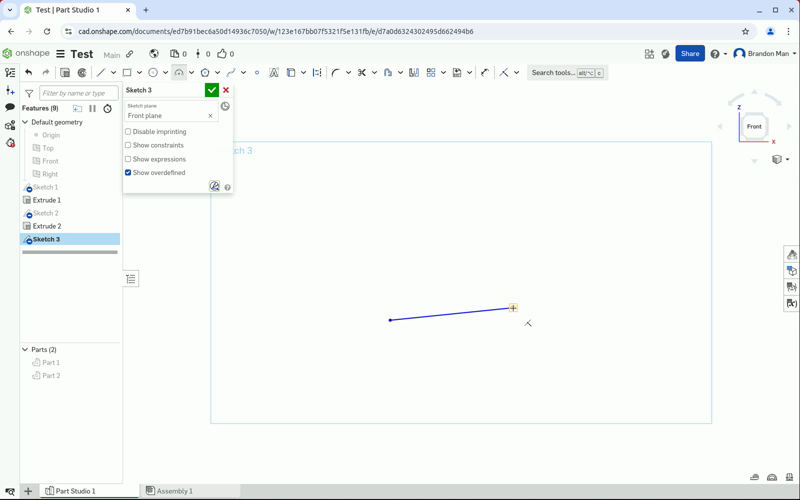
key_down(shift)
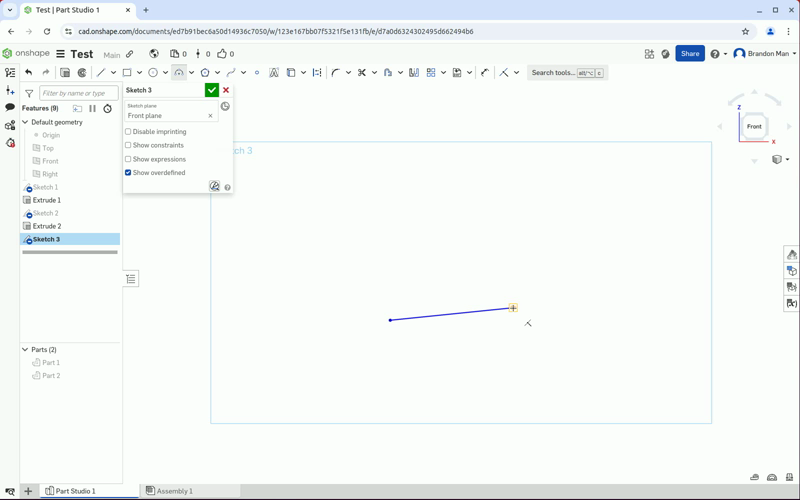
mouse_move(513, 258)
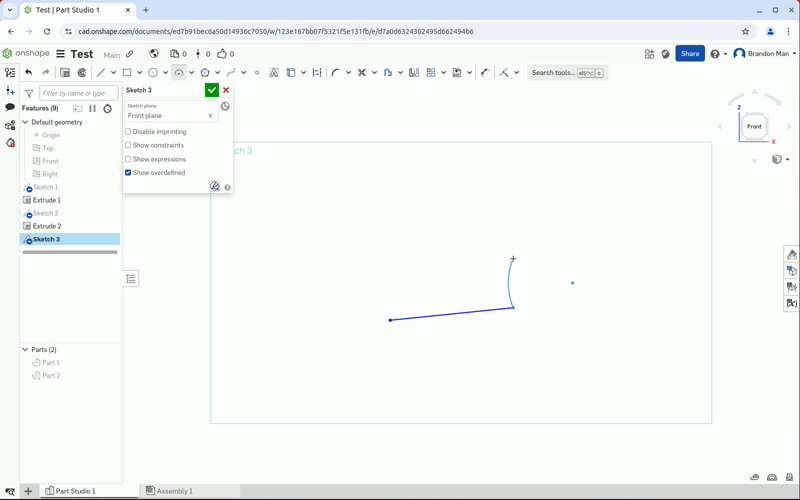
click(513, 258)
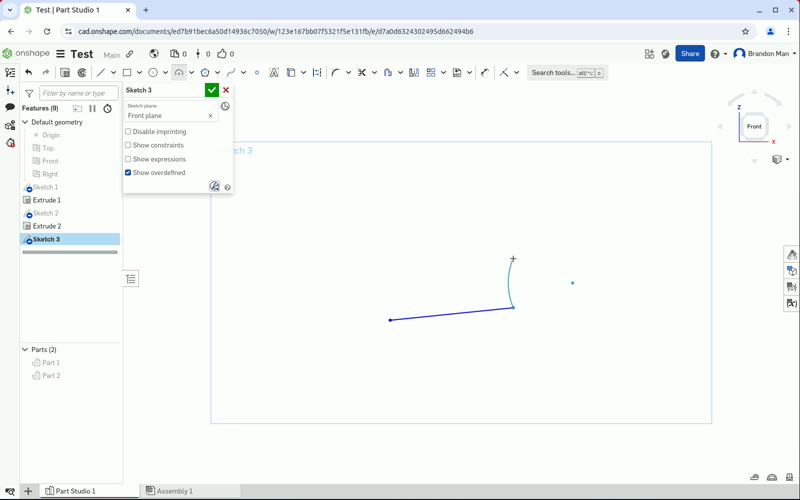
mouse_move(486, 282)
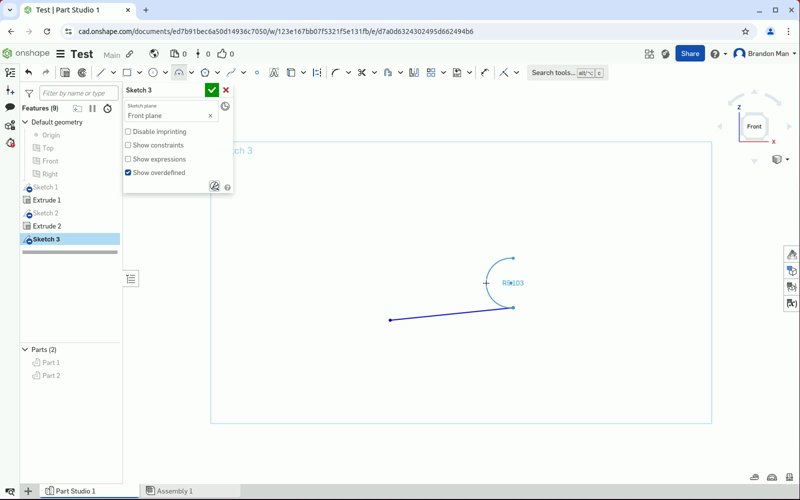
click(486, 282)
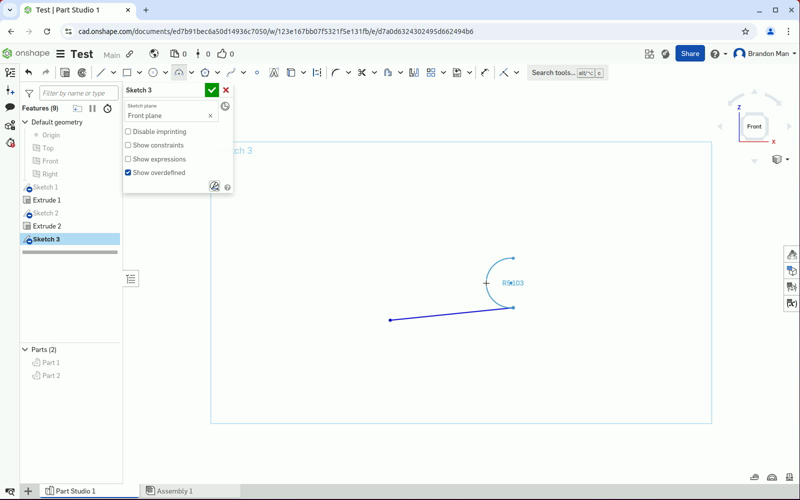
key_up(shift)
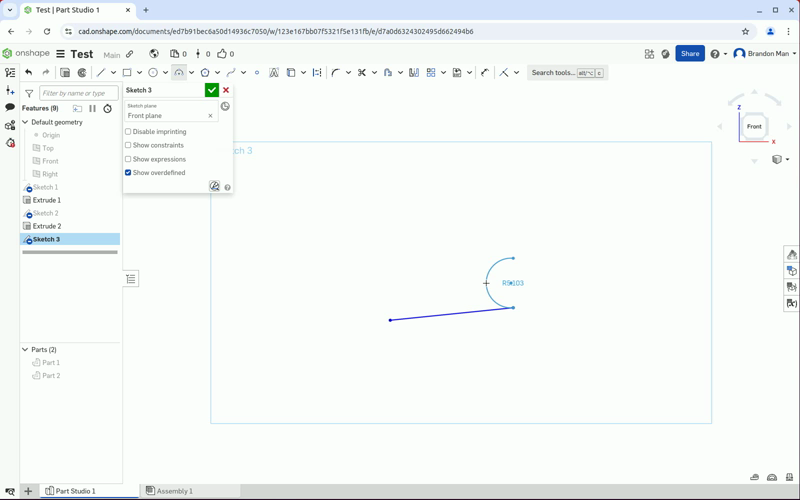
key(esc)
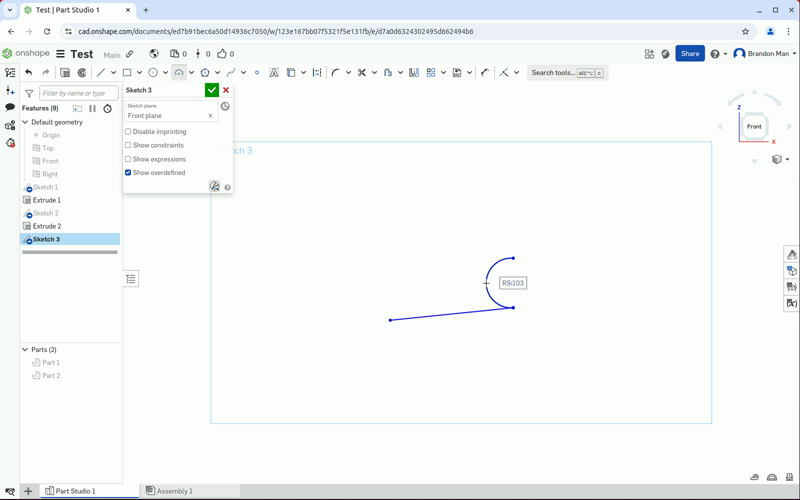
key(l)
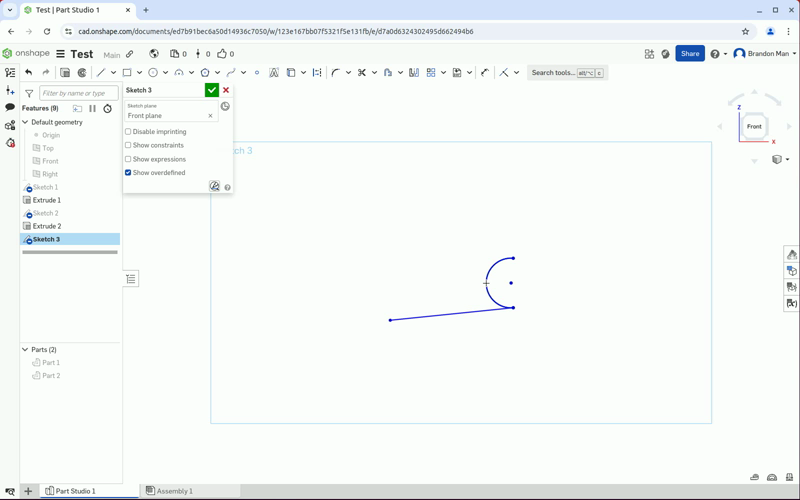
mouse_move(513, 258)
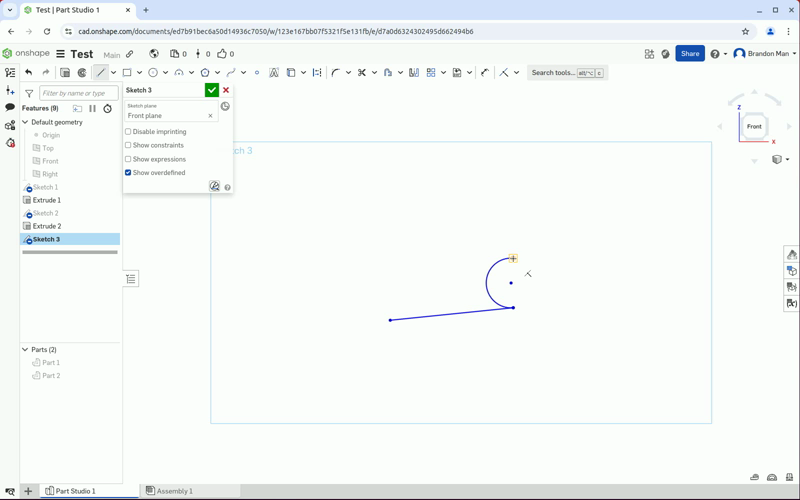
click(513, 258)
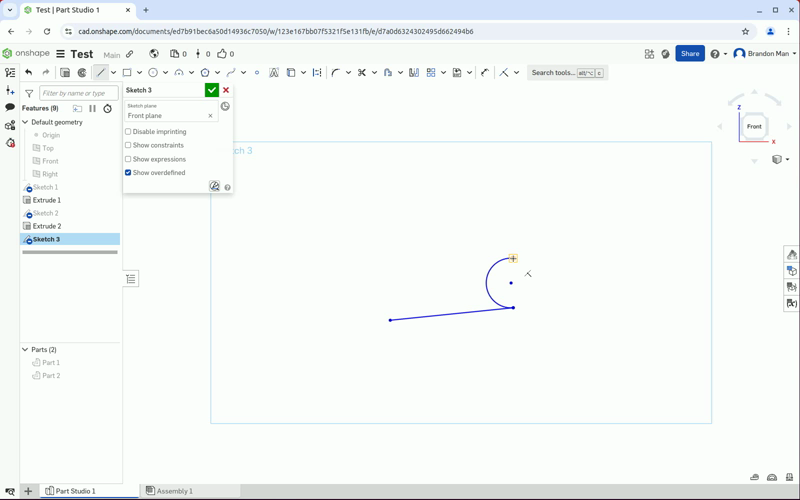
key_down(shift)
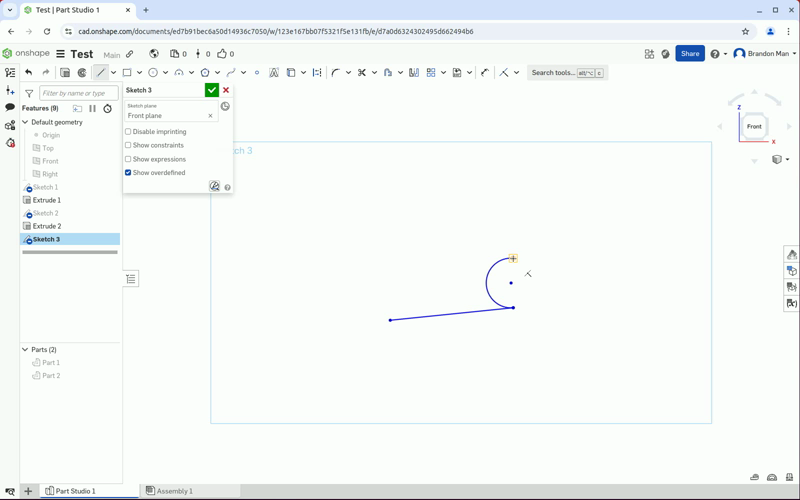
mouse_move(390, 245)
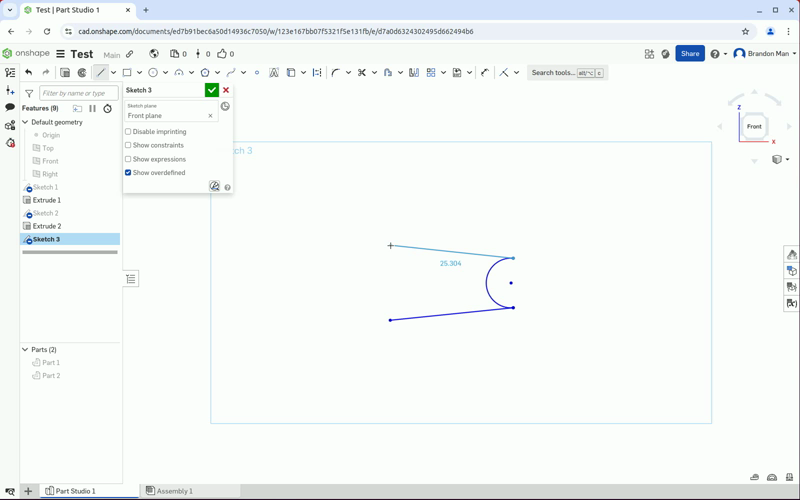
click(390, 245)
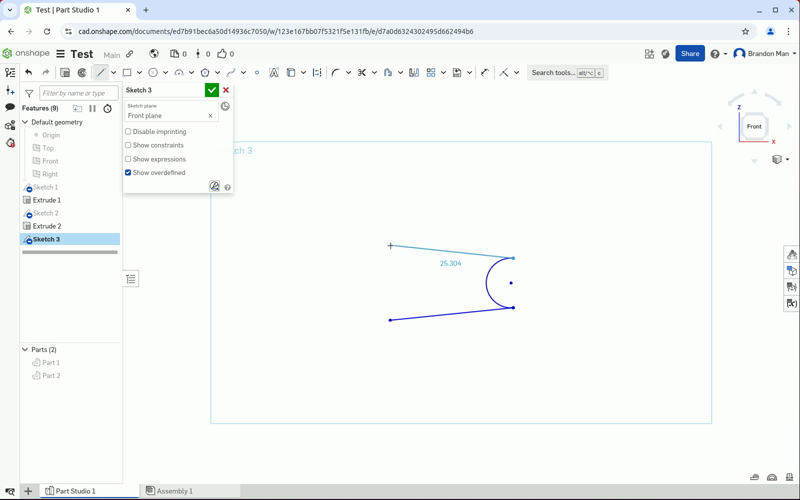
key_up(shift)
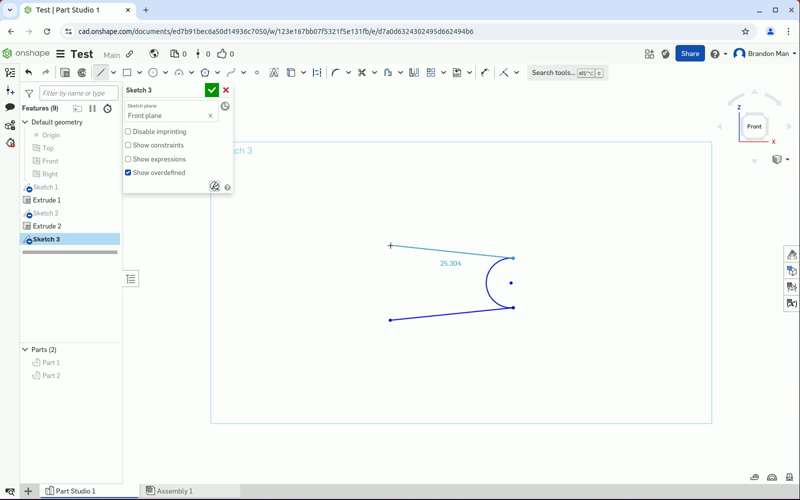
key(esc)
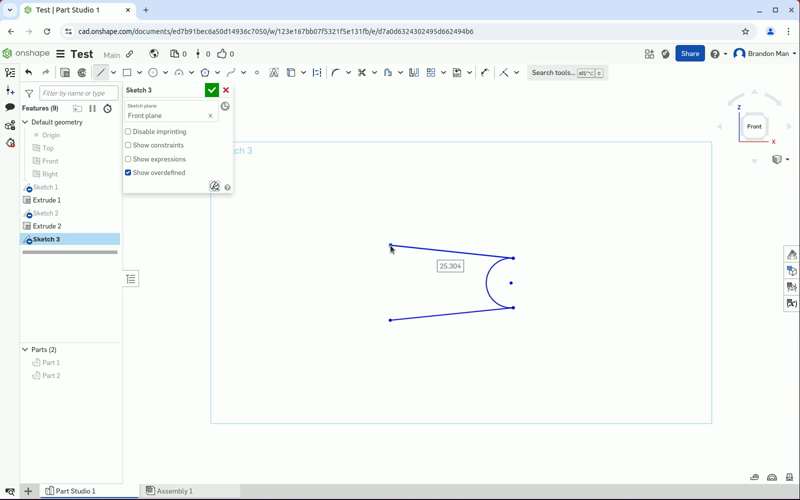
key(a)
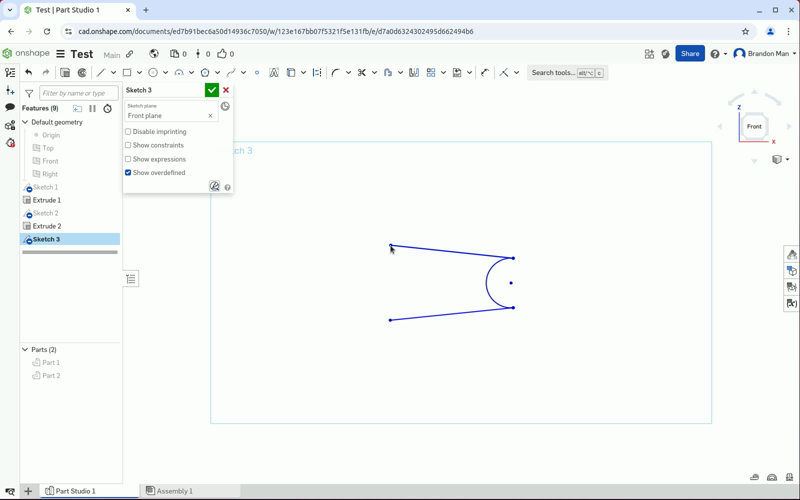
mouse_move(390, 245)
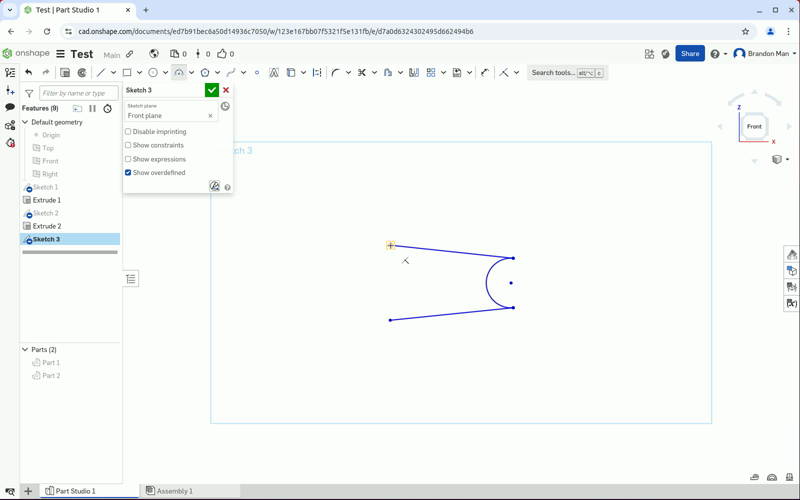
click(390, 245)
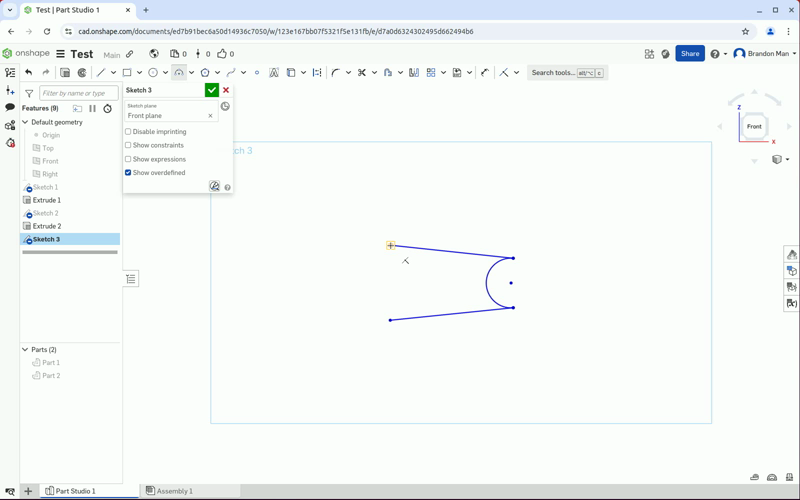
mouse_move(390, 320)
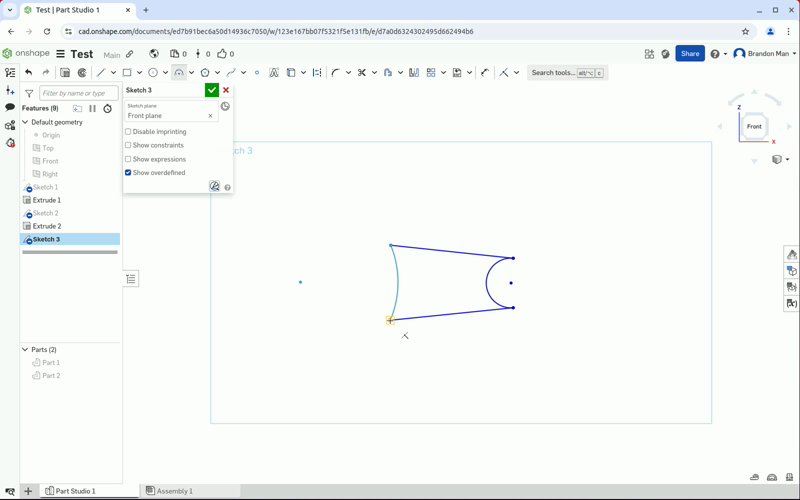
click(390, 320)
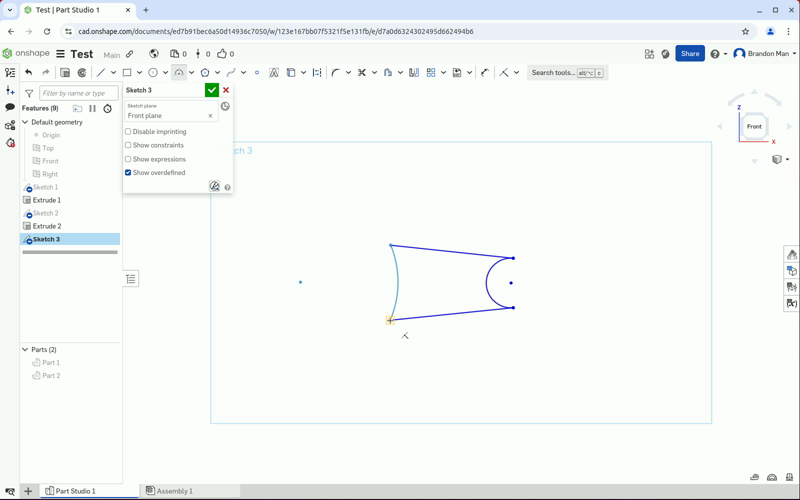
key_down(shift)
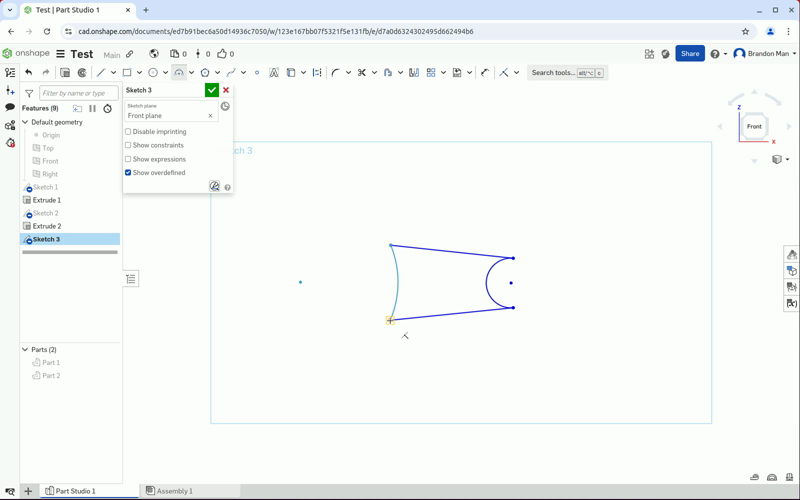
mouse_move(423, 282)
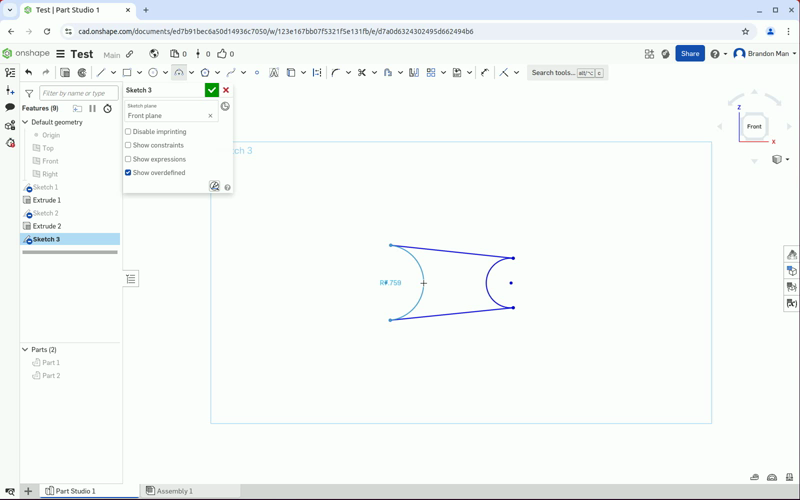
click(423, 282)
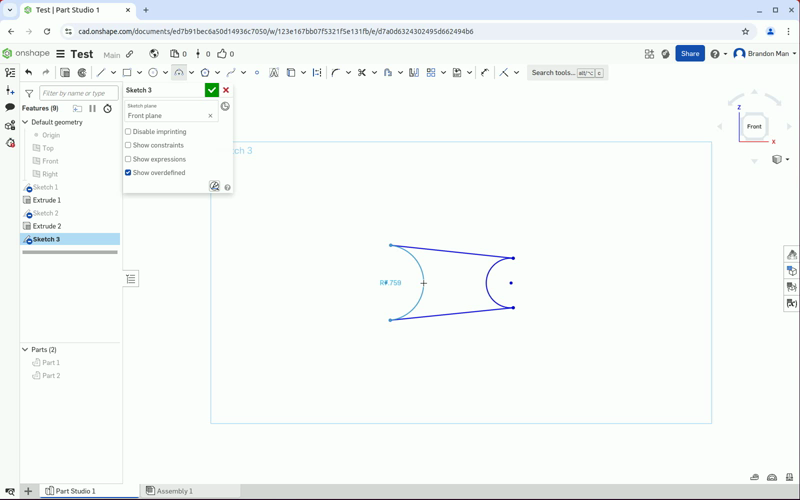
key_up(shift)
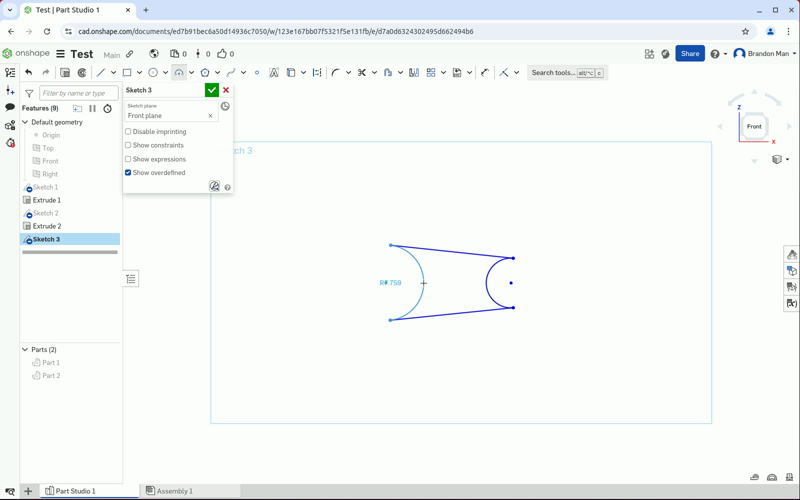
key(esc)
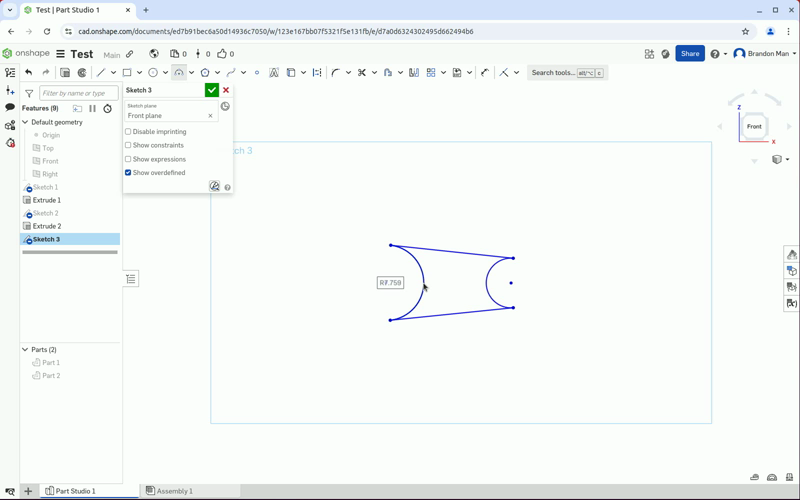
mouse_move(463, 290)
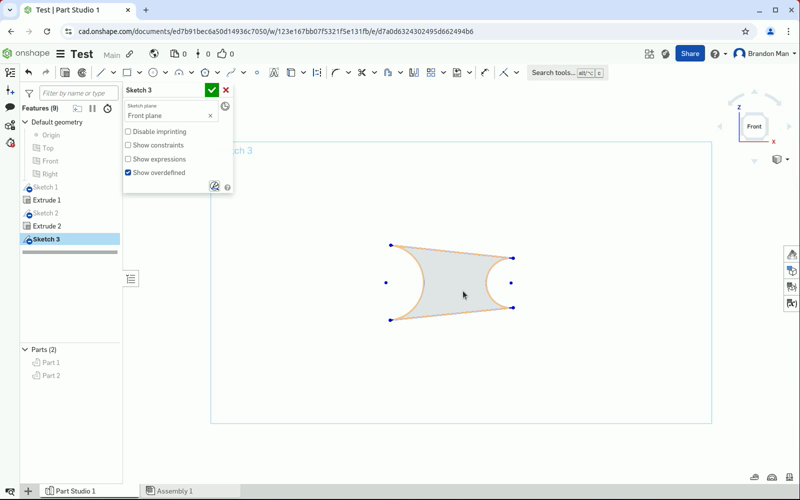
click(463, 290)
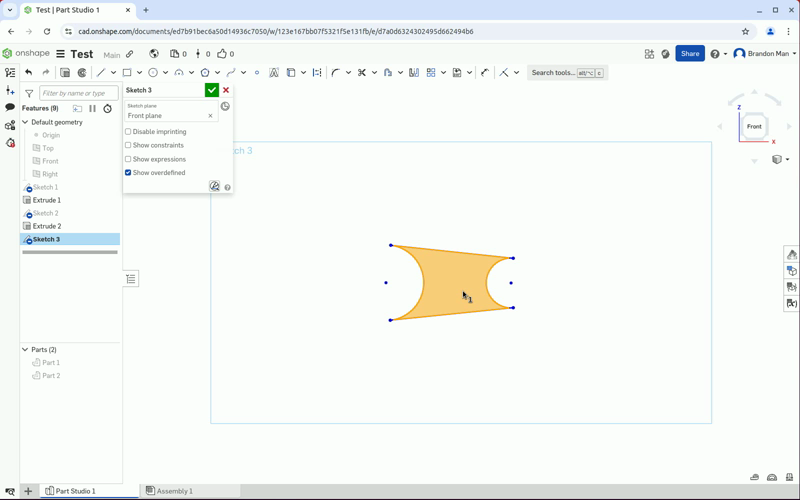
mouse_move(73, 352)
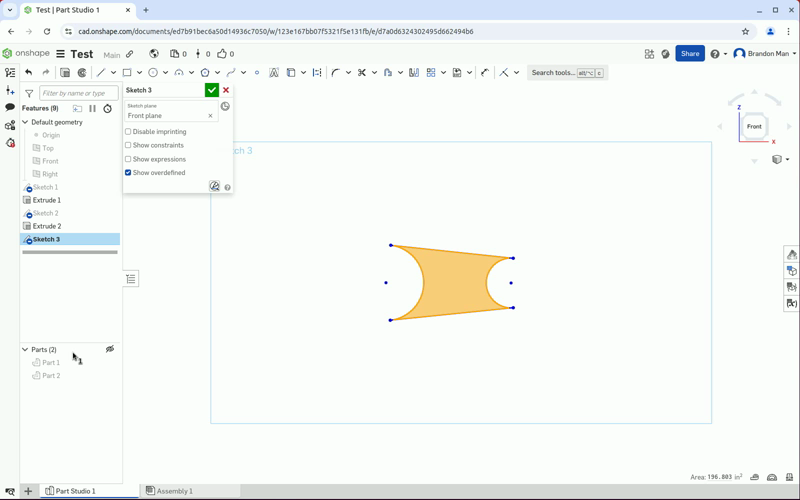
key(shift+y)
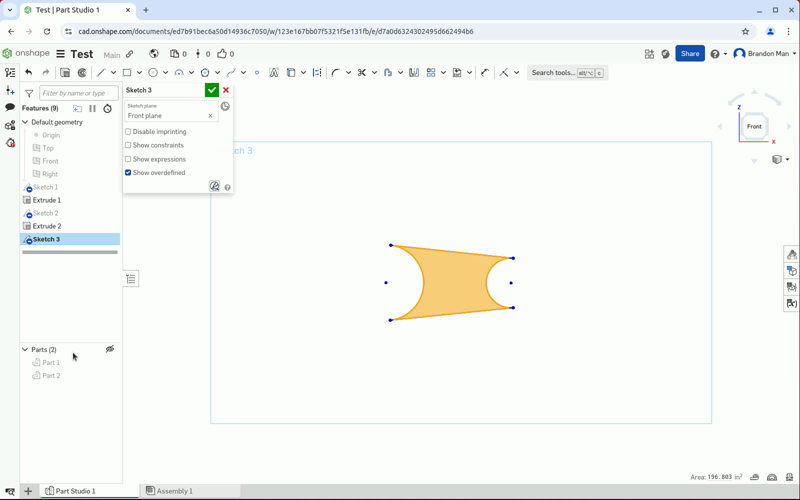
key(shift+e)
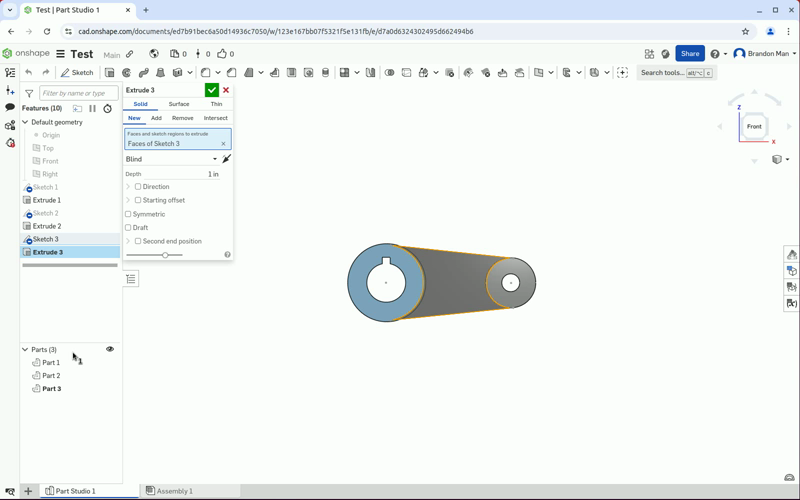
mouse_move(143, 106)
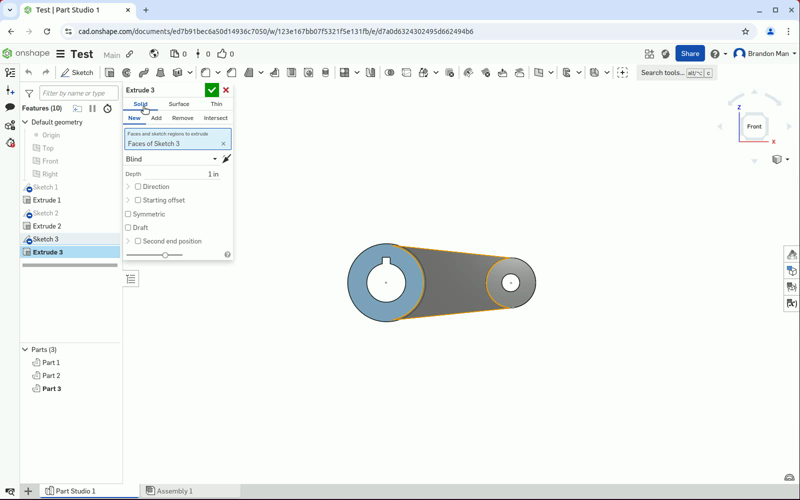
click(143, 106)
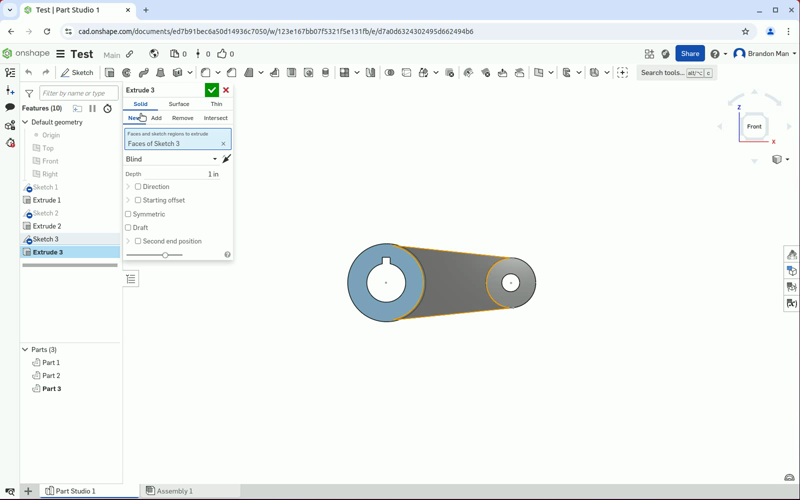
mouse_move(137, 120)
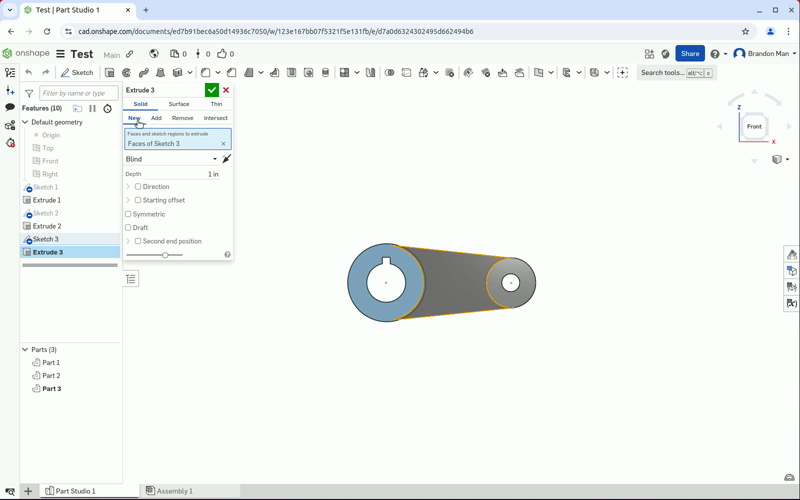
click(137, 120)
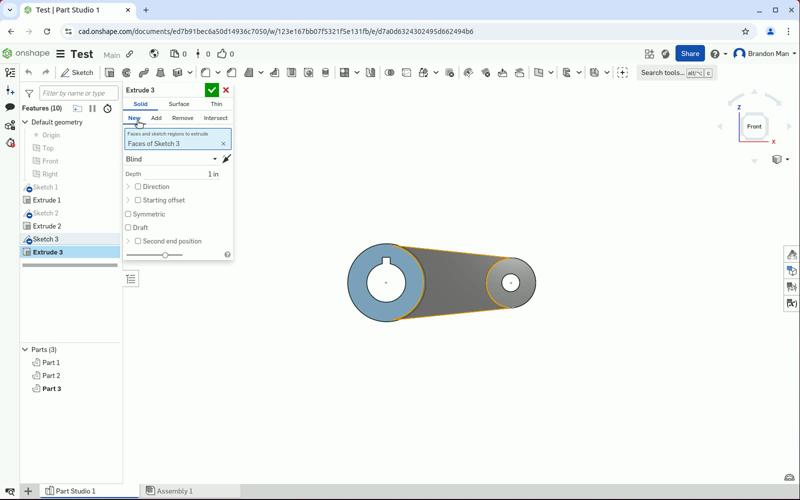
key(tab, 4)
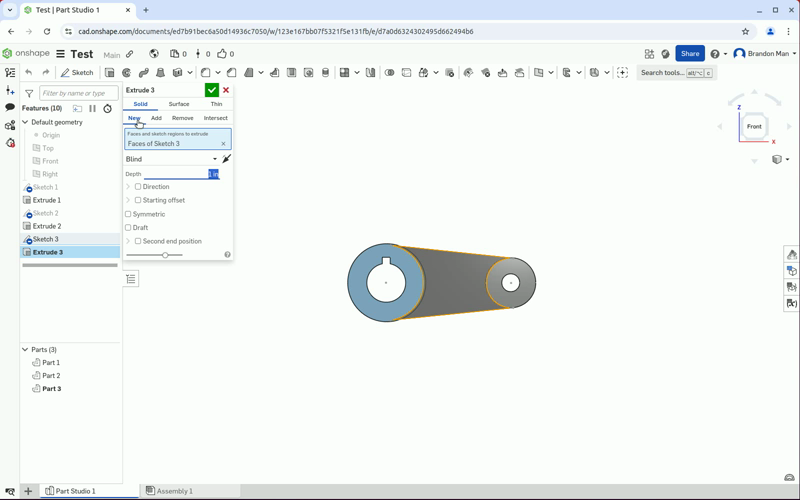
text(4.333)
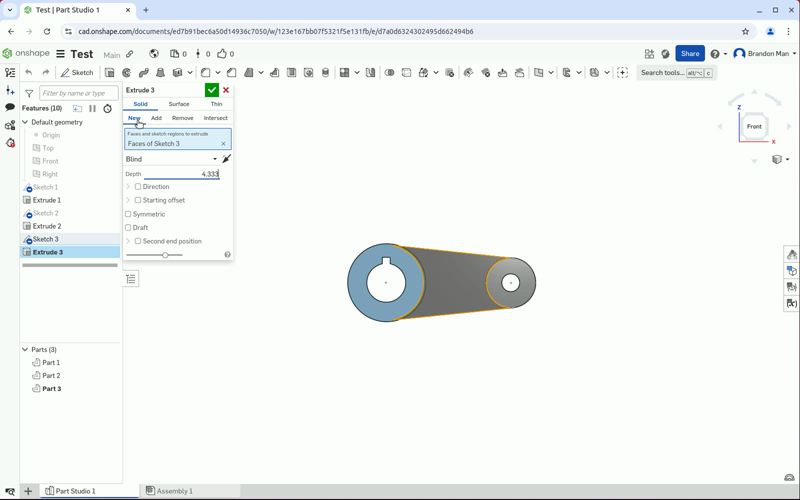
key(enter)
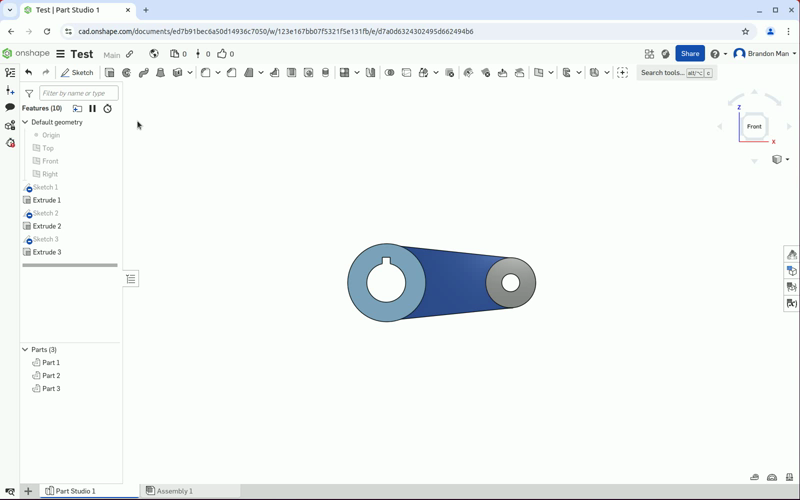
key(shift+h)
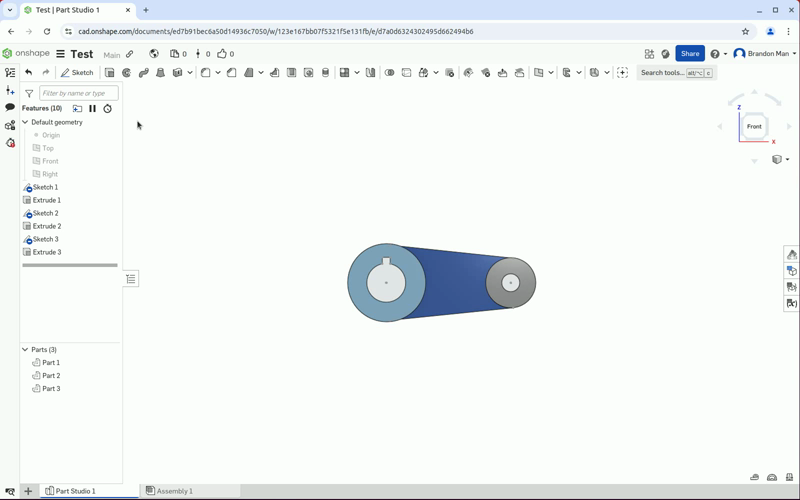
key(shift+h)
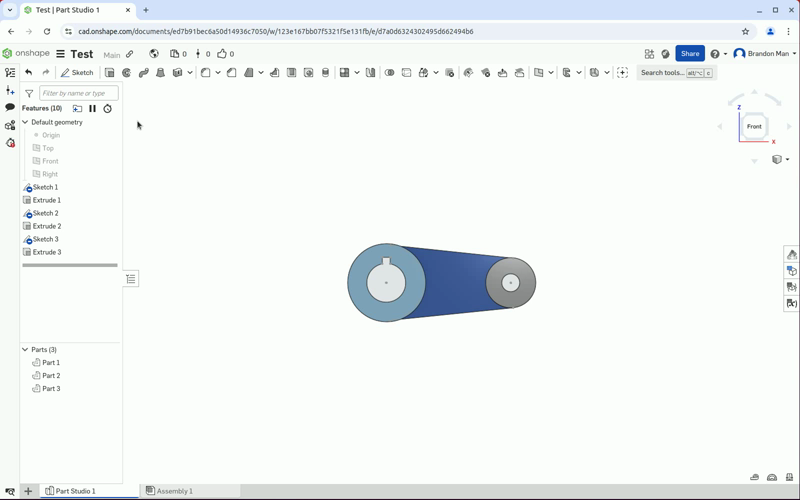
key(shift+7)
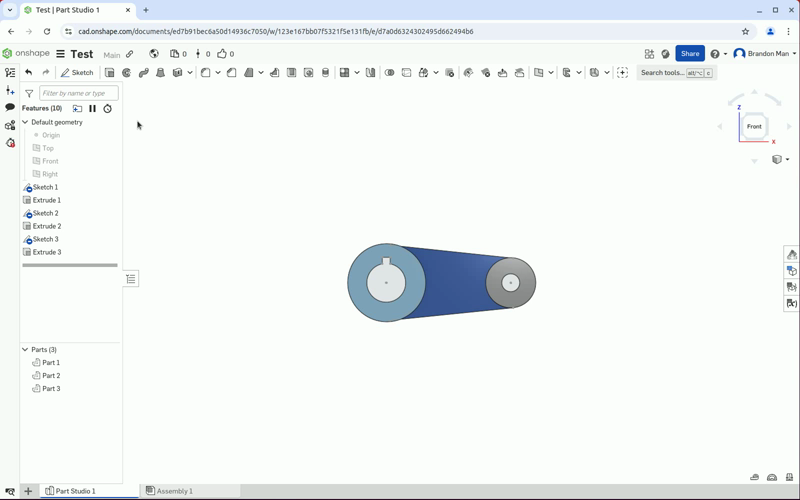
key(left, 2)
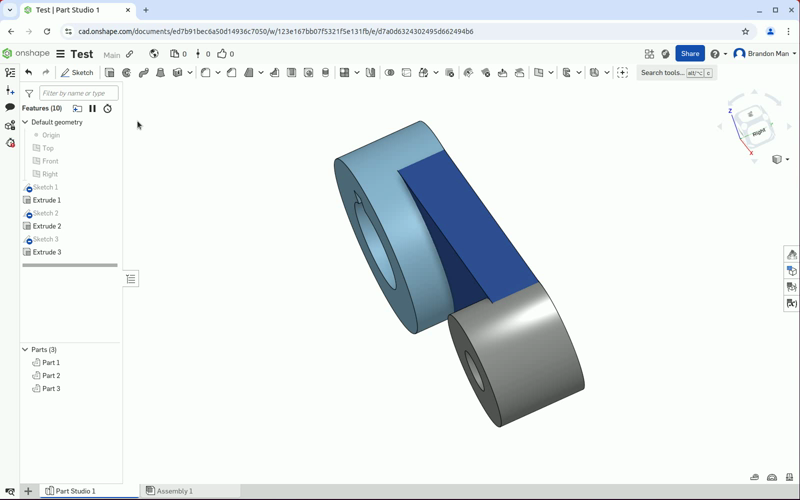
key(down, 2)
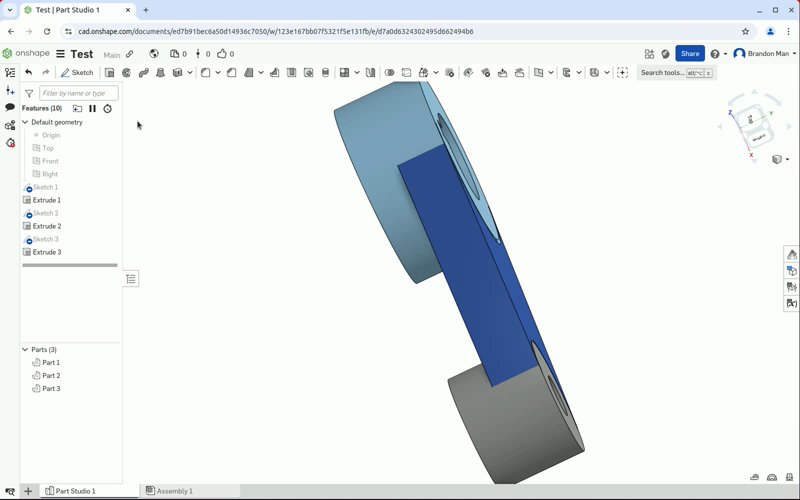
key(up, 2)
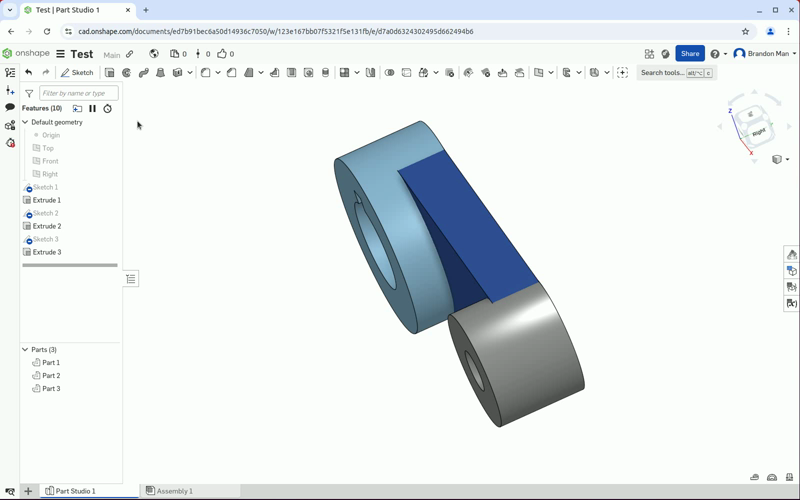
key(right, 2)
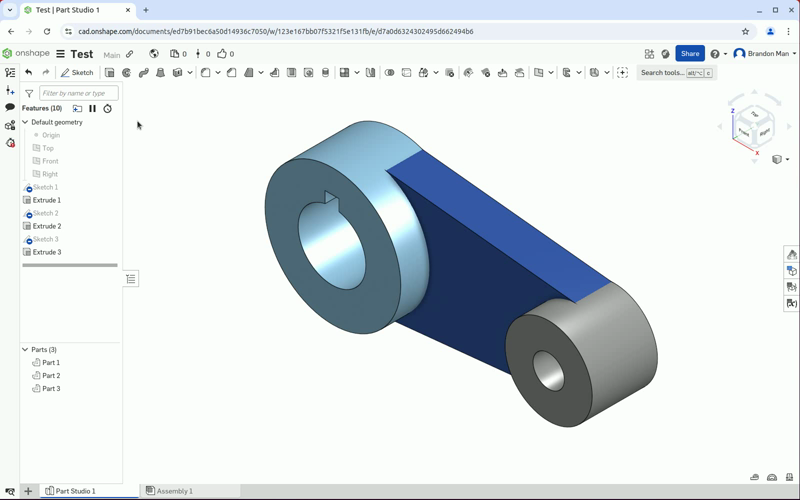
mouse_move(73, 189)
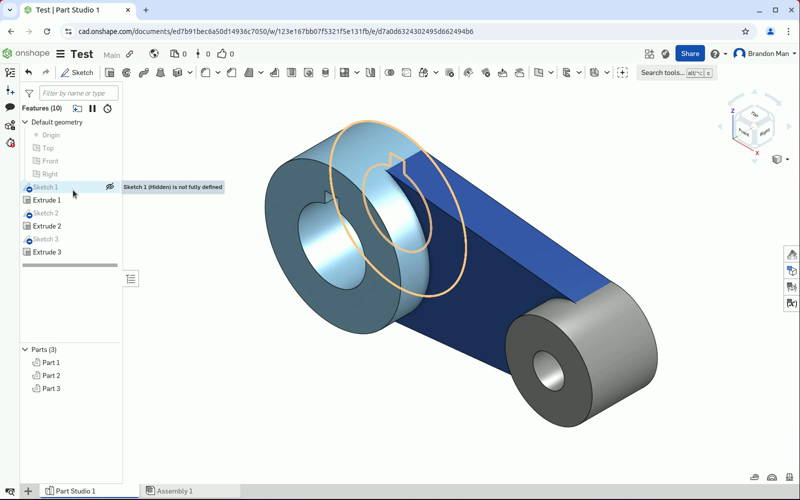
click(73, 189)